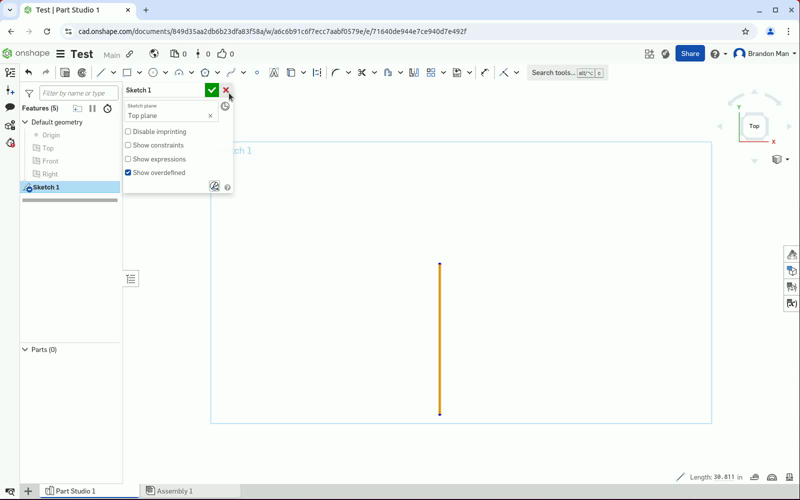
key(shift+h)
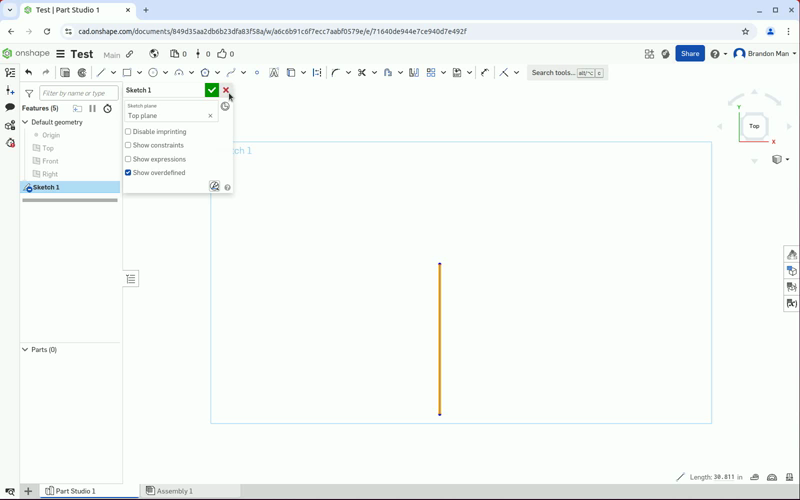
key(shift+s)
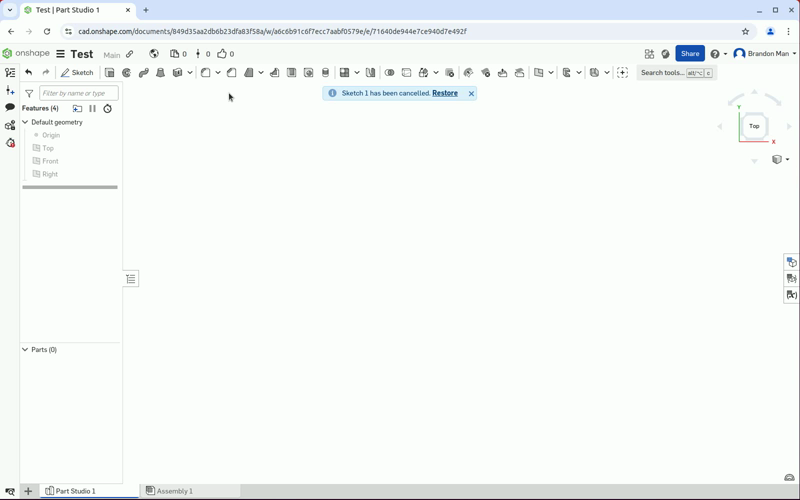
mouse_move(73, 150)
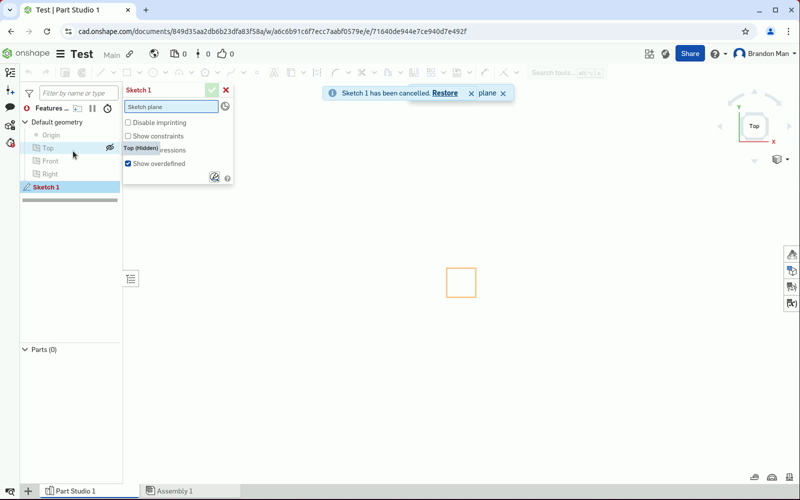
click(73, 150)
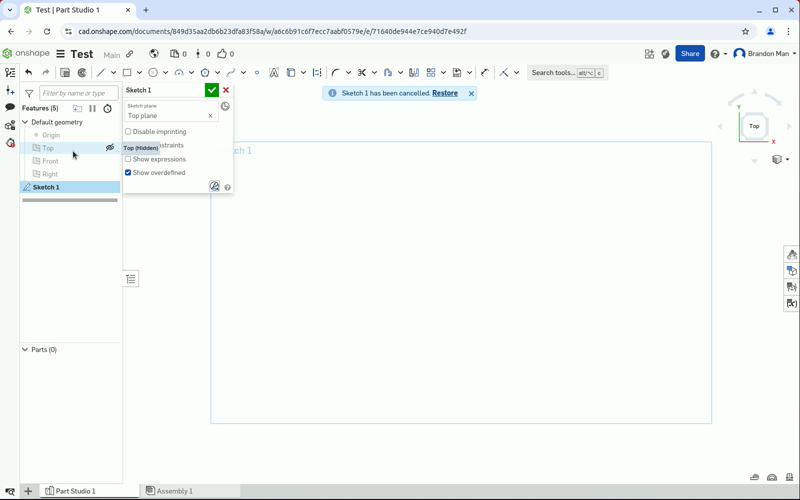
mouse_move(73, 352)
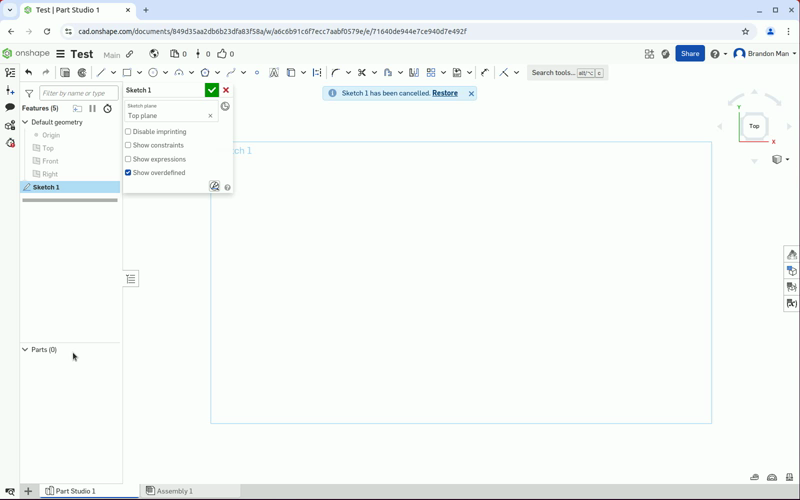
key(y)
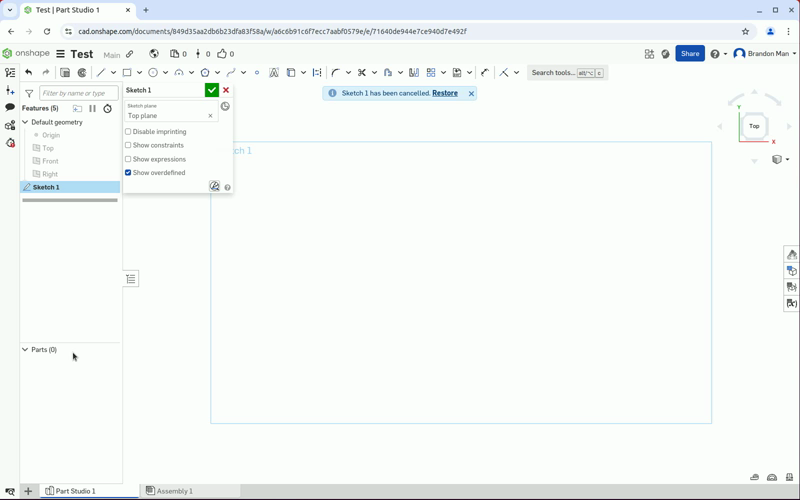
key(l)
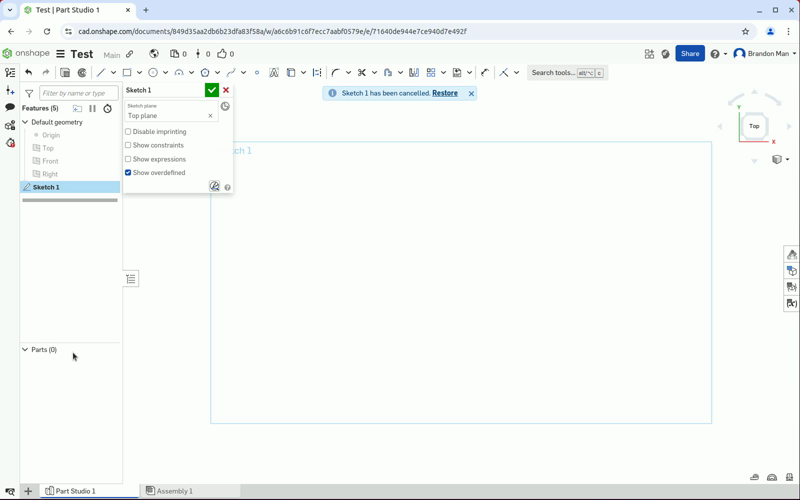
key_down(shift)
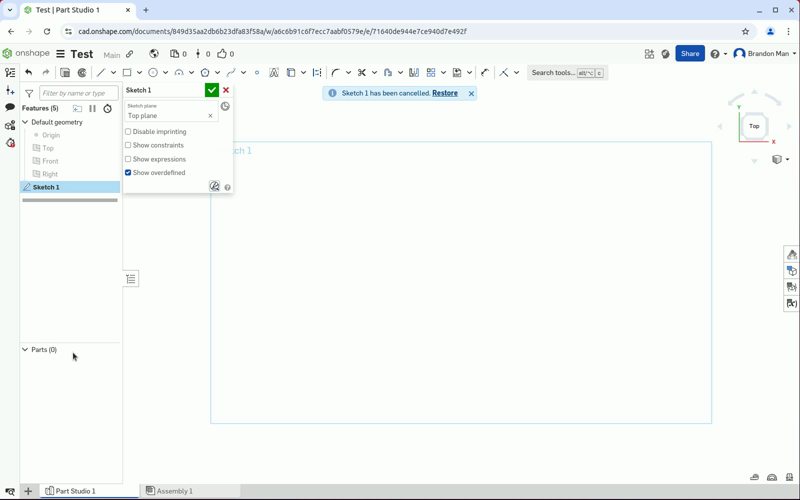
mouse_move(390, 245)
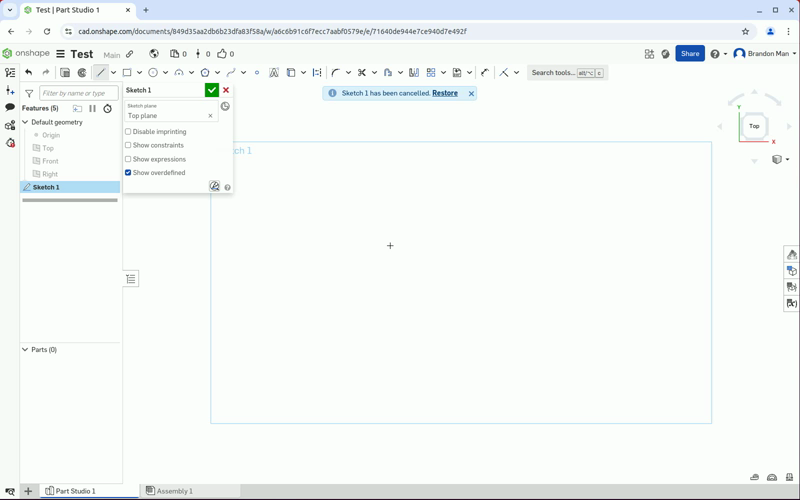
click(390, 245)
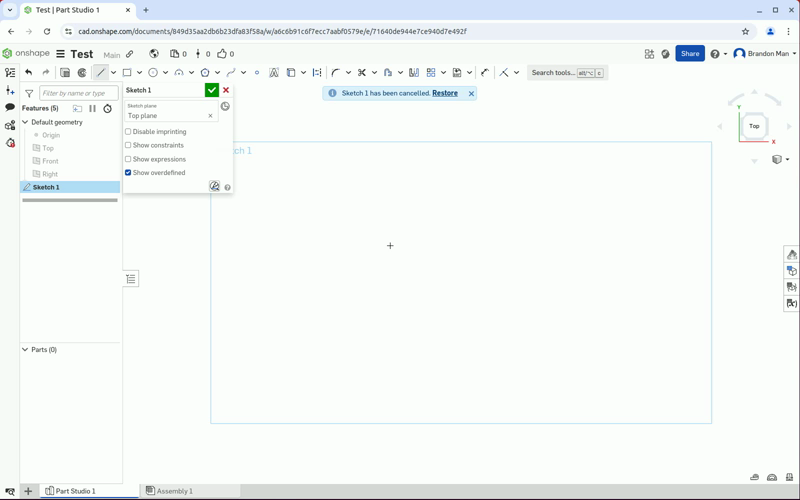
key_up(shift)
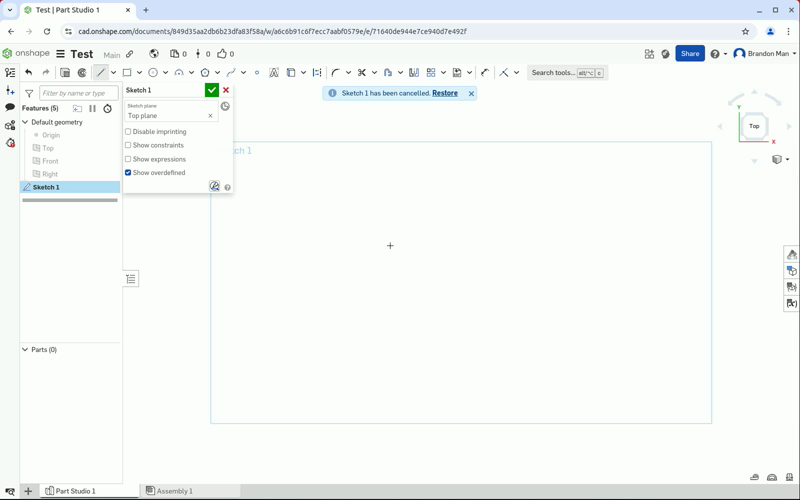
key_down(shift)
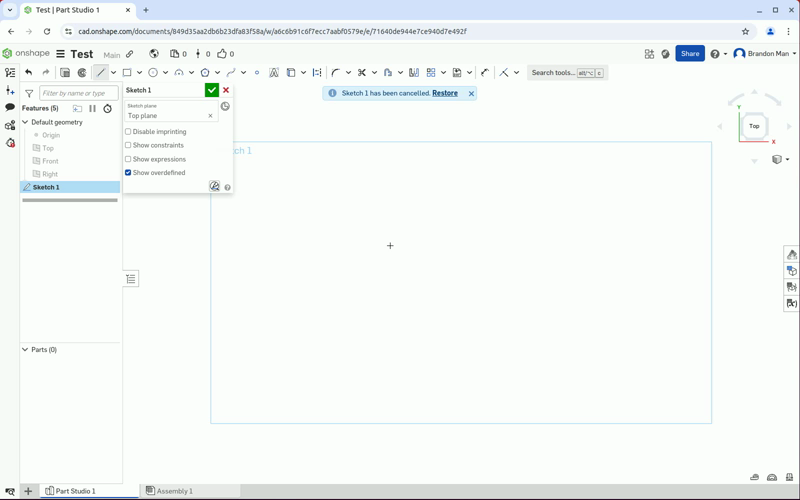
mouse_move(465, 245)
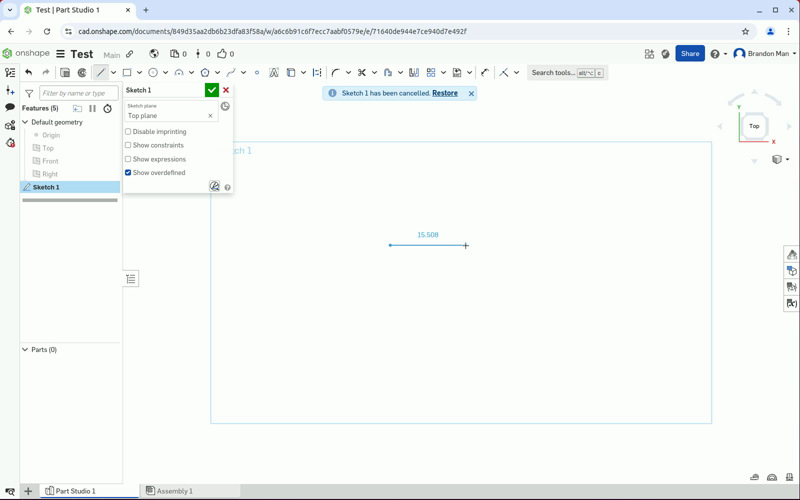
click(465, 245)
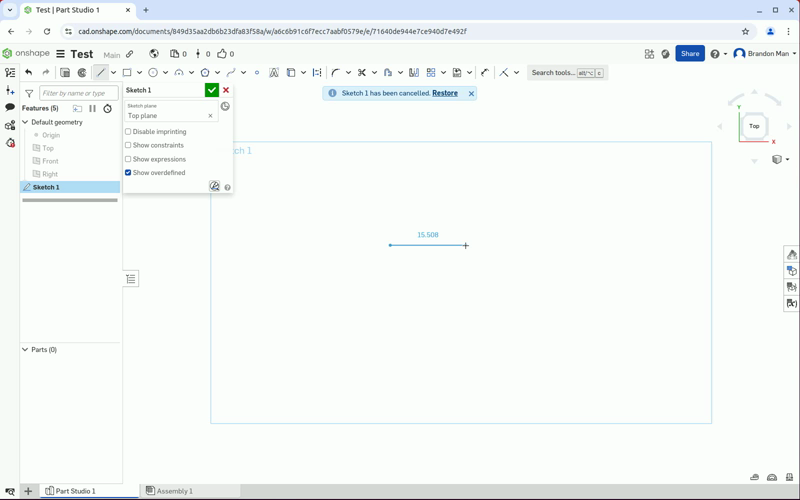
key_up(shift)
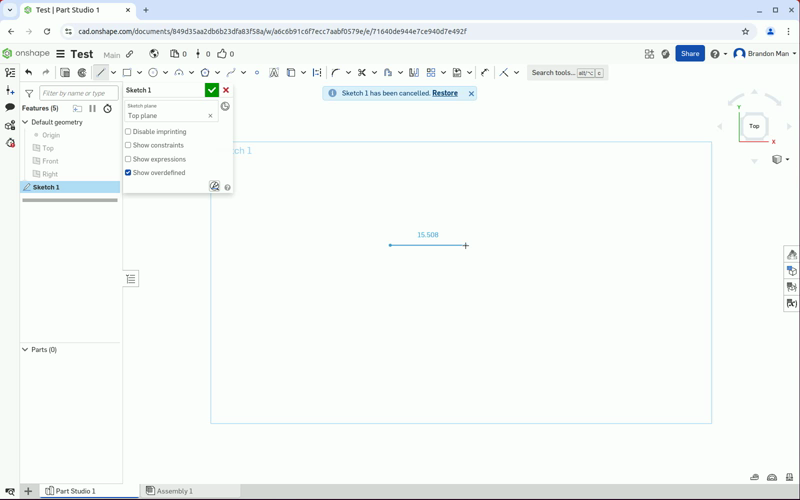
key_down(shift)
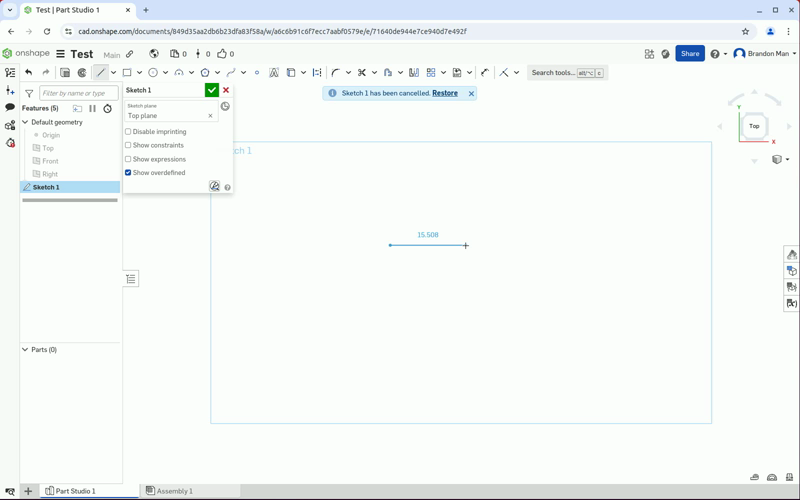
mouse_move(495, 245)
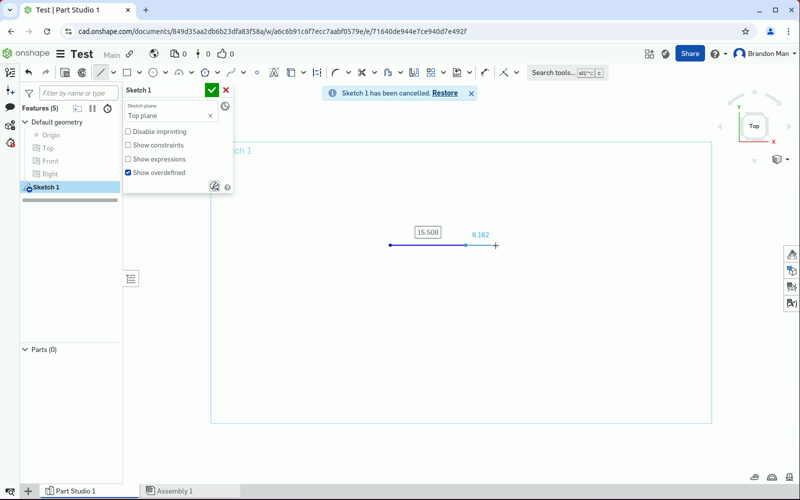
mouse_move(465, 219)
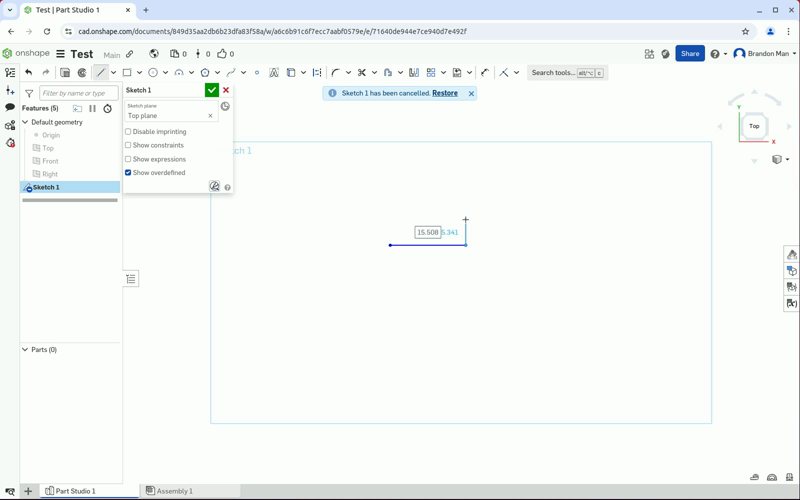
click(465, 219)
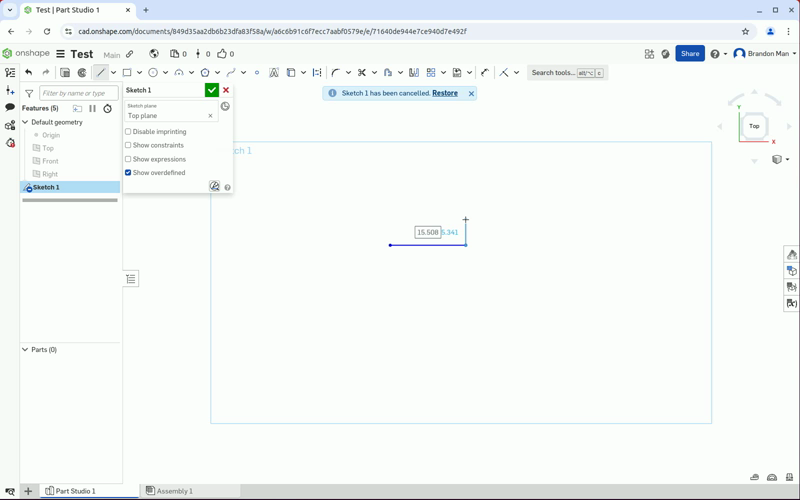
key_up(shift)
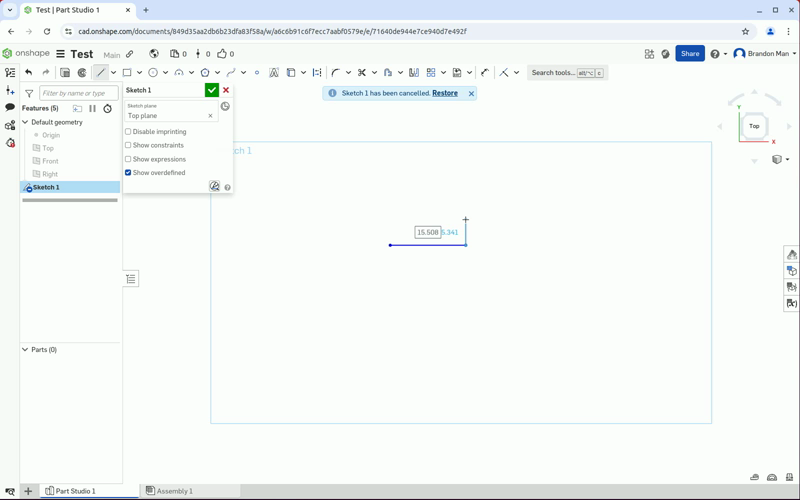
key_down(shift)
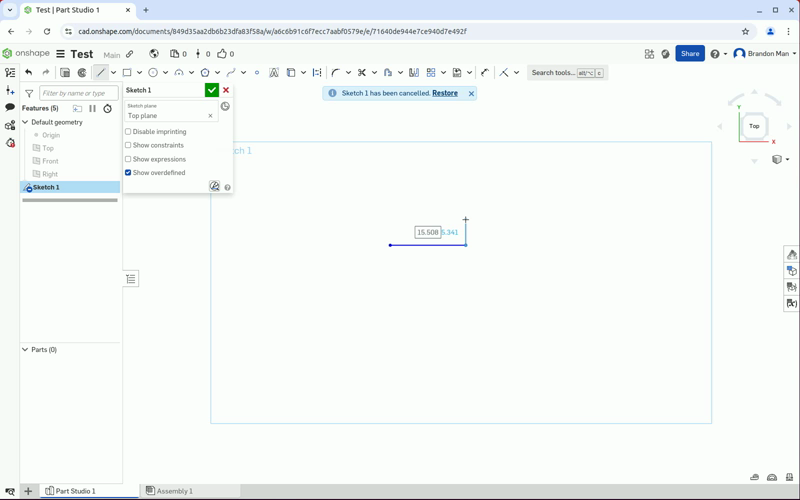
mouse_move(495, 219)
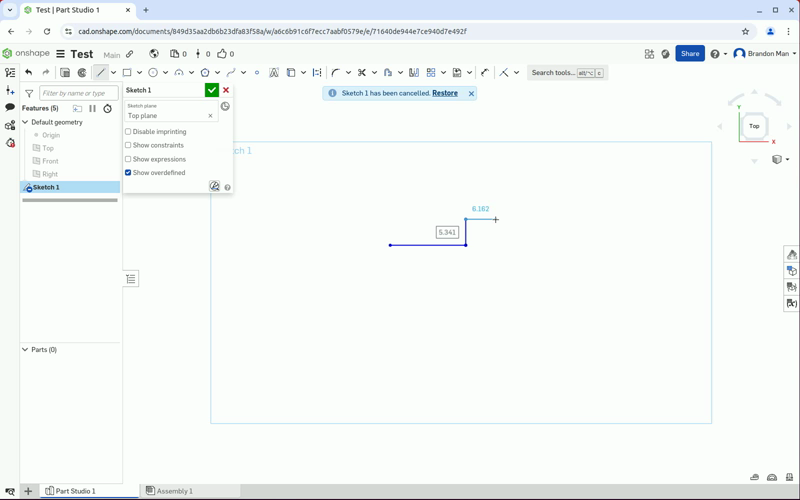
mouse_move(451, 219)
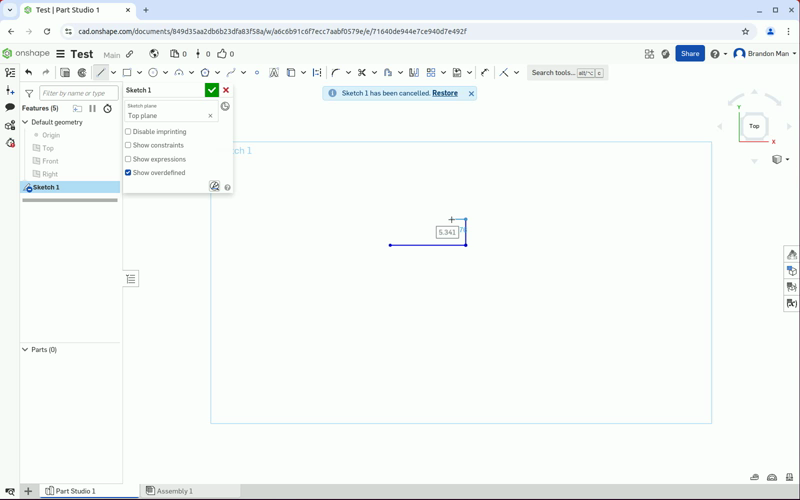
click(451, 219)
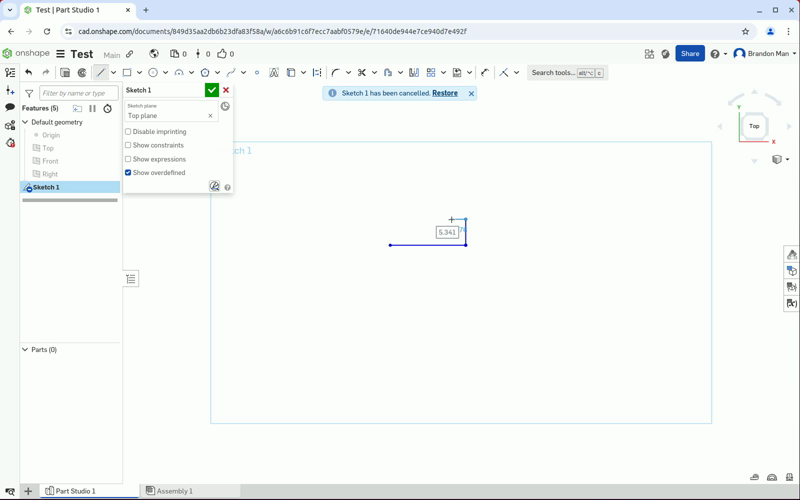
key_up(shift)
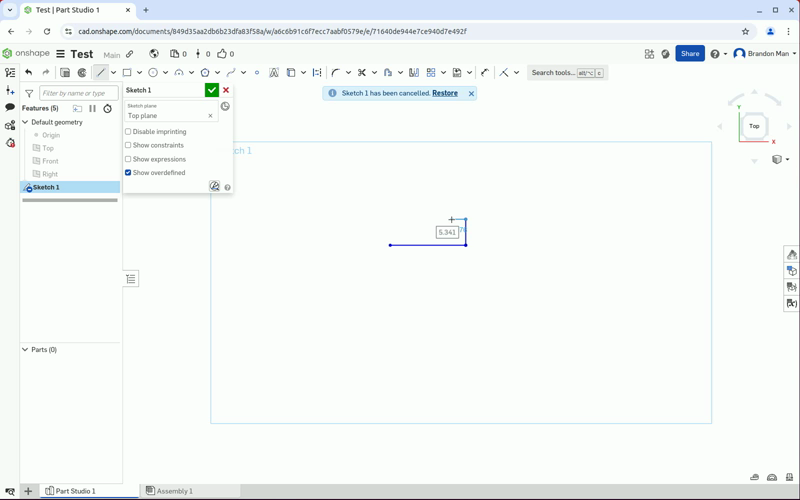
key_down(shift)
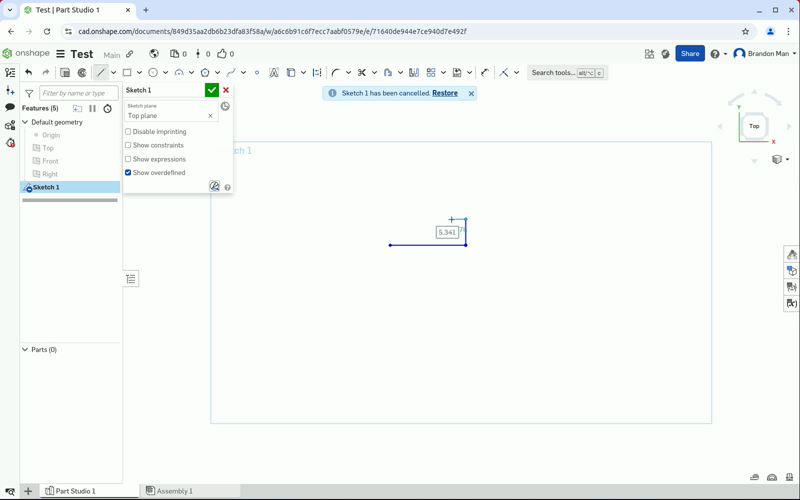
mouse_move(481, 219)
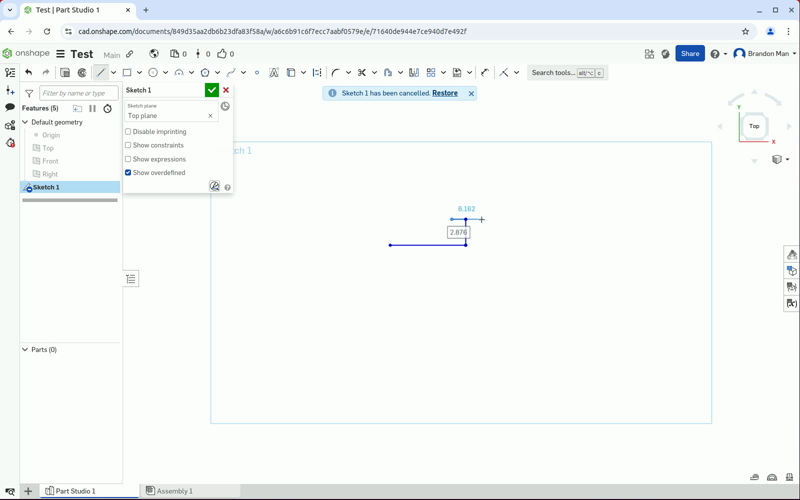
mouse_move(451, 196)
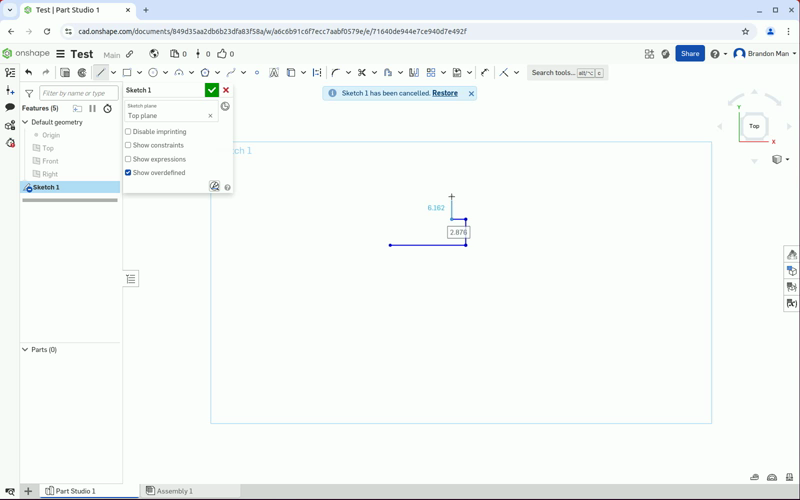
click(451, 196)
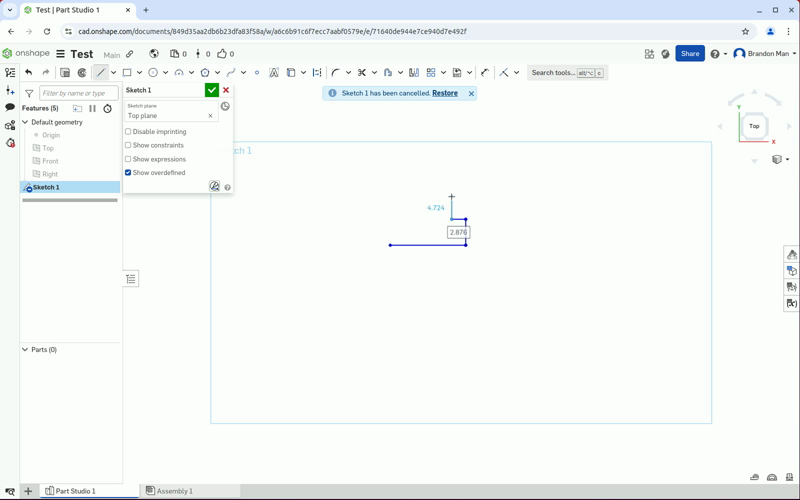
key_up(shift)
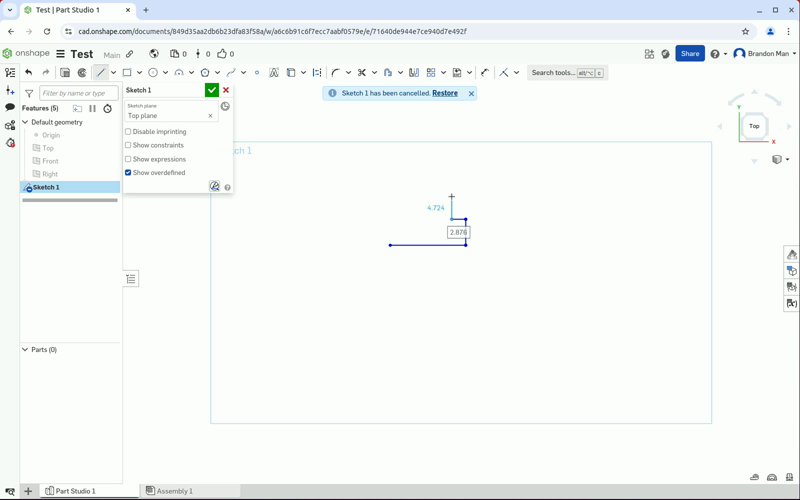
key_down(shift)
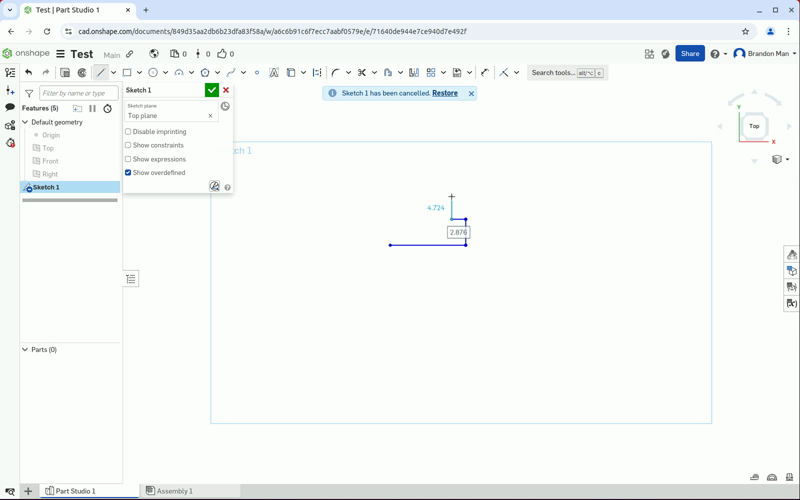
mouse_move(481, 196)
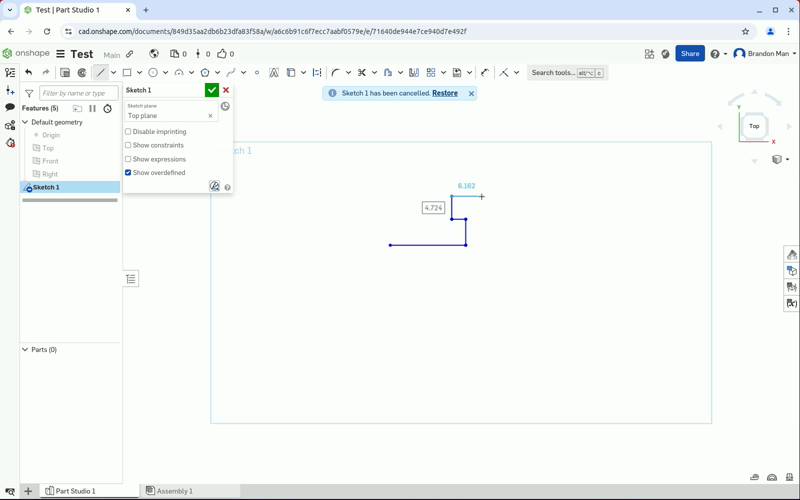
mouse_move(465, 196)
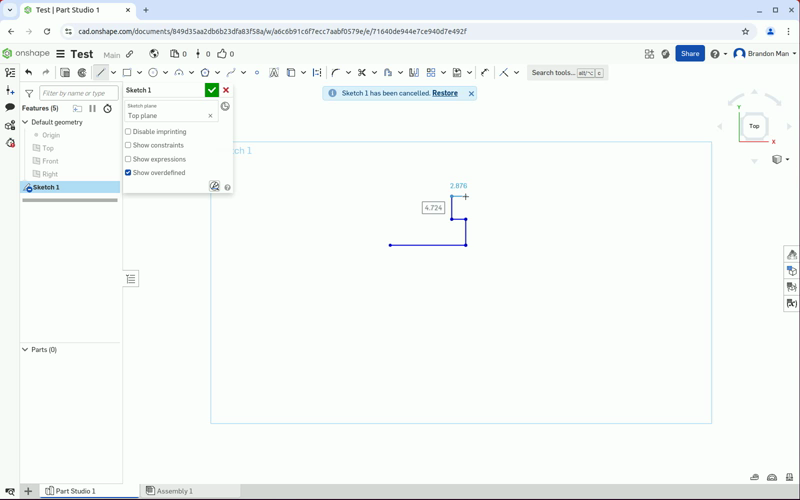
click(465, 196)
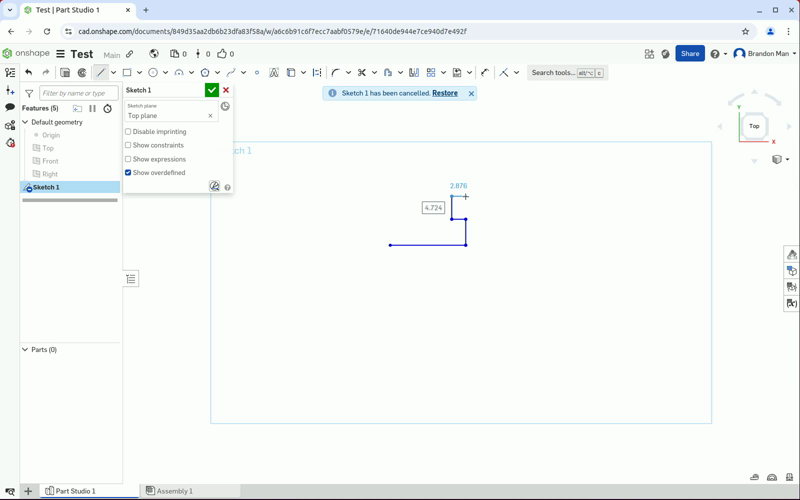
key_up(shift)
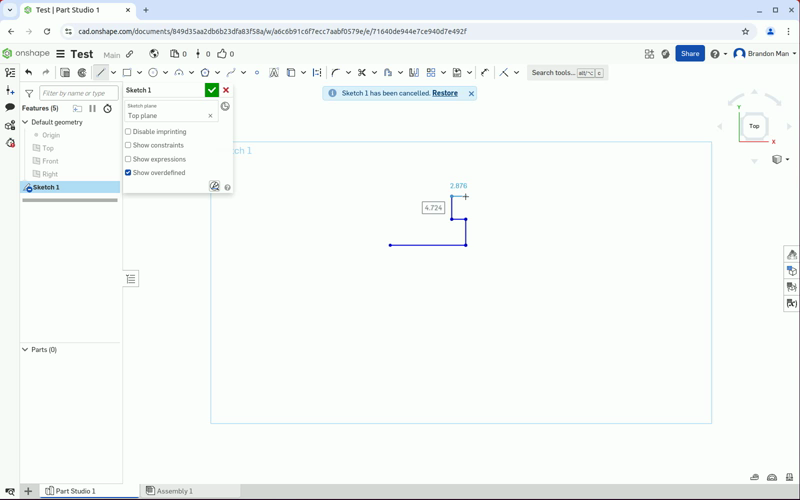
key_down(shift)
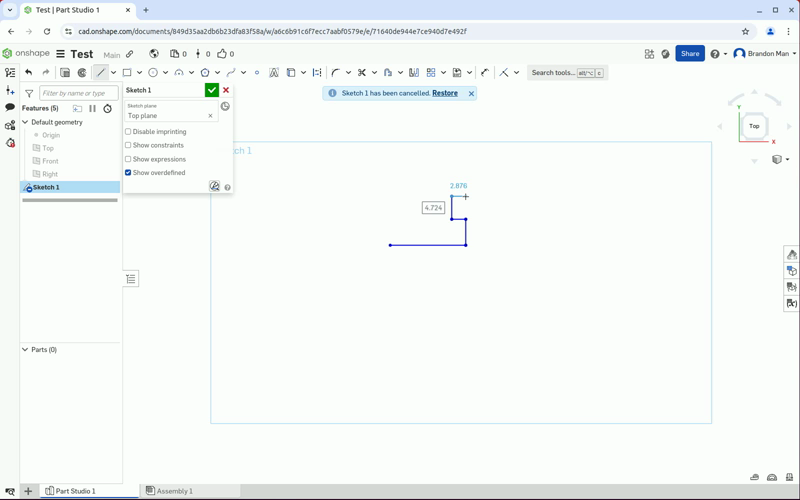
mouse_move(495, 196)
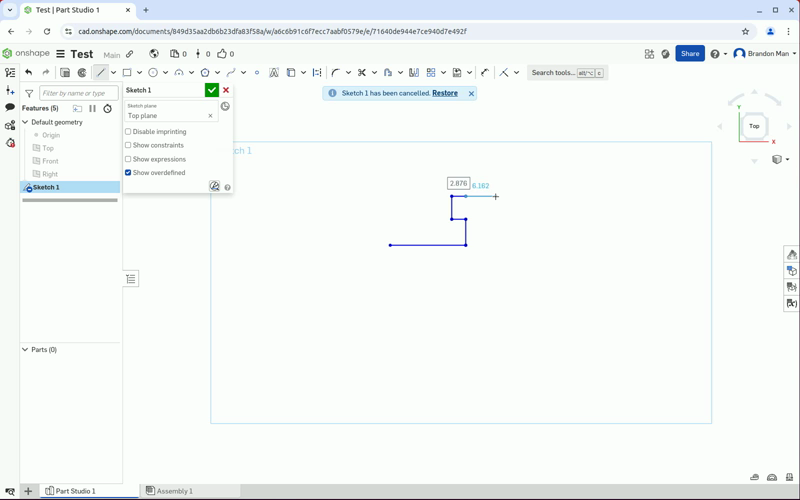
mouse_move(465, 170)
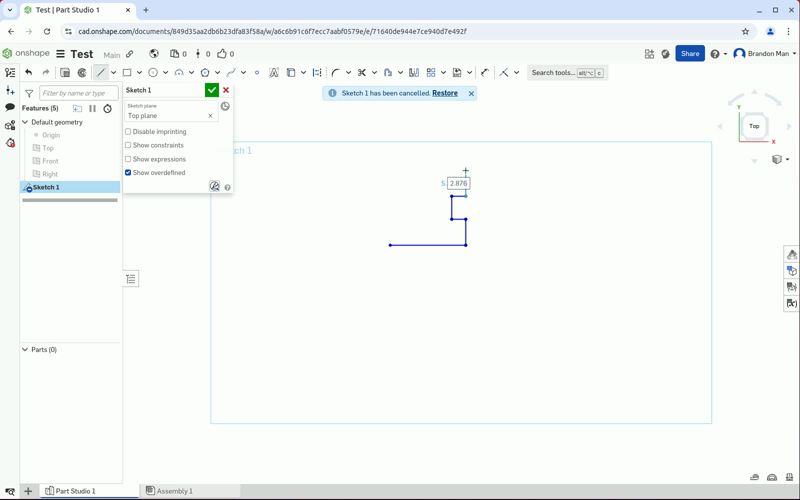
click(465, 170)
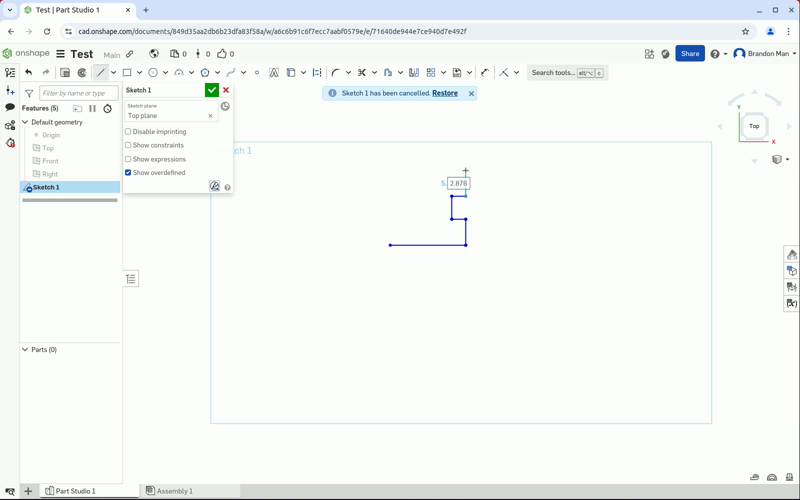
key_up(shift)
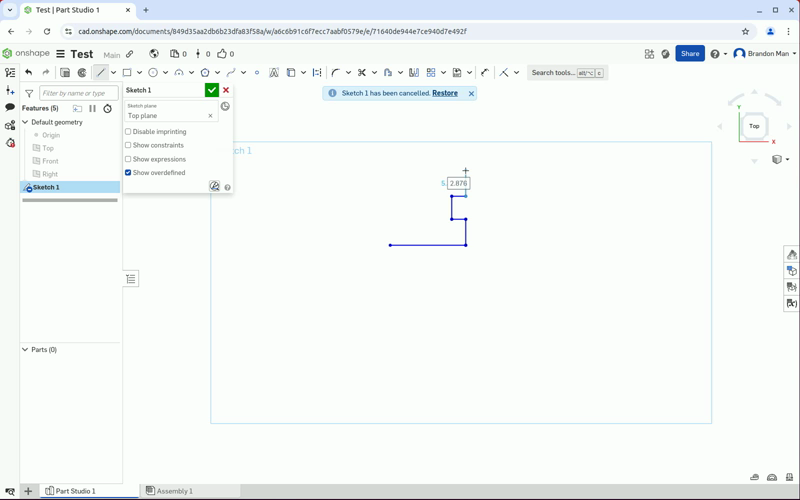
key_down(shift)
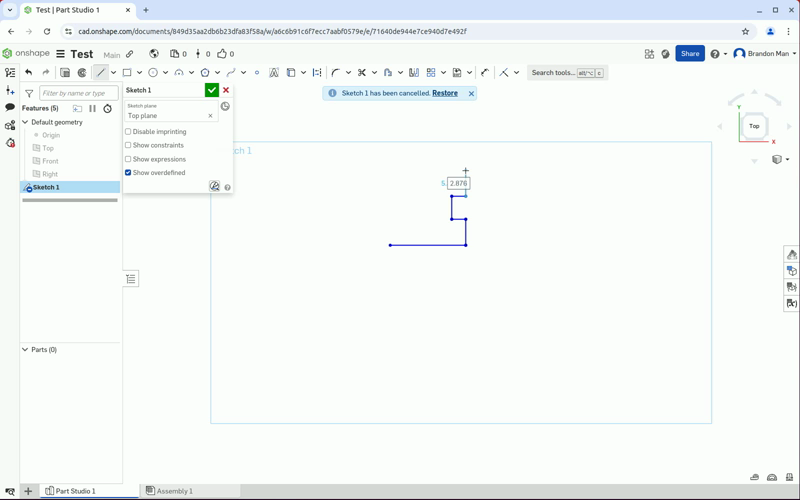
mouse_move(390, 170)
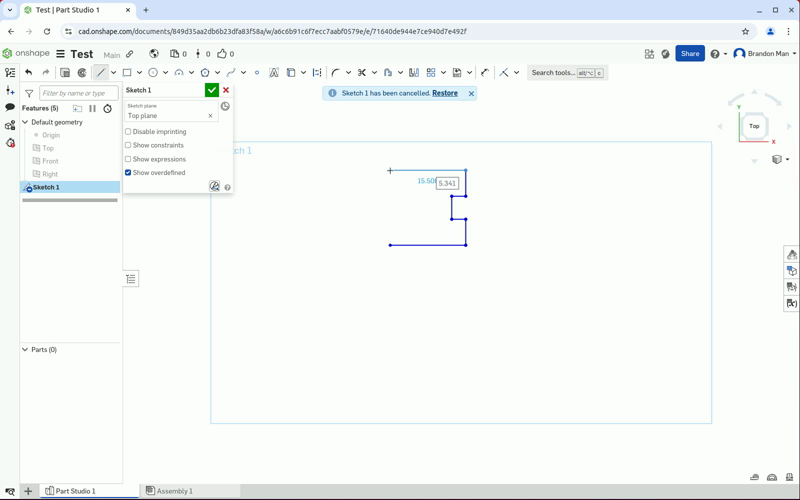
click(390, 170)
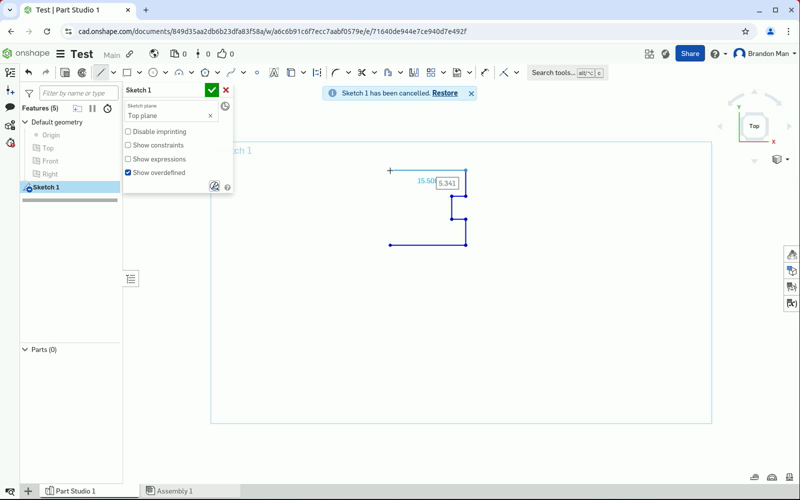
key_up(shift)
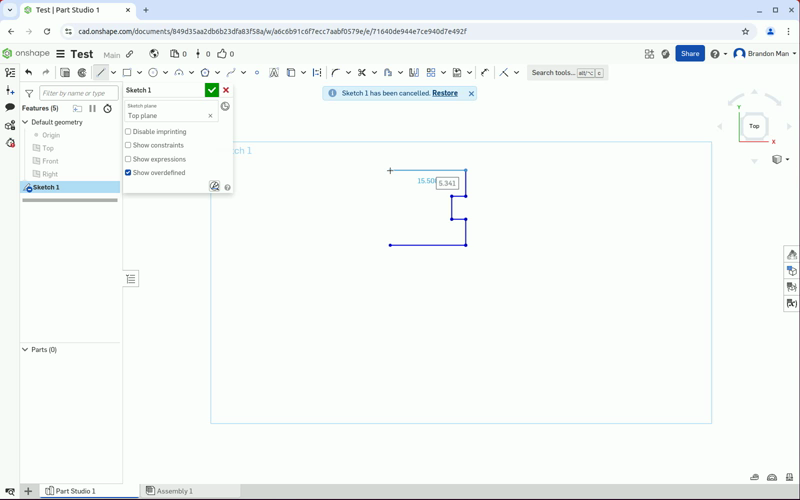
key_down(shift)
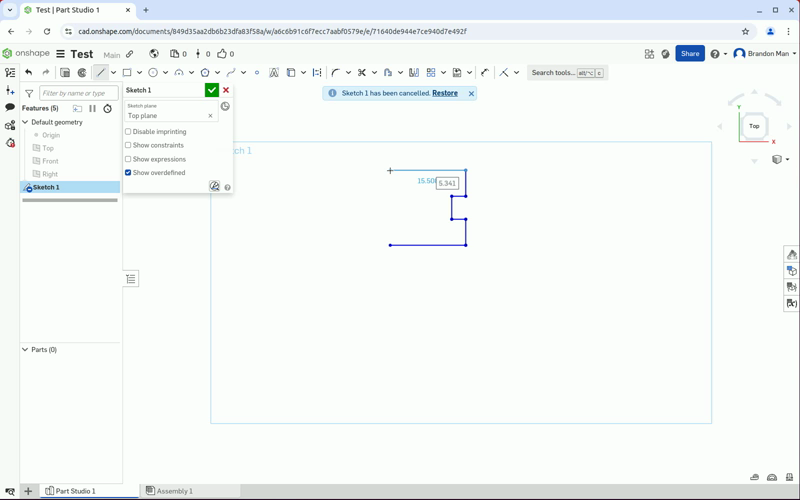
mouse_move(420, 170)
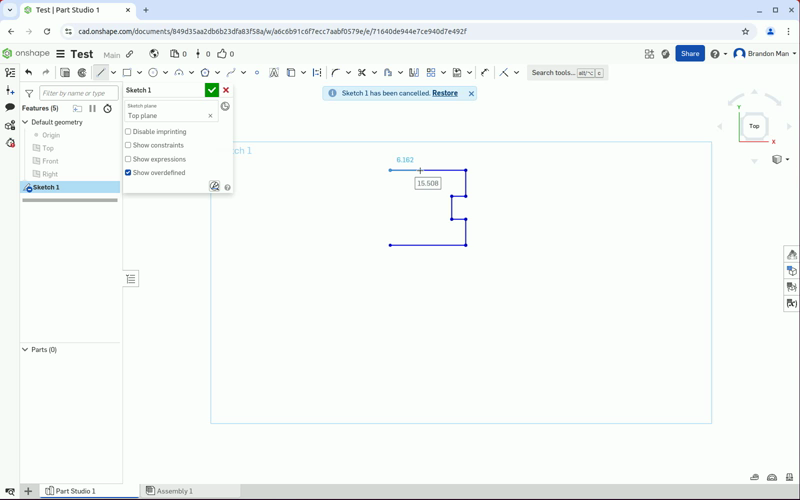
mouse_move(390, 196)
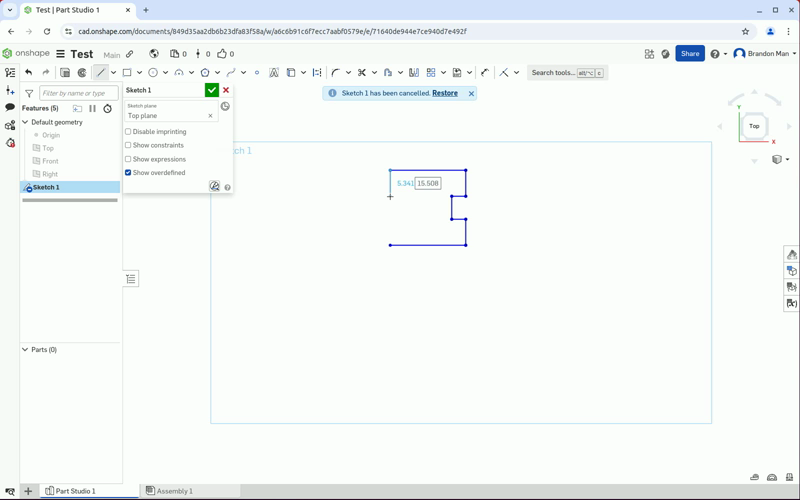
click(390, 196)
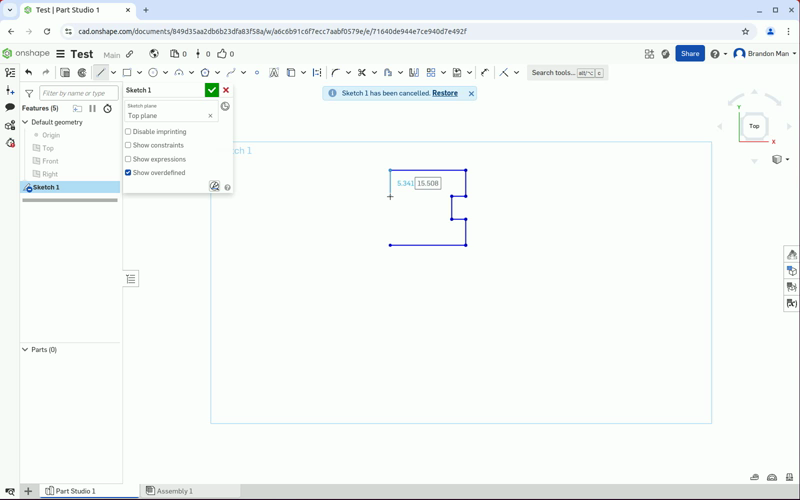
key_up(shift)
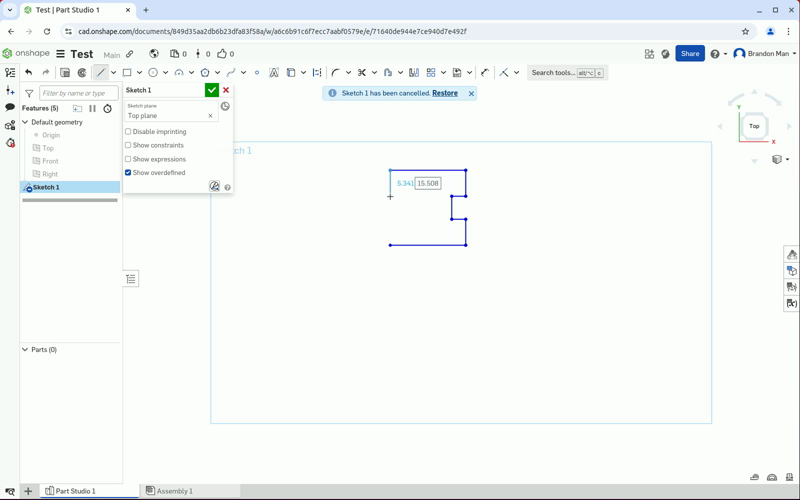
key_down(shift)
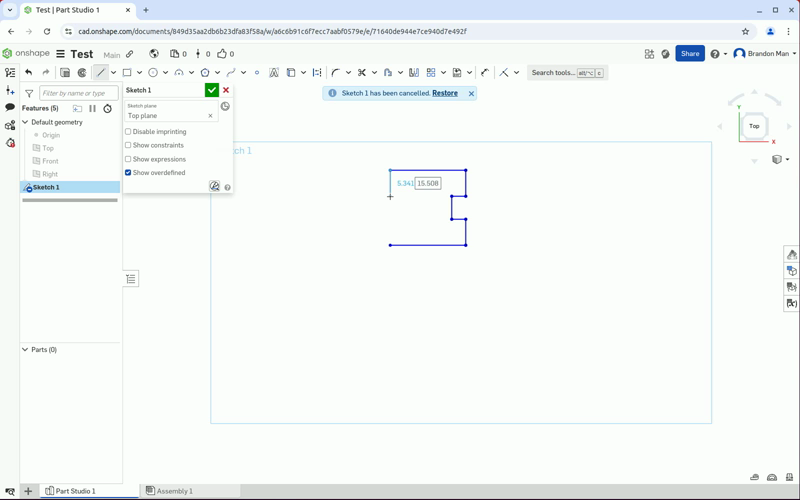
mouse_move(420, 196)
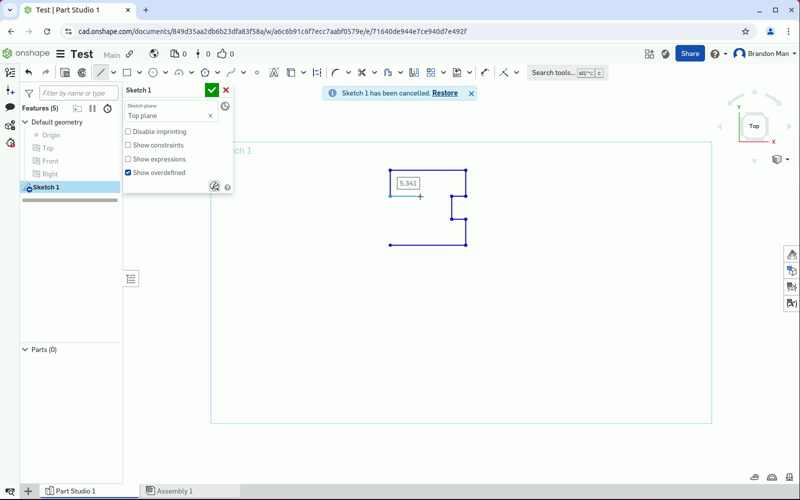
mouse_move(404, 196)
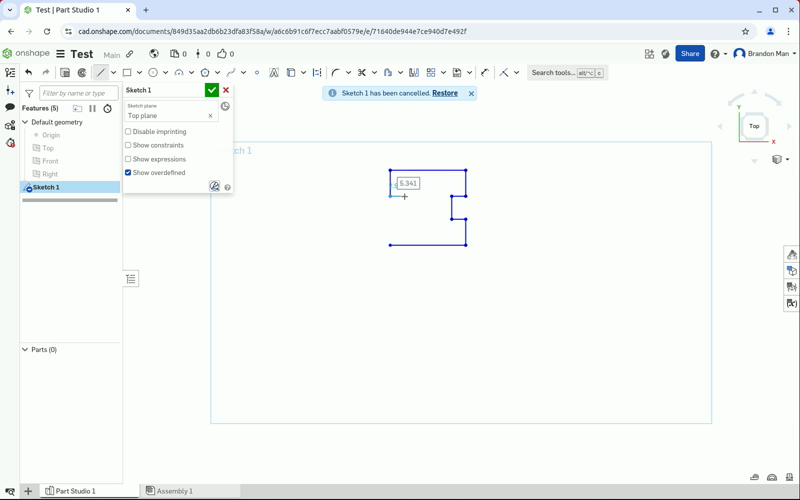
click(404, 196)
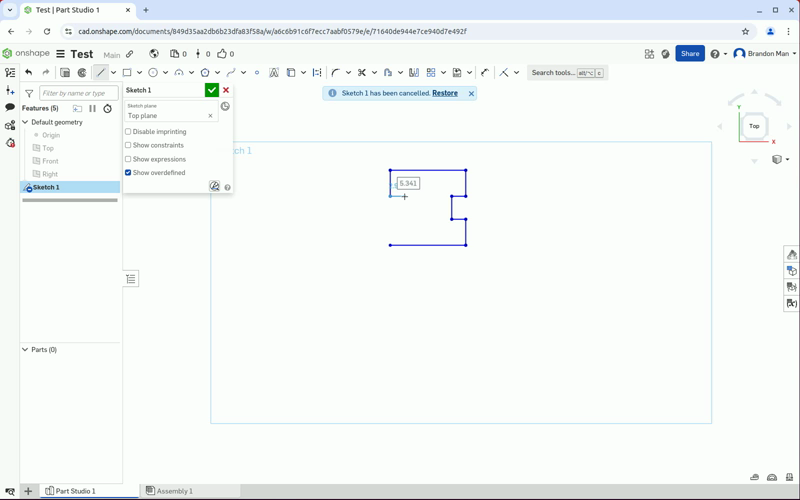
key_up(shift)
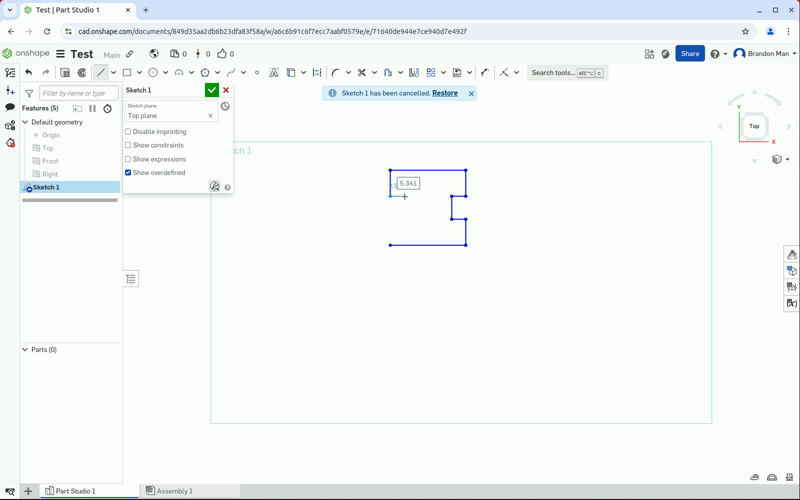
key_down(shift)
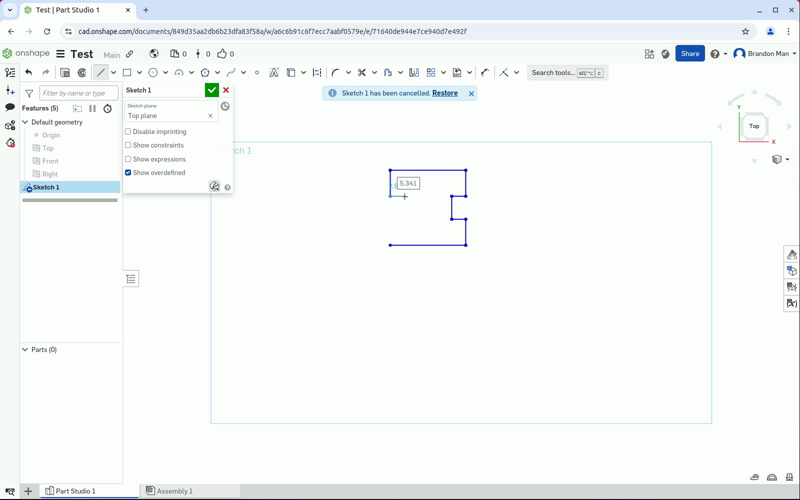
mouse_move(434, 196)
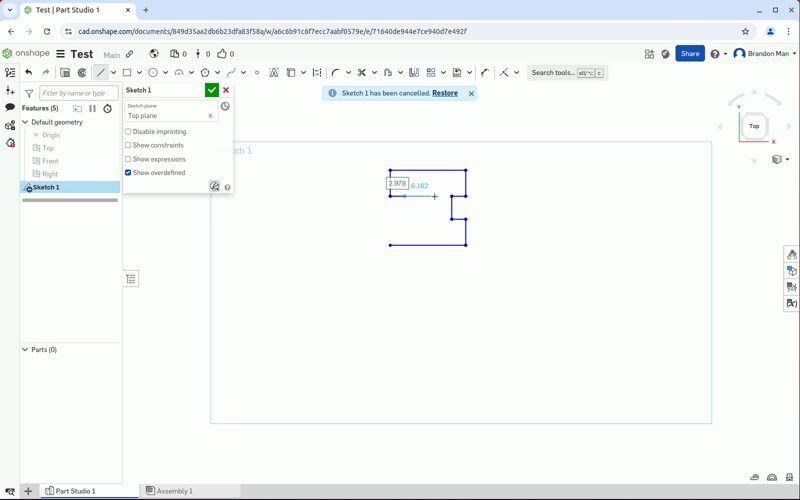
mouse_move(404, 219)
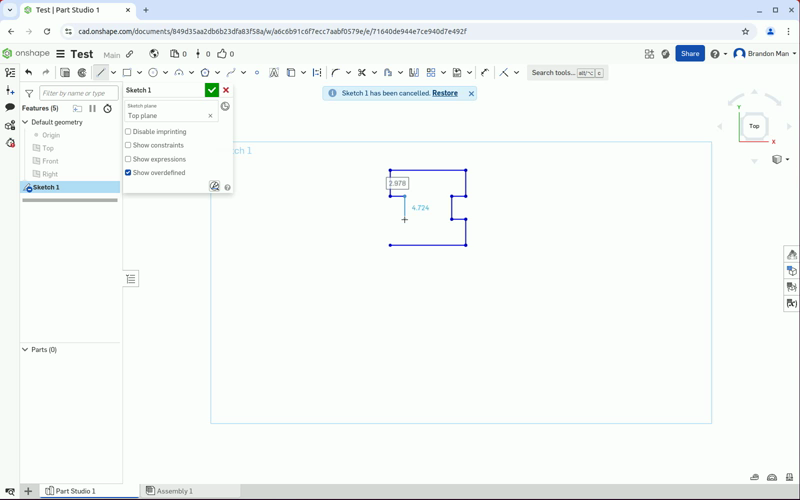
click(404, 219)
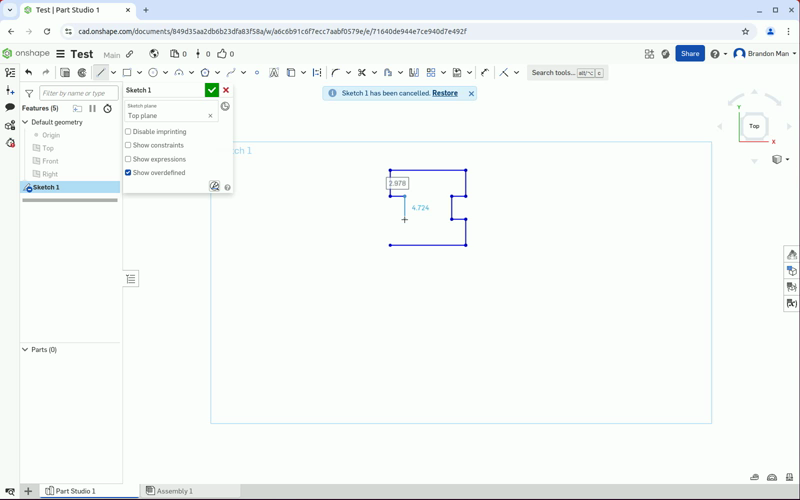
key_up(shift)
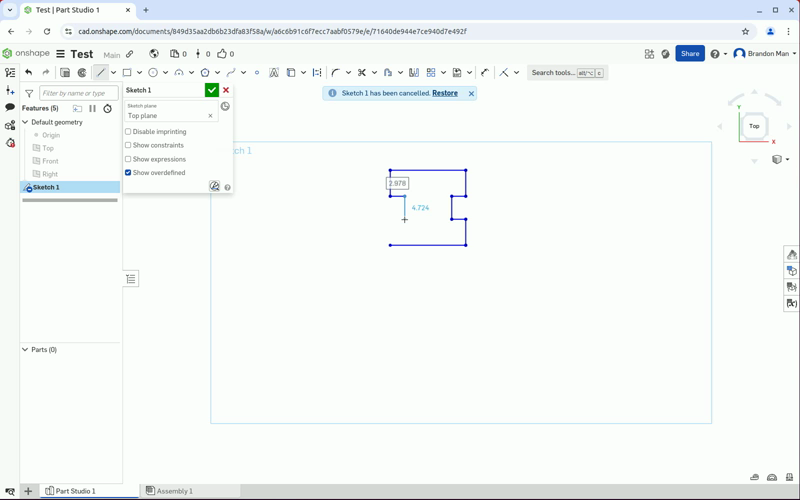
key_down(shift)
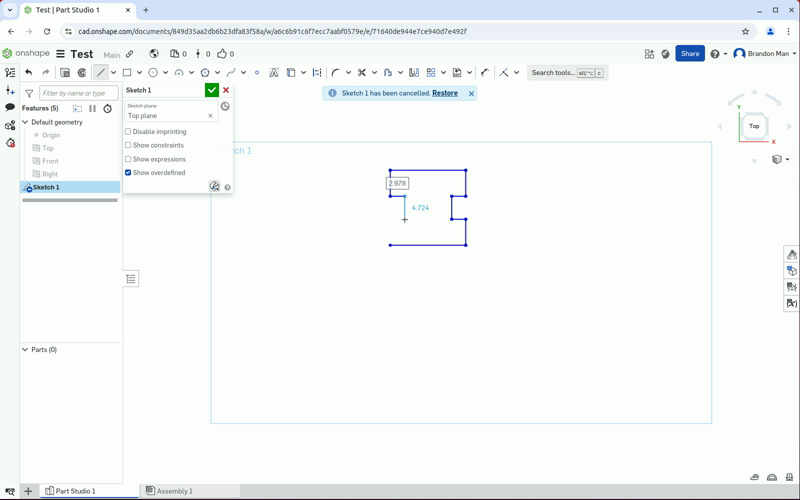
mouse_move(434, 219)
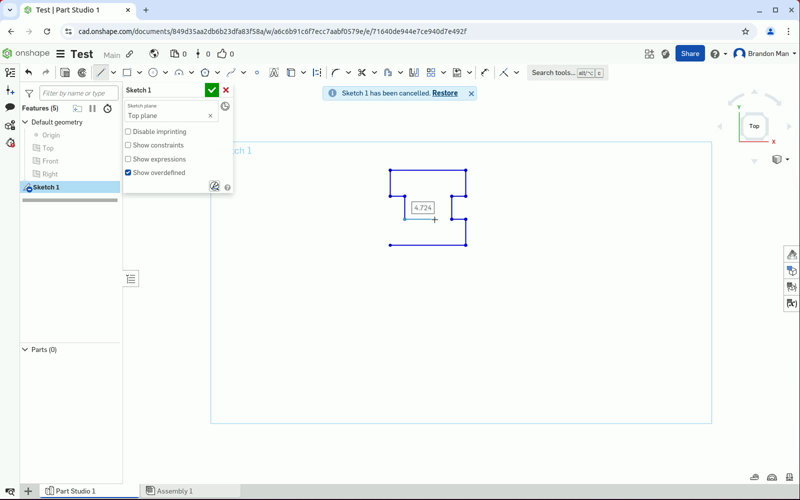
mouse_move(390, 219)
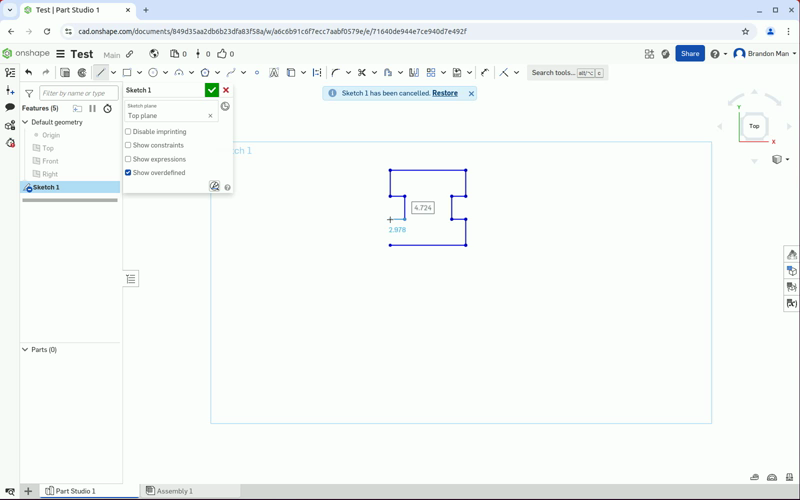
click(390, 219)
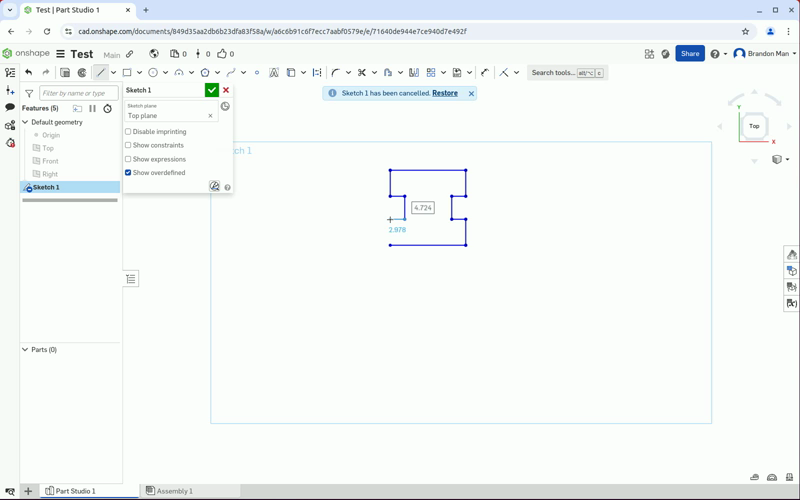
key_up(shift)
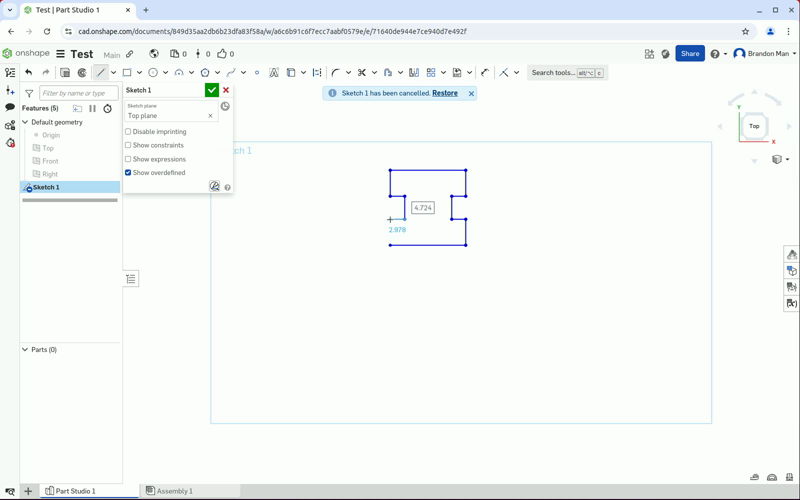
mouse_move(420, 219)
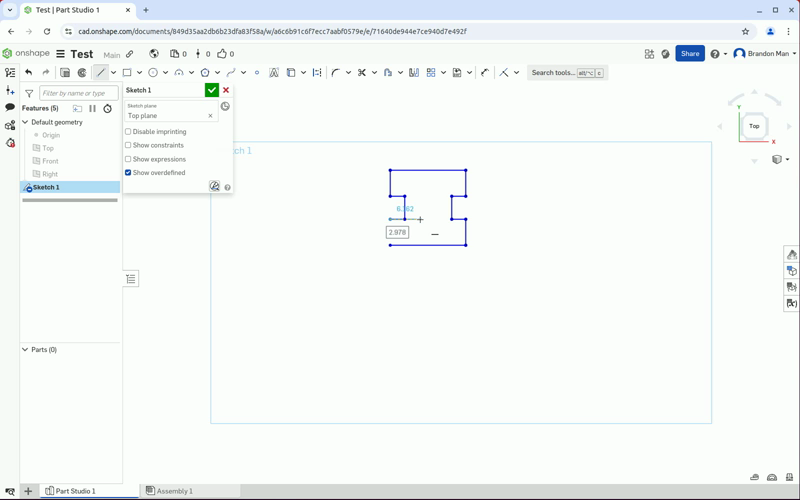
key_down(shift)
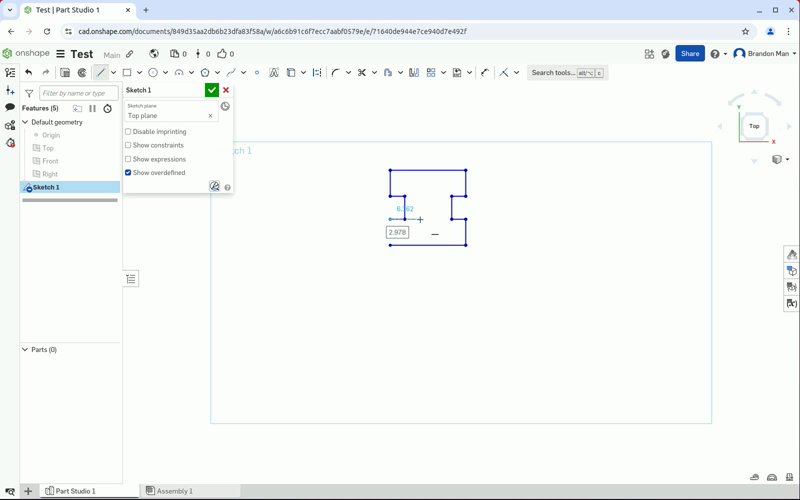
mouse_move(390, 245)
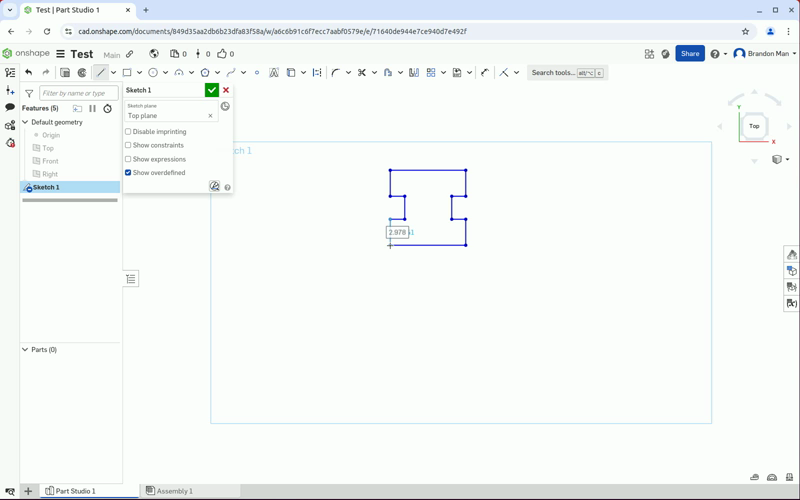
key_up(shift)
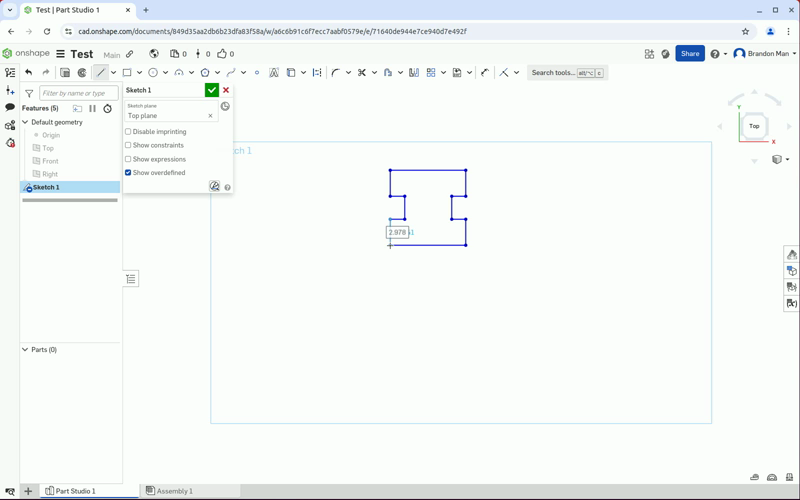
click(390, 245)
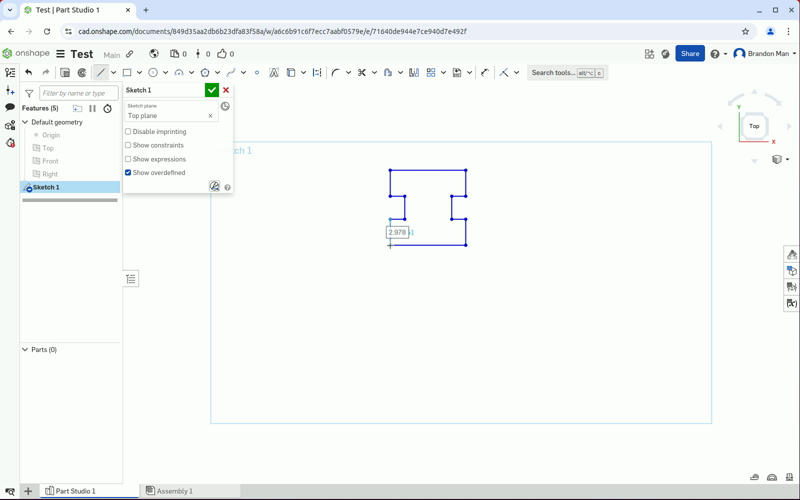
key(esc)
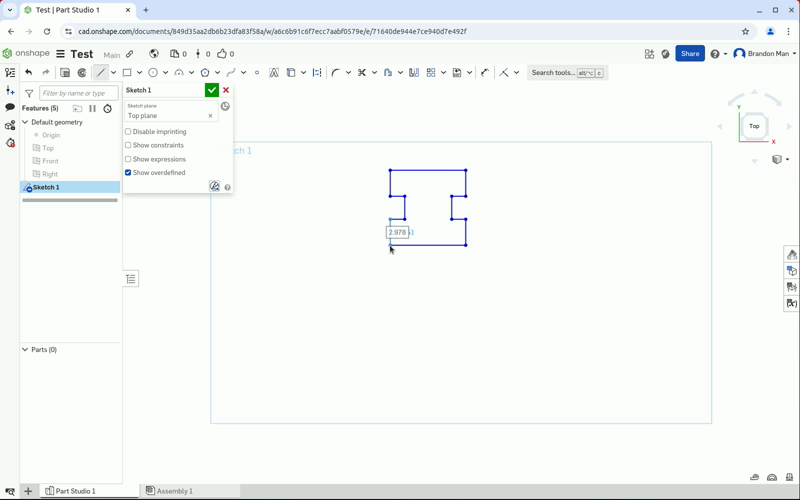
key(c)
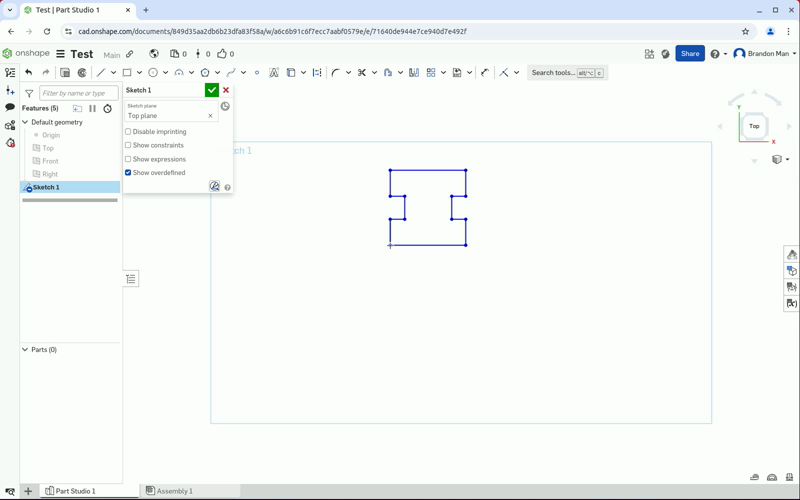
key_down(shift)
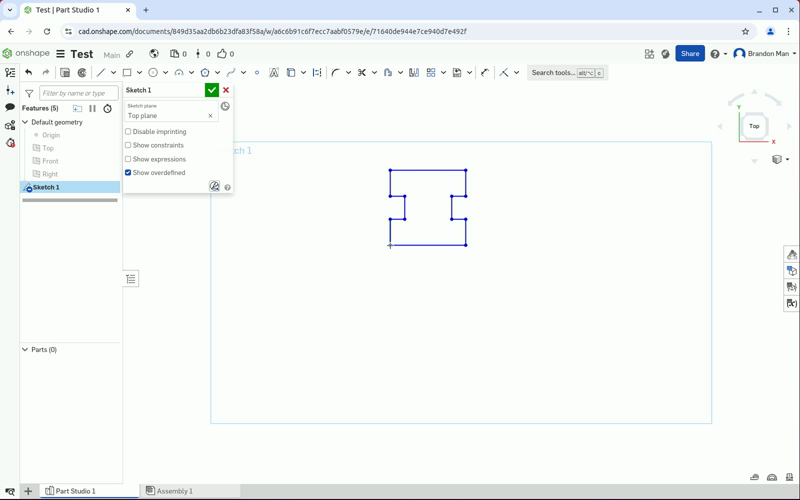
mouse_move(428, 207)
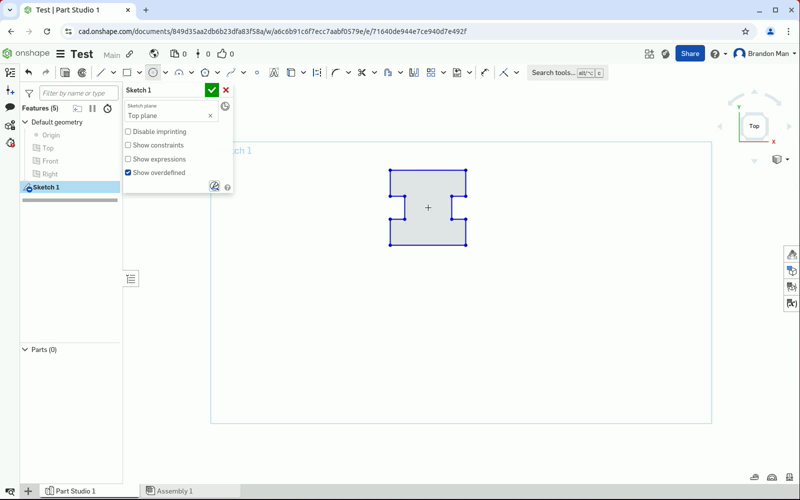
click(428, 207)
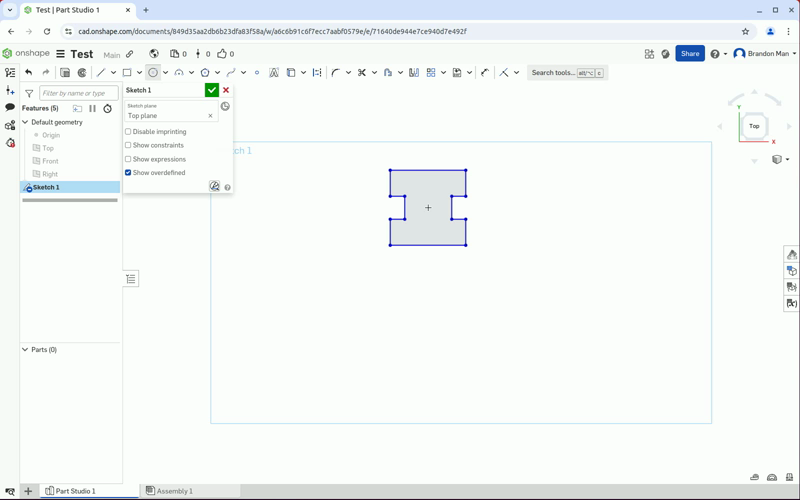
key_up(shift)
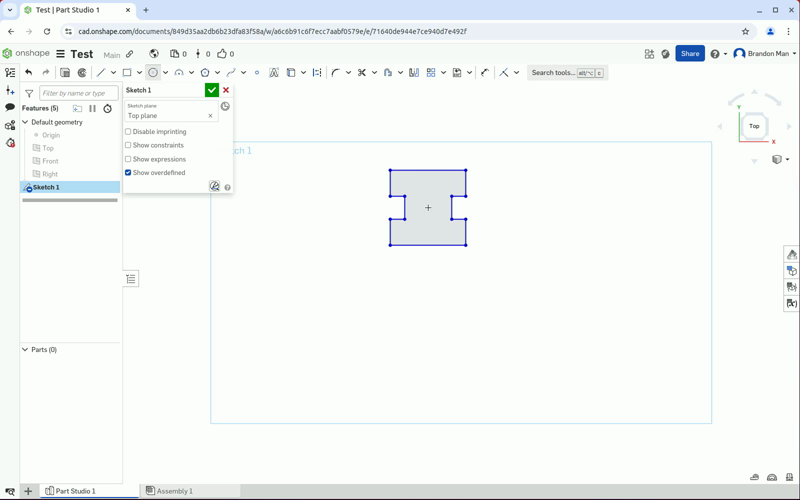
mouse_move(437, 207)
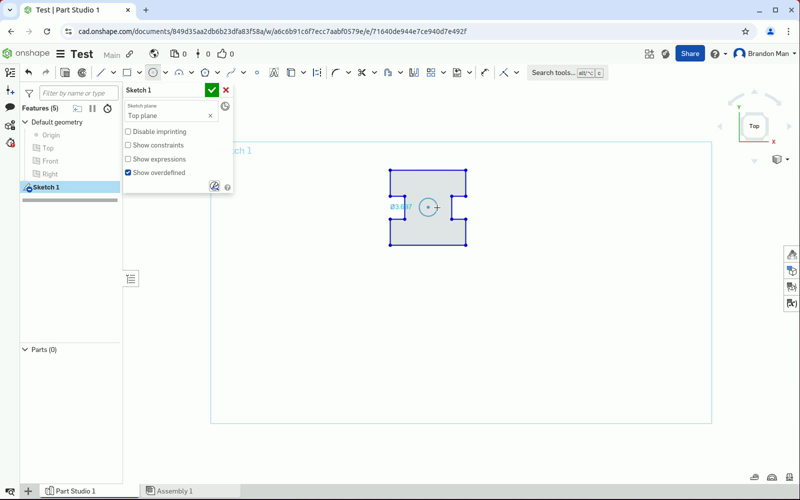
click(437, 207)
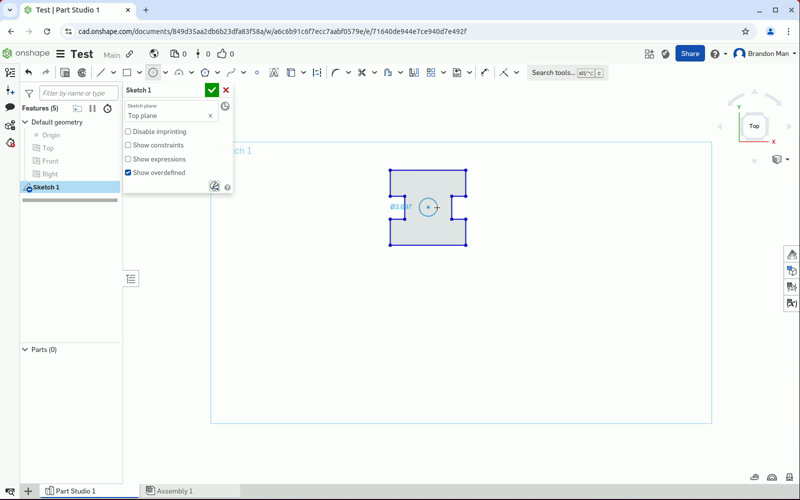
key(esc)
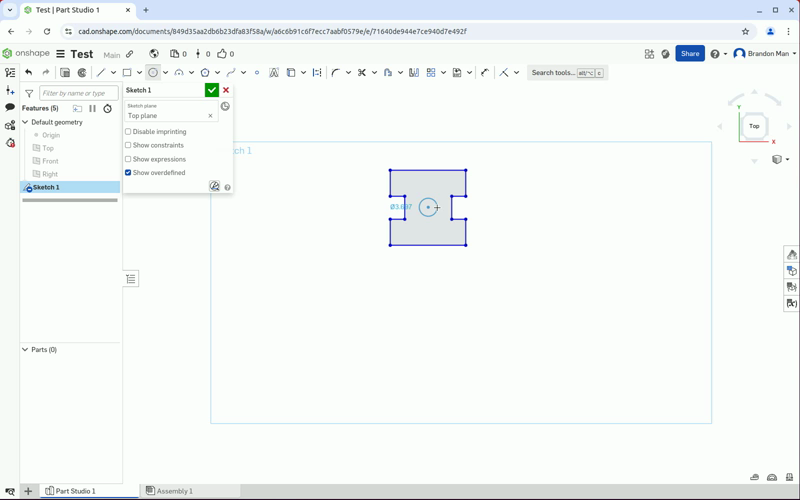
mouse_move(420, 190)
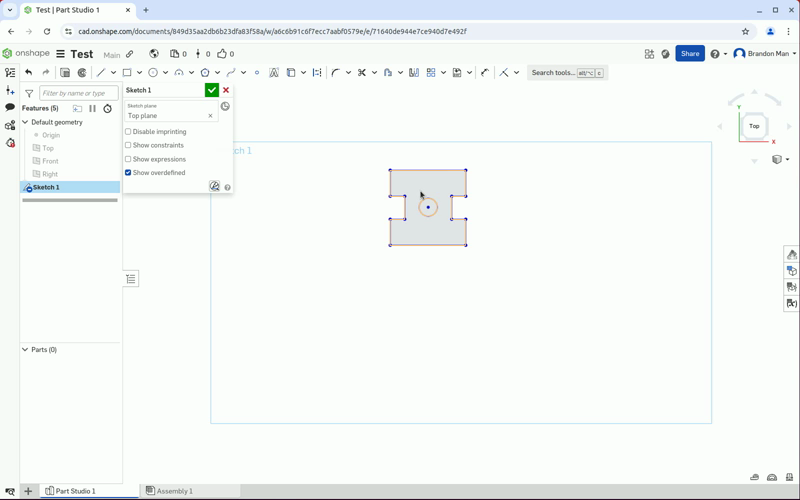
click(420, 190)
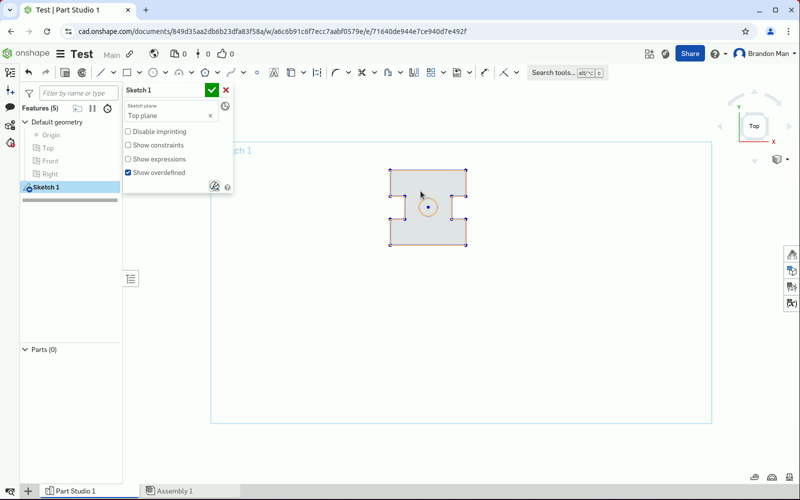
mouse_move(73, 352)
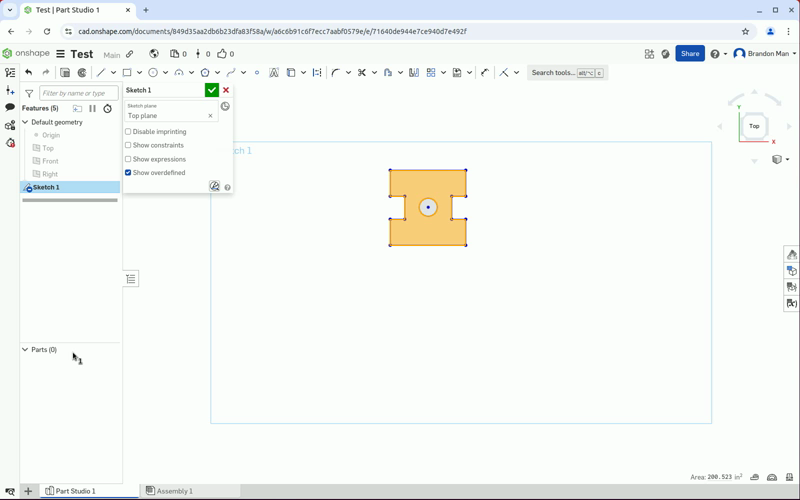
key(shift+y)
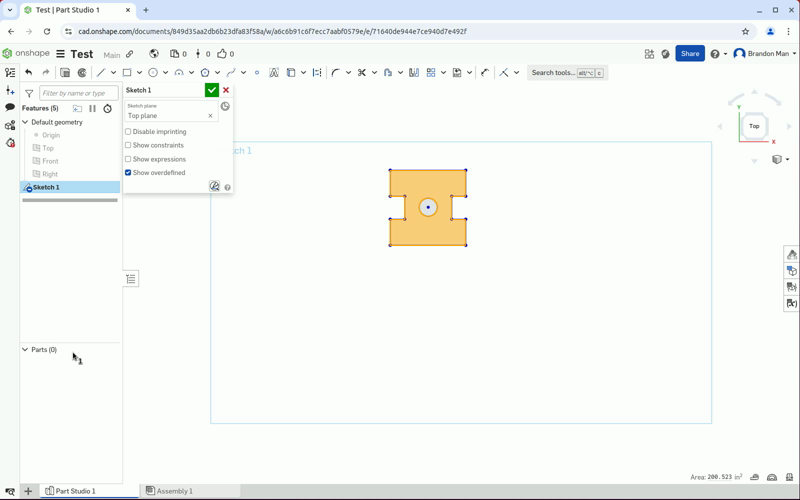
key(shift+e)
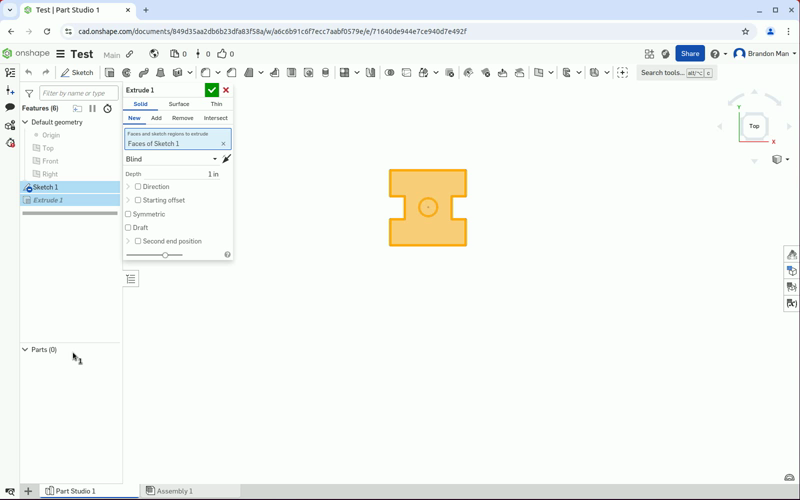
mouse_move(143, 106)
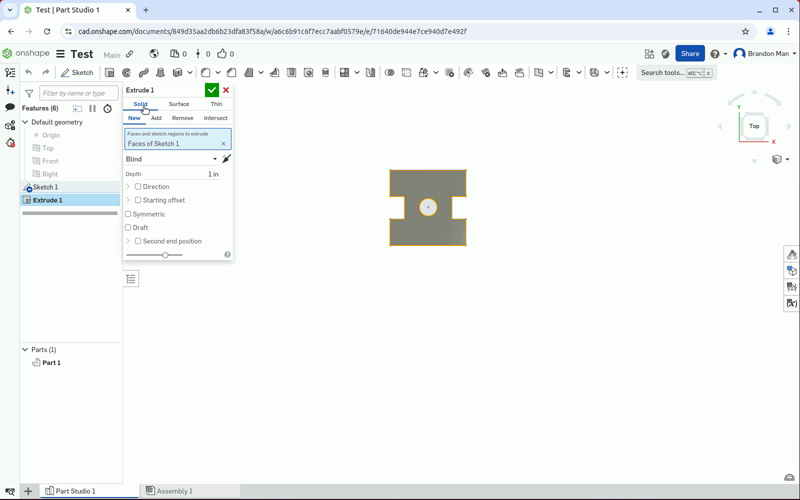
click(143, 106)
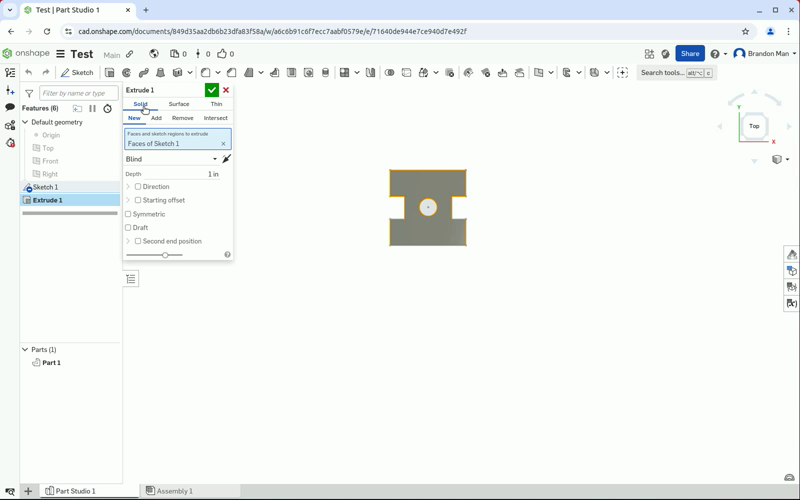
mouse_move(137, 120)
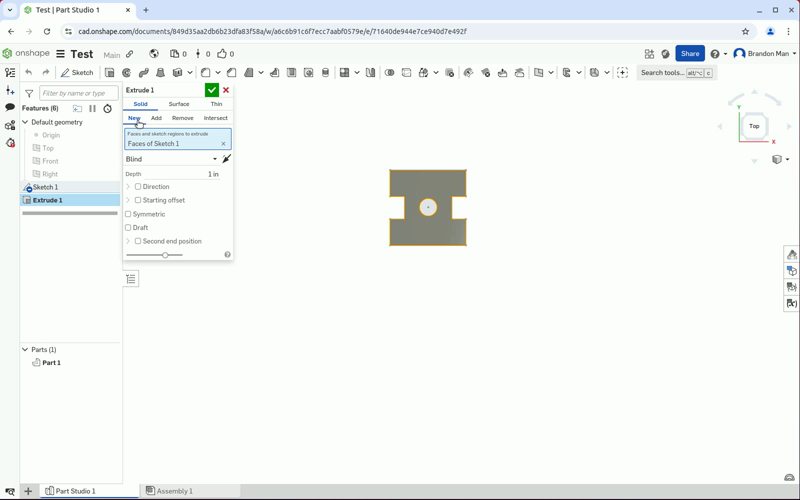
click(137, 120)
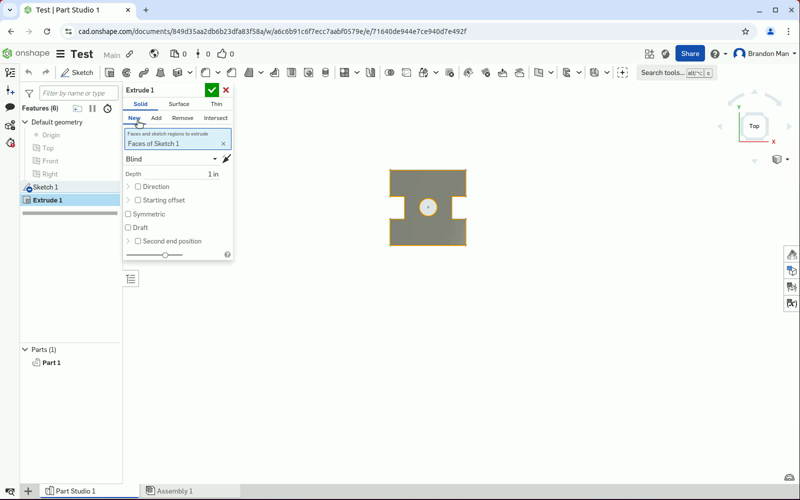
key(tab, 4)
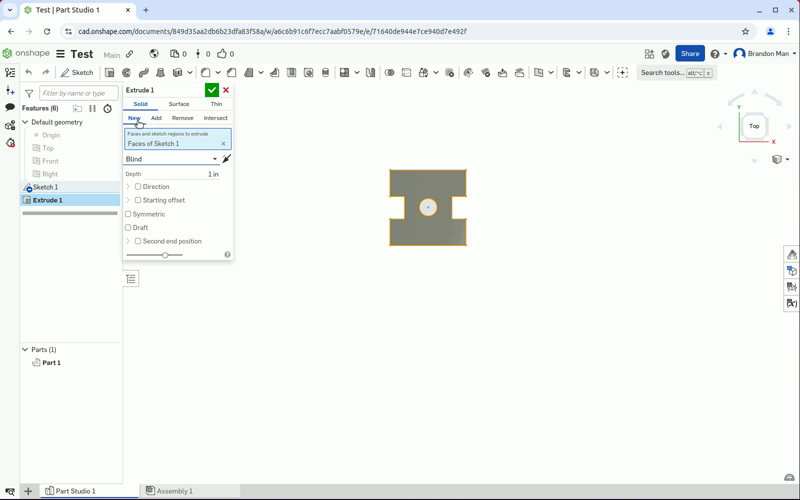
text(3.851)
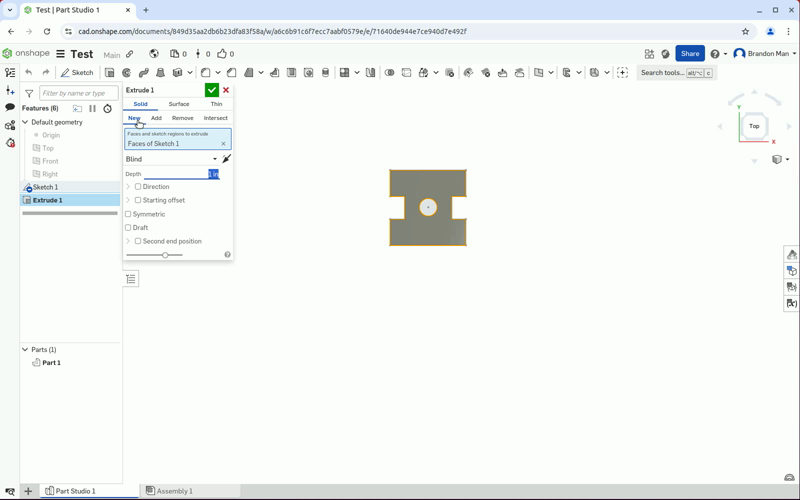
key(enter)
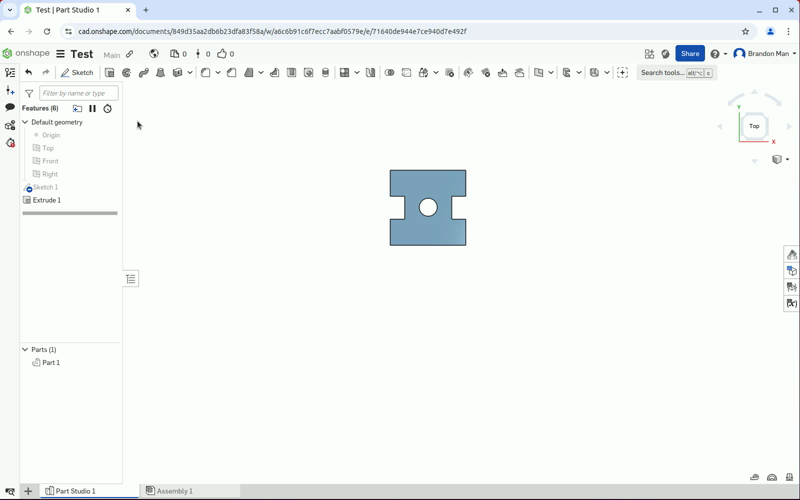
key(shift+h)
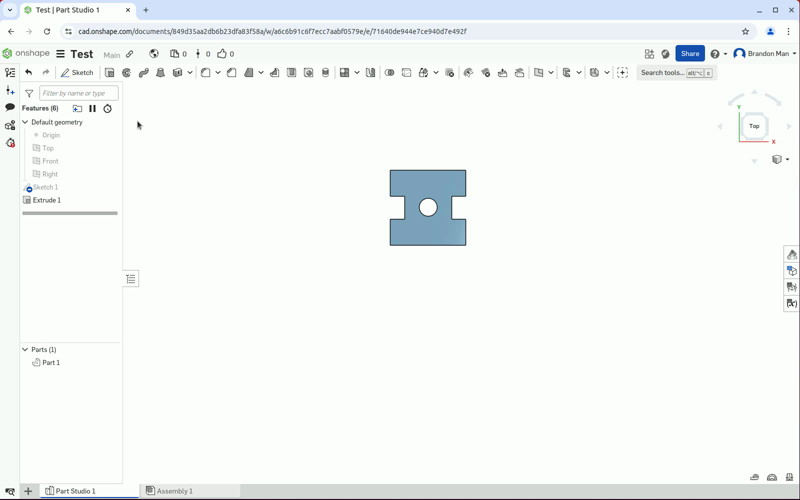
key(shift+h)
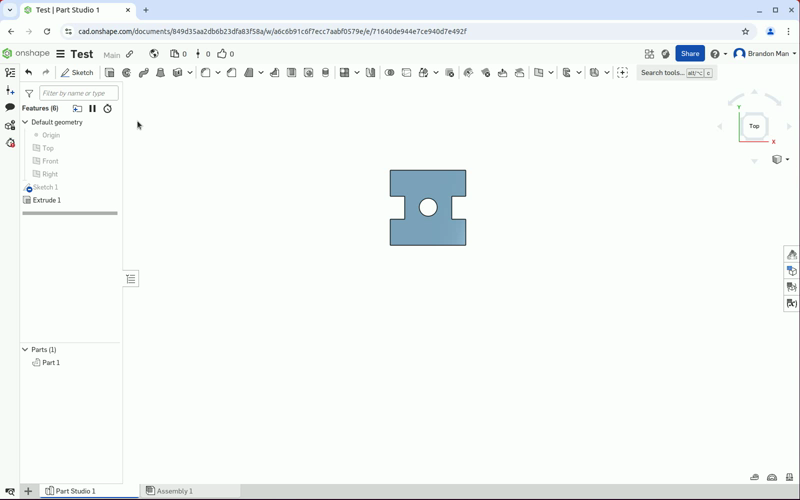
mouse_move(73, 189)
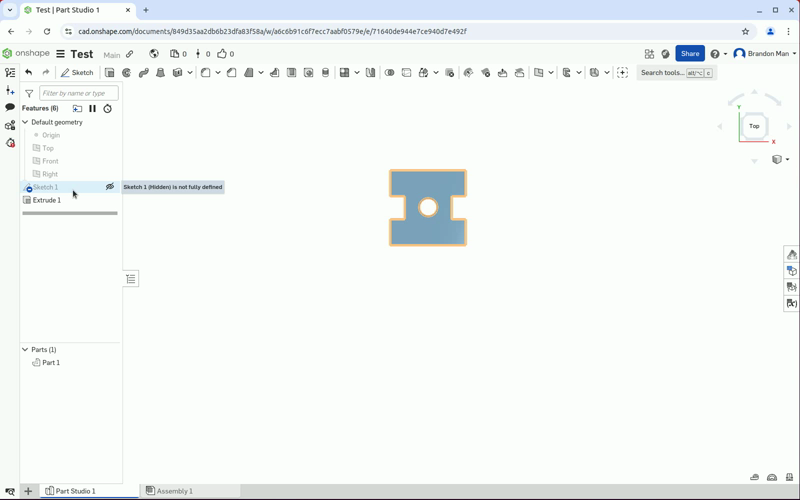
click(73, 189)
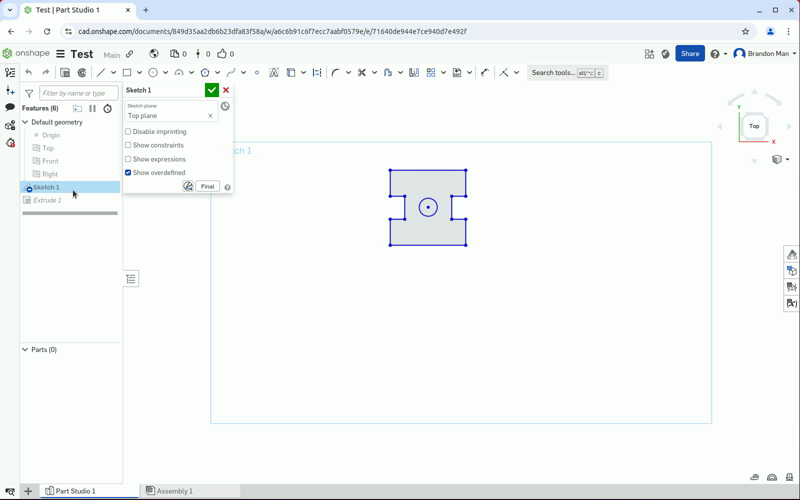
mouse_move(229, 92)
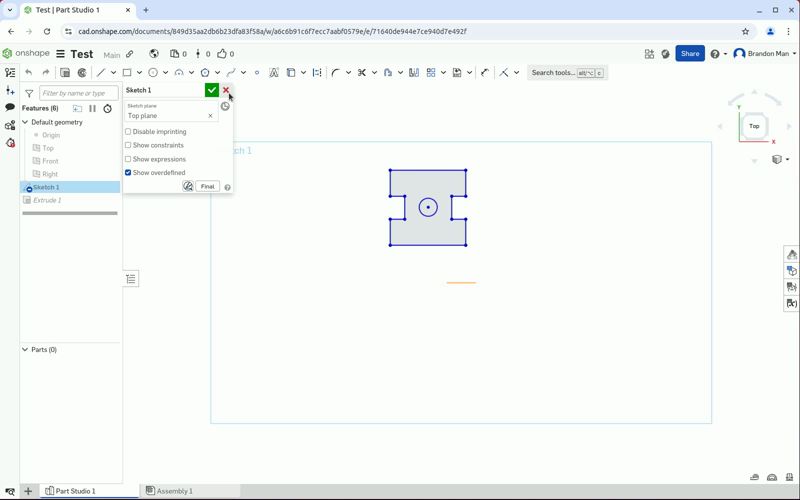
click(229, 92)
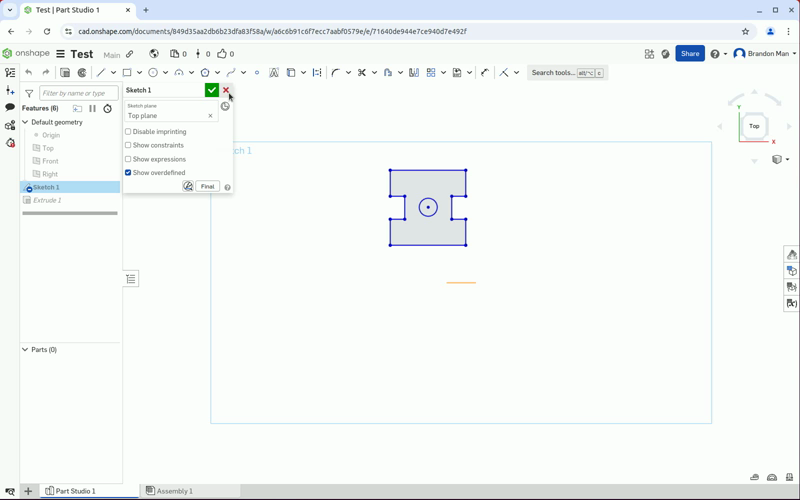
key(shift+s)
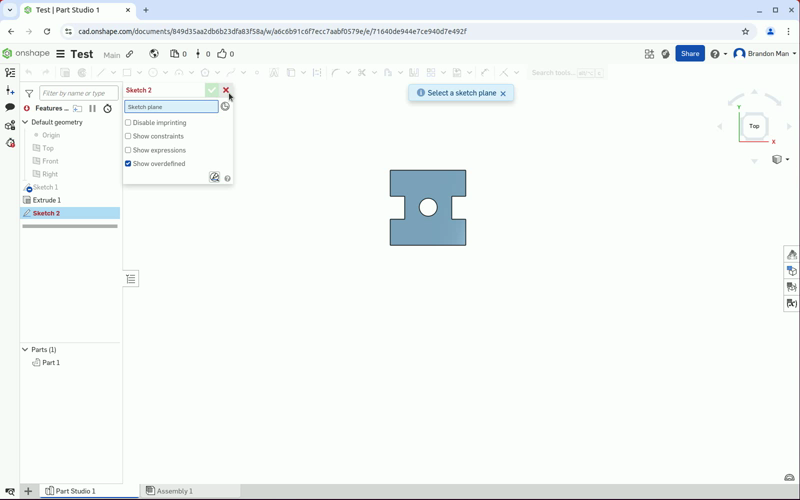
mouse_move(73, 150)
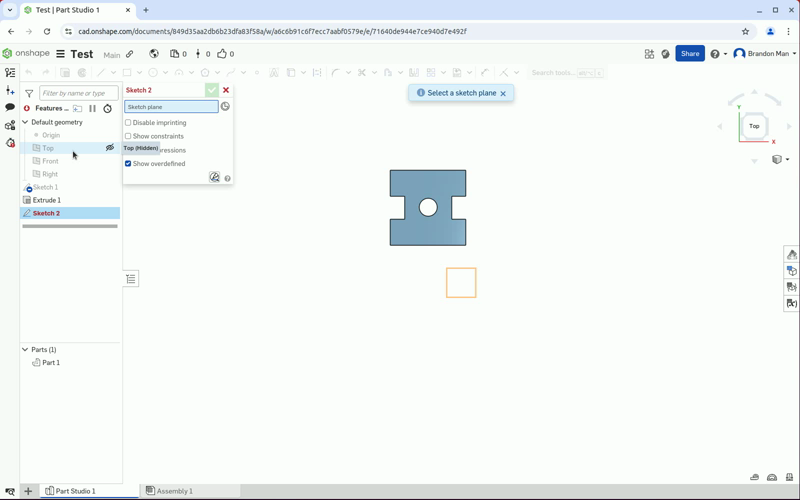
click(73, 150)
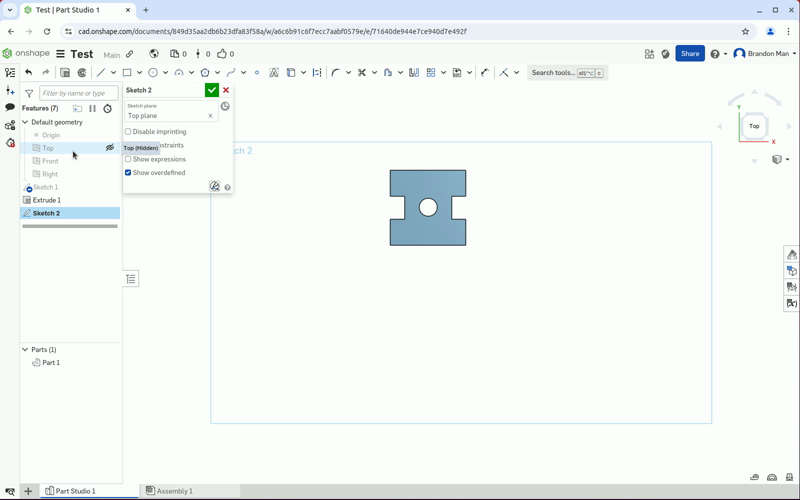
mouse_move(73, 352)
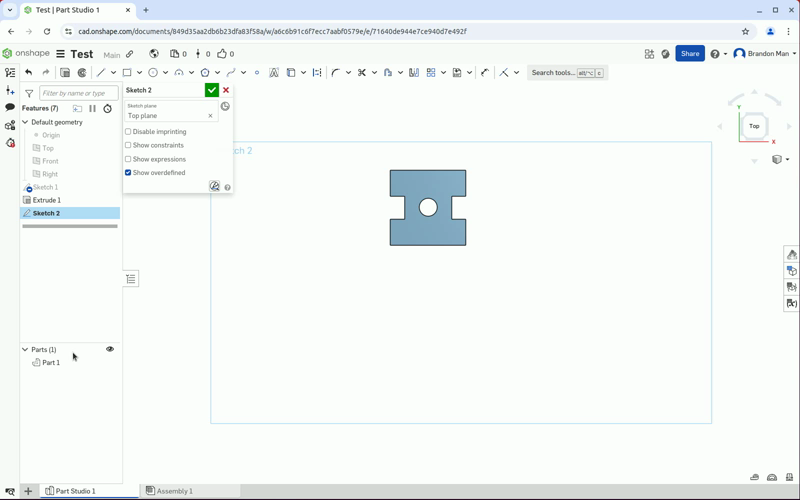
key(y)
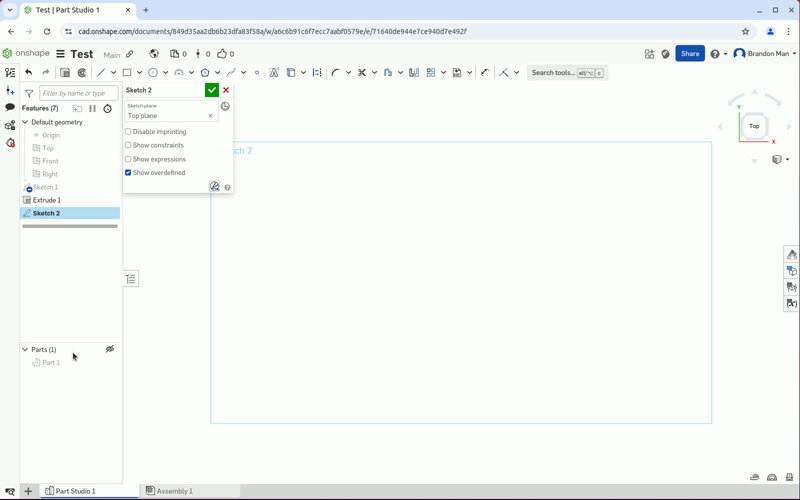
key(l)
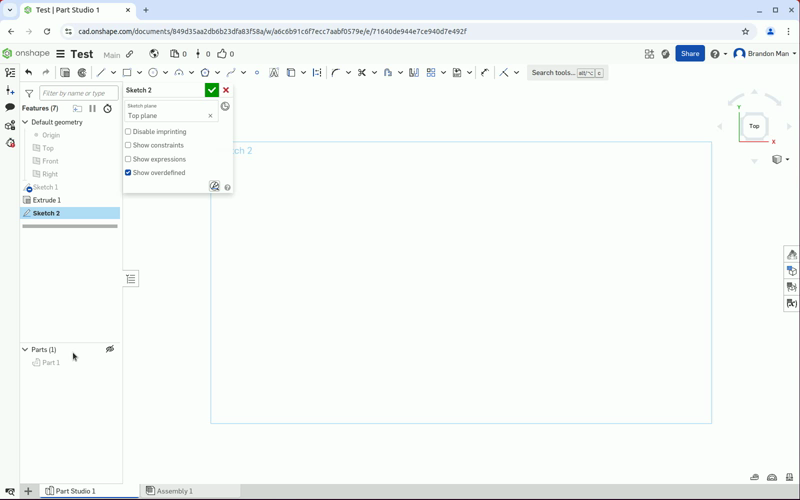
key_down(shift)
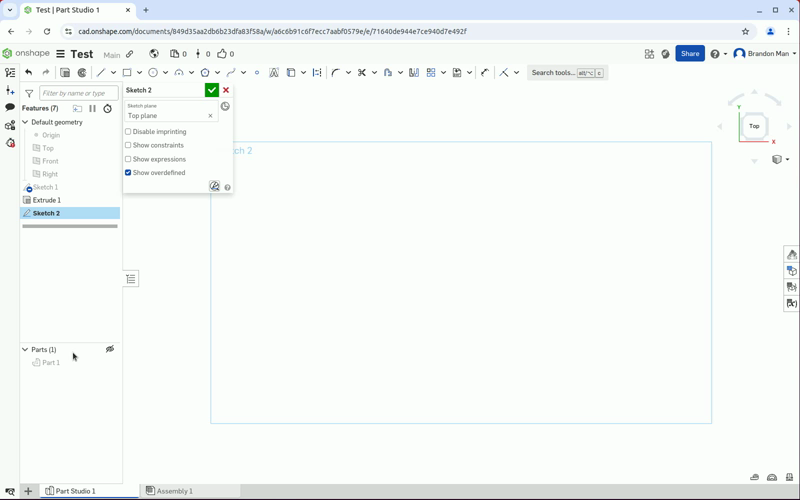
mouse_move(390, 282)
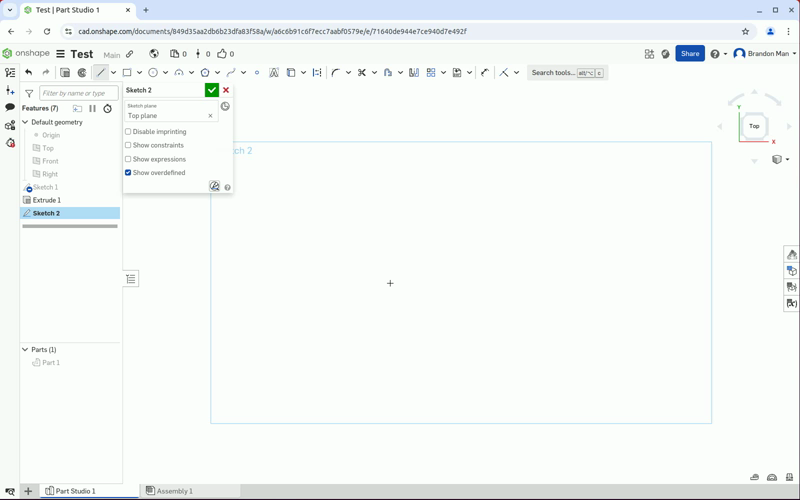
click(390, 282)
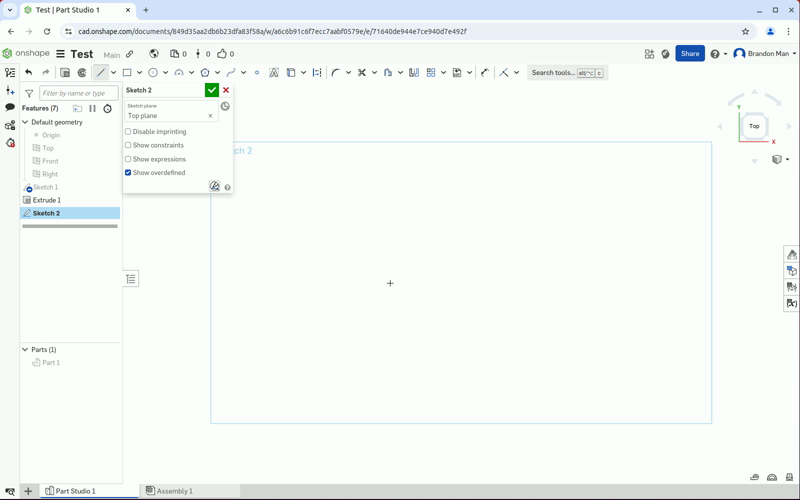
key_up(shift)
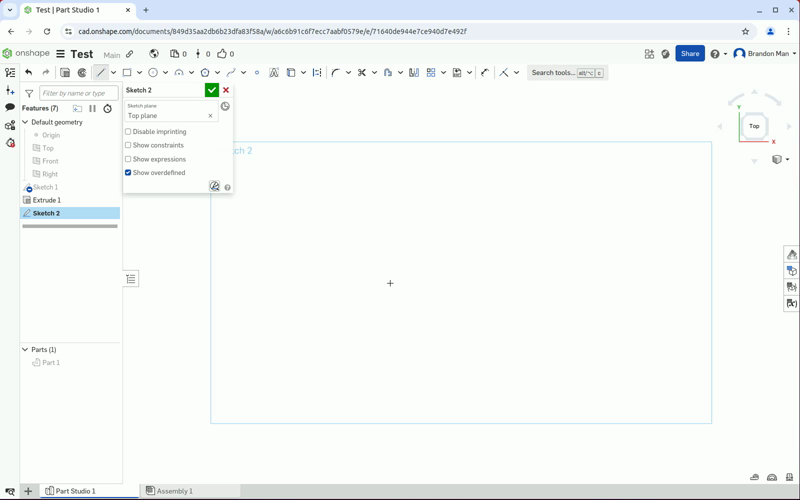
key_down(shift)
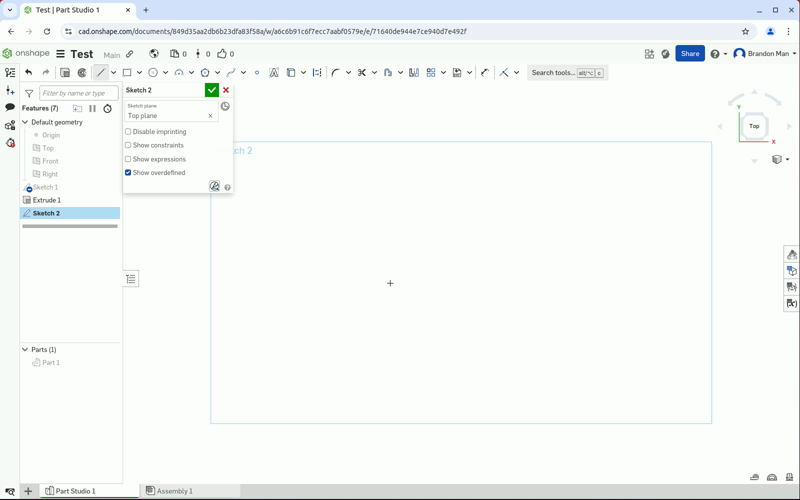
mouse_move(465, 282)
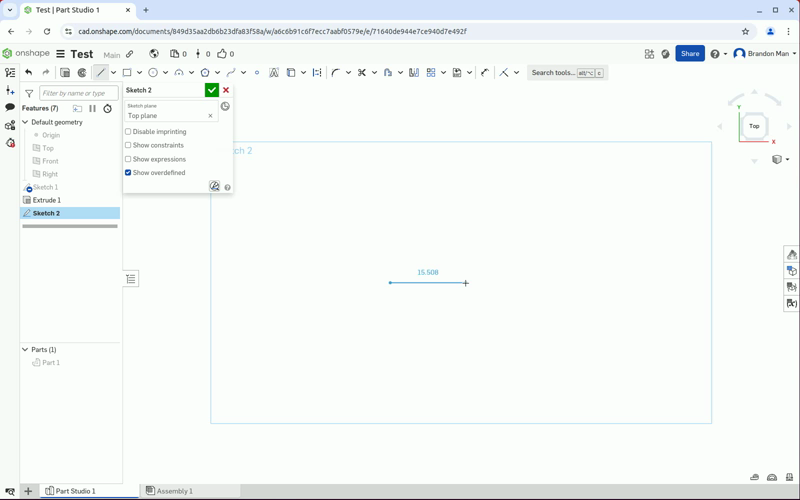
click(465, 282)
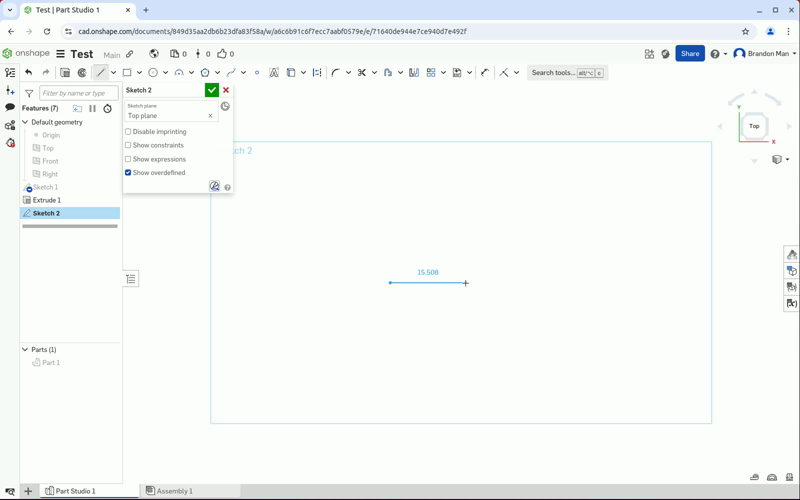
key_up(shift)
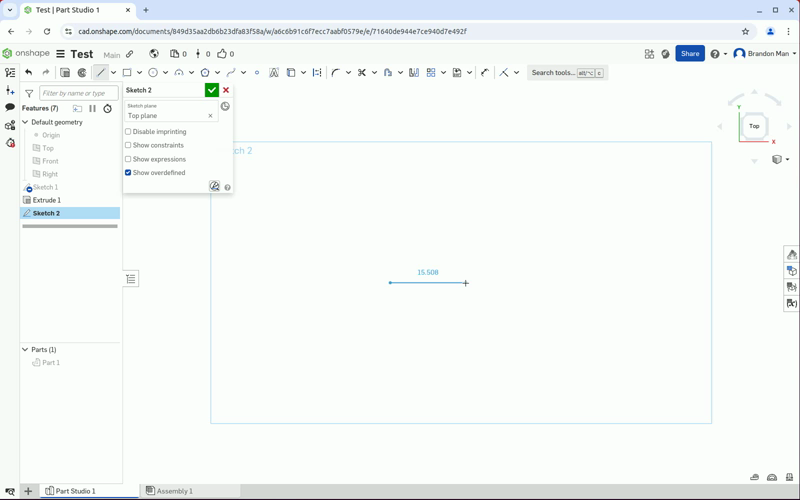
key_down(shift)
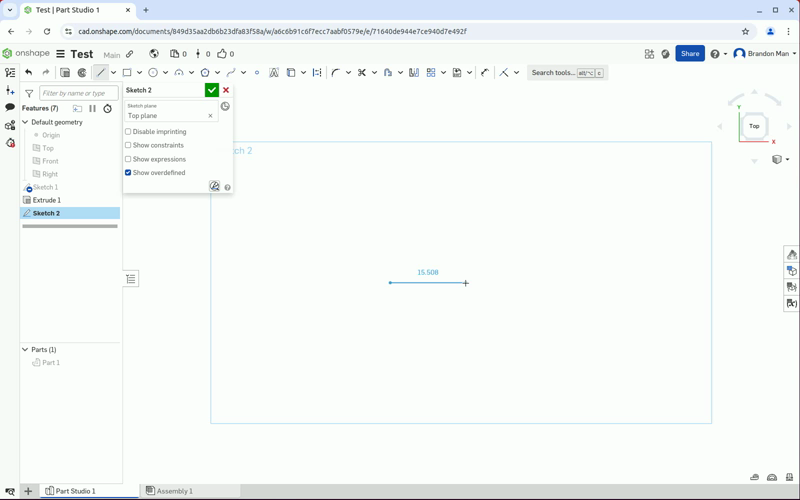
mouse_move(495, 282)
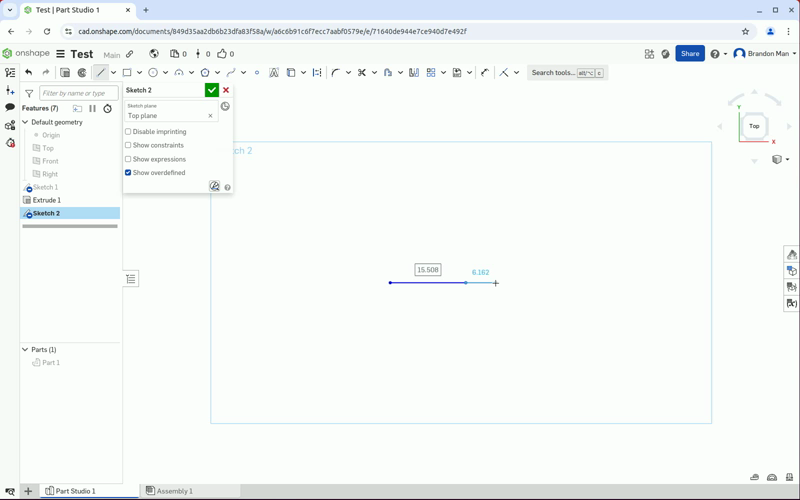
mouse_move(465, 244)
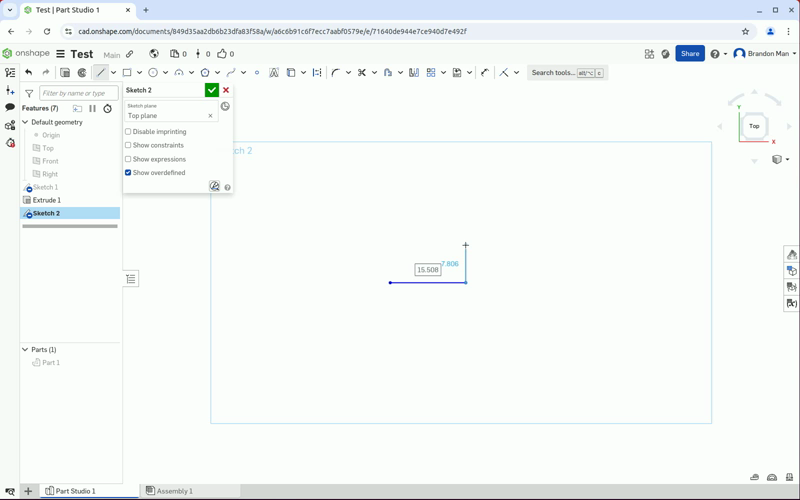
click(465, 244)
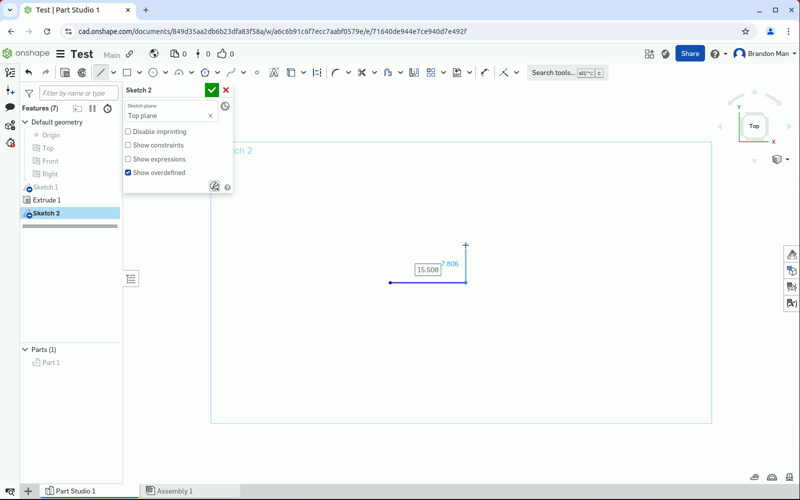
key_up(shift)
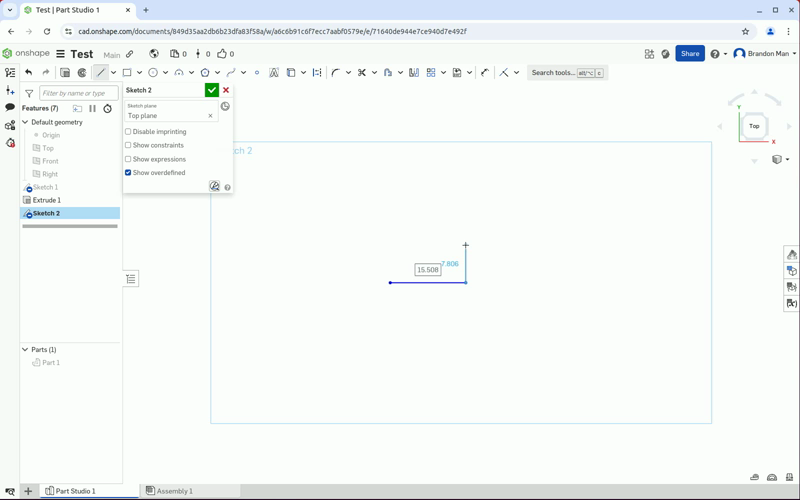
key_down(shift)
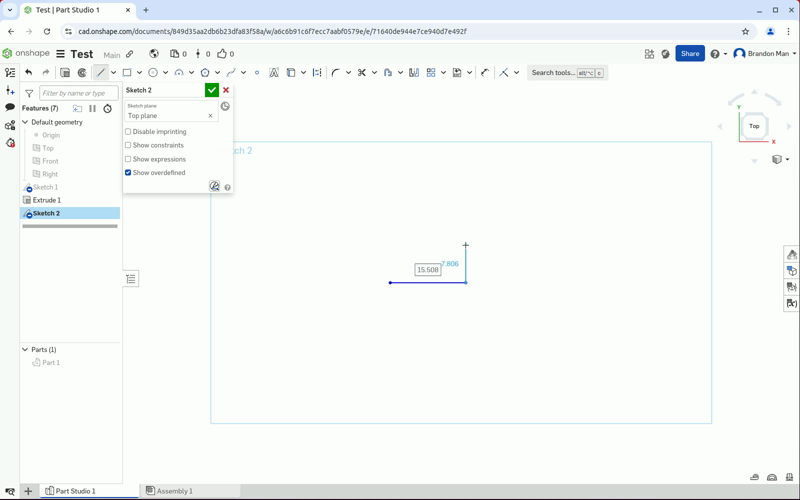
mouse_move(390, 244)
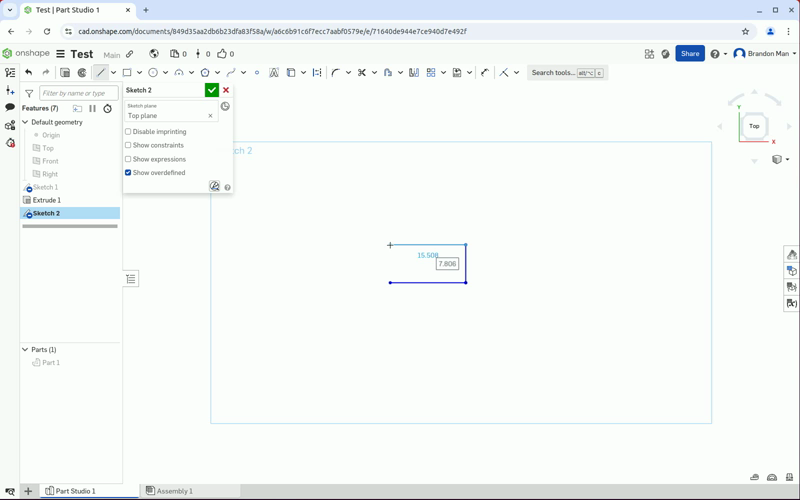
click(390, 244)
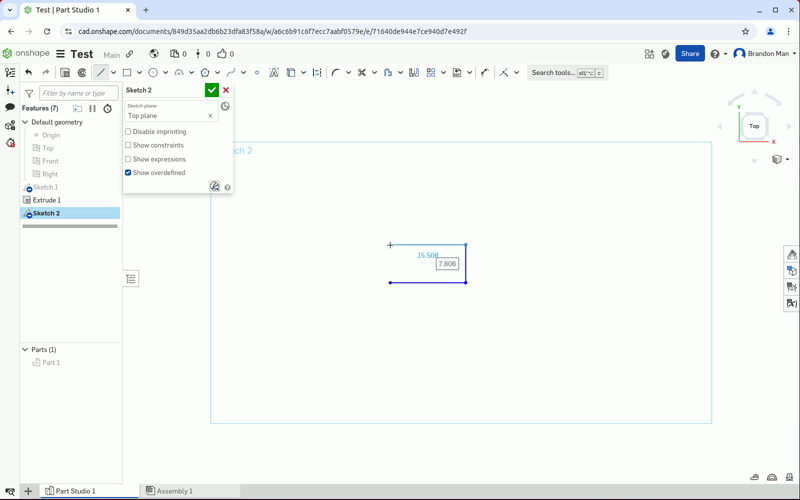
key_up(shift)
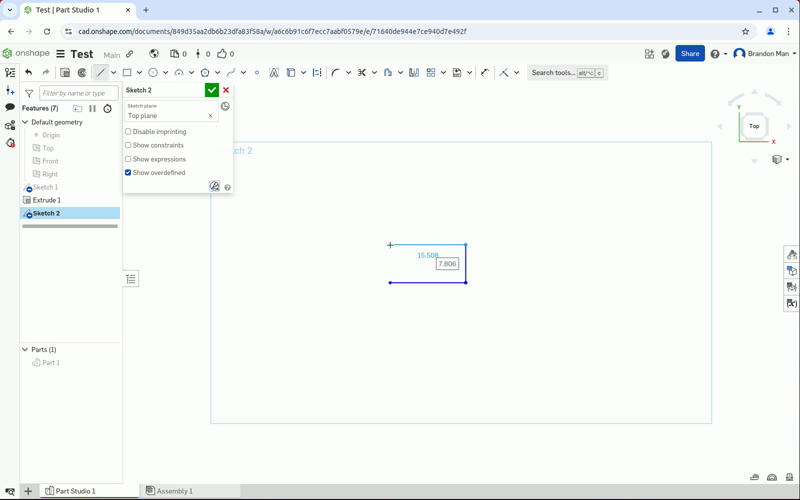
mouse_move(420, 244)
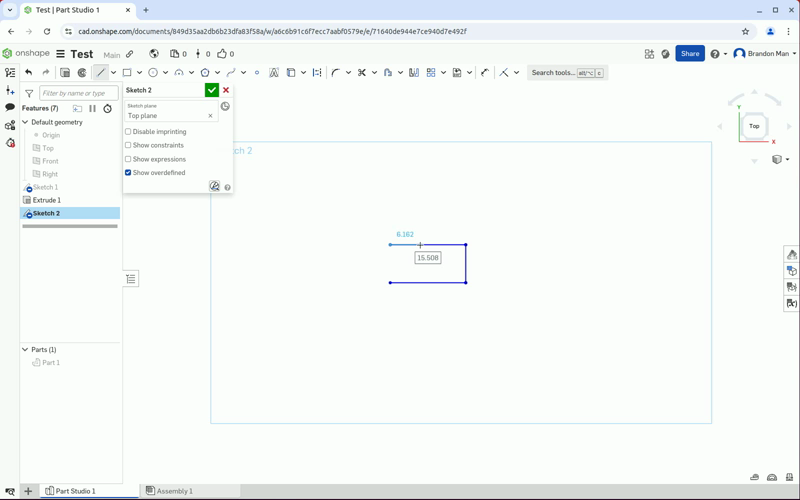
key_down(shift)
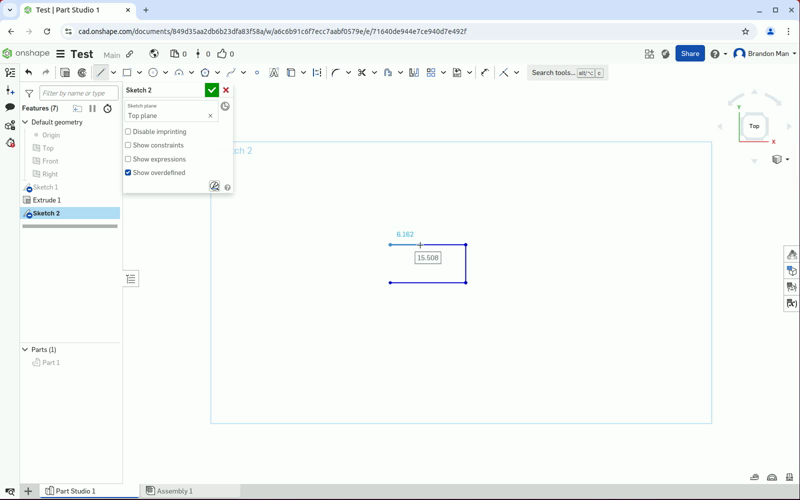
mouse_move(390, 282)
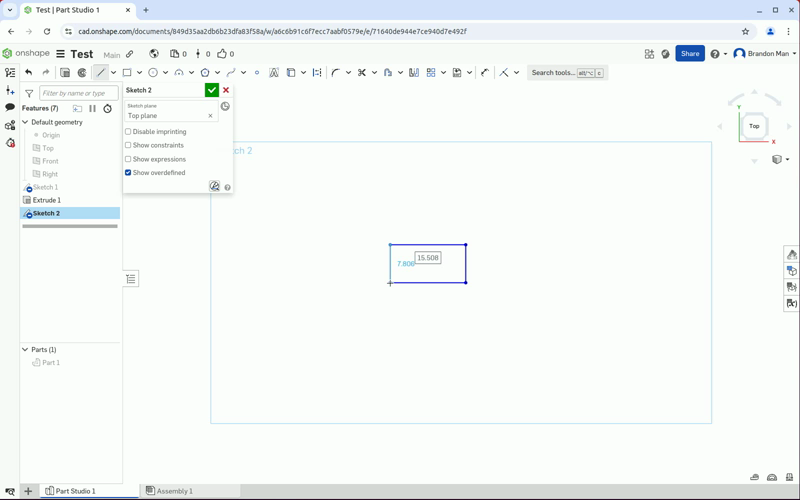
key_up(shift)
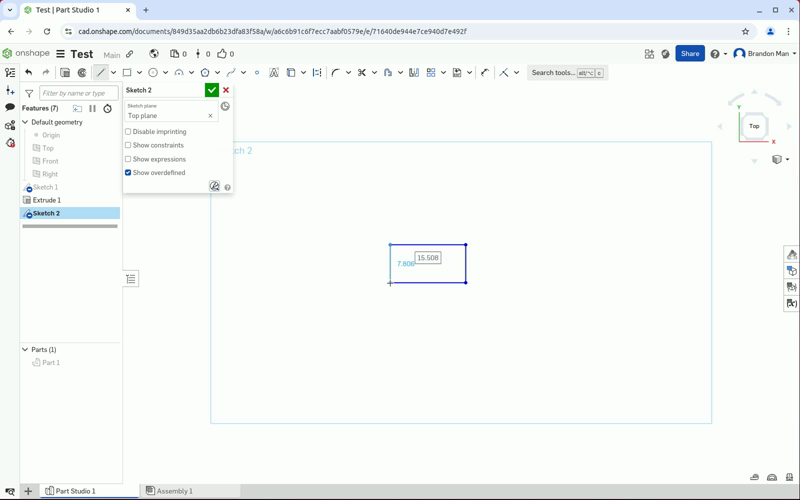
click(390, 282)
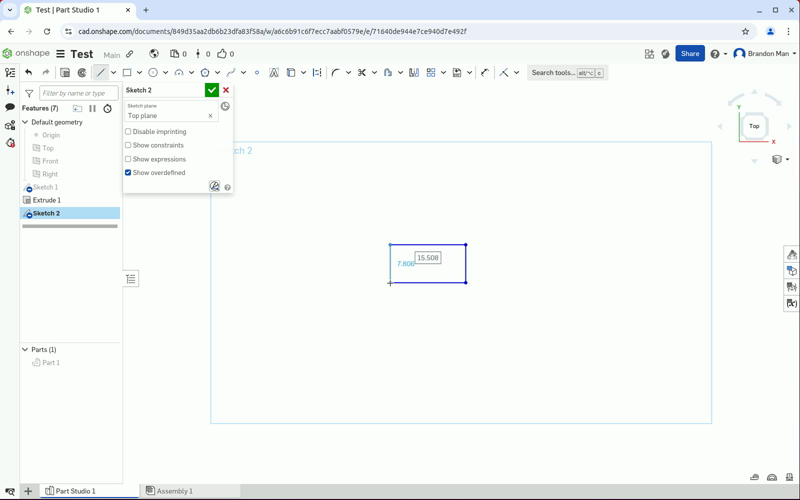
key(esc)
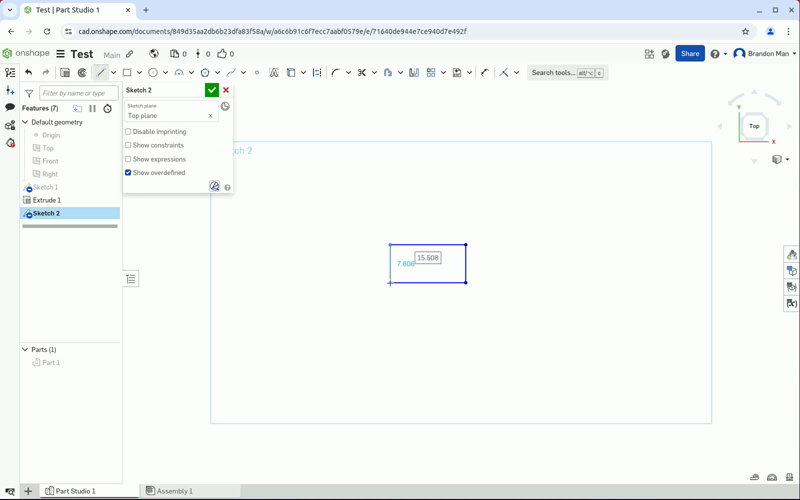
key(c)
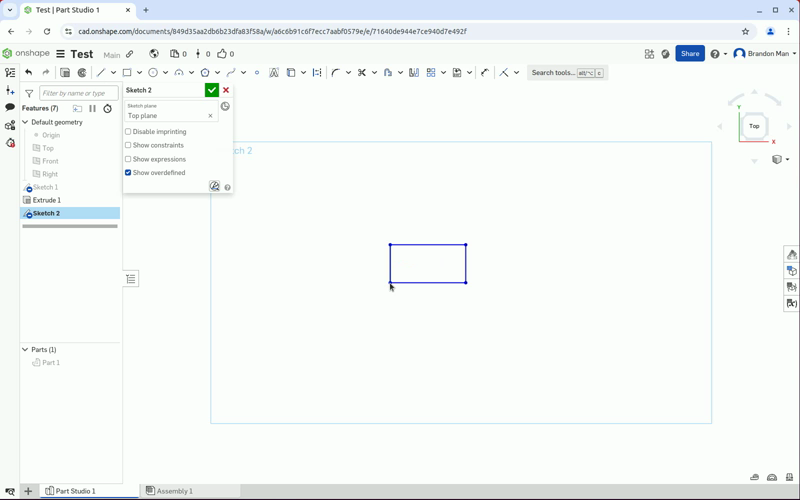
key_down(shift)
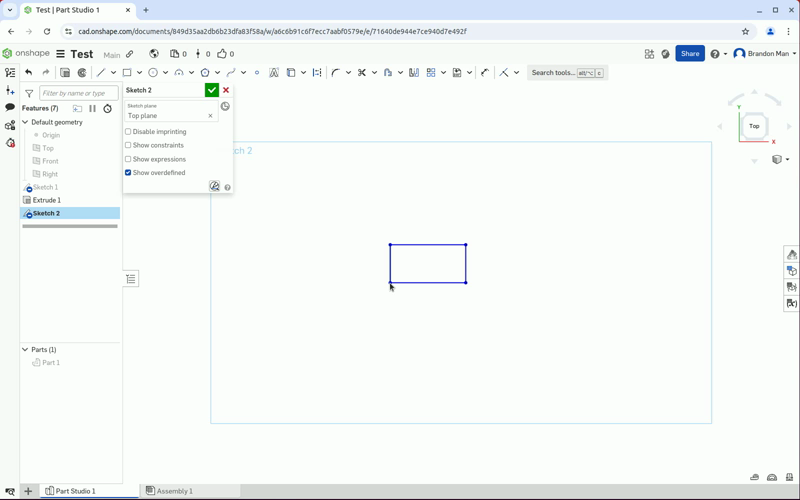
mouse_move(428, 264)
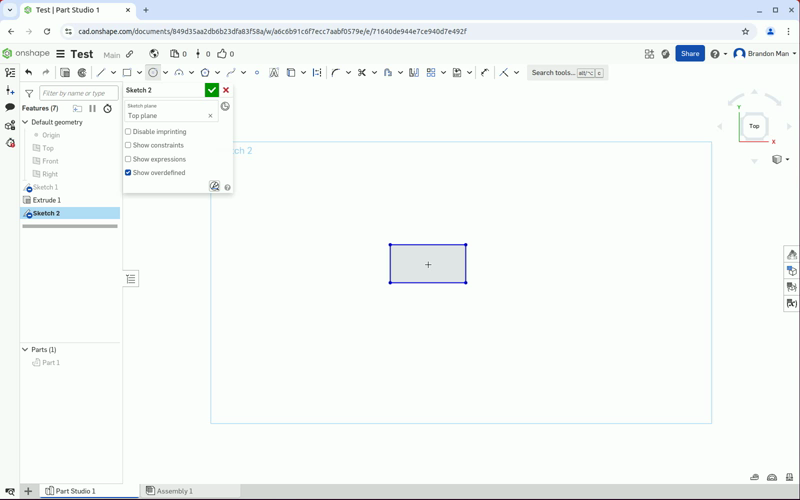
click(428, 264)
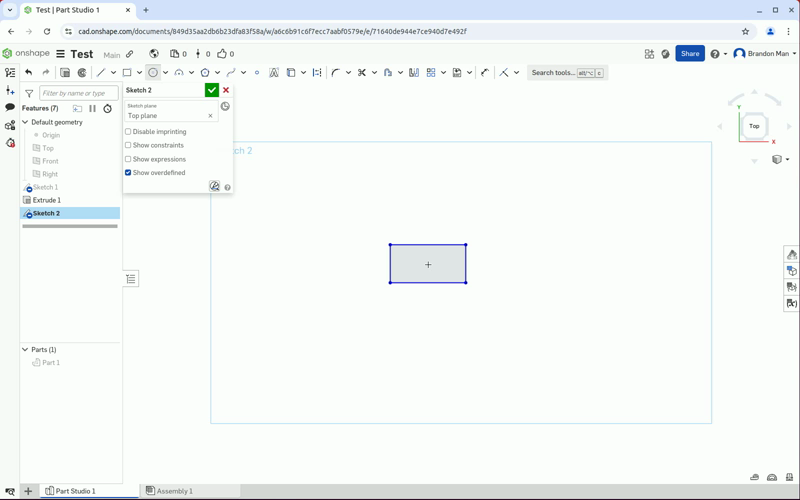
key_up(shift)
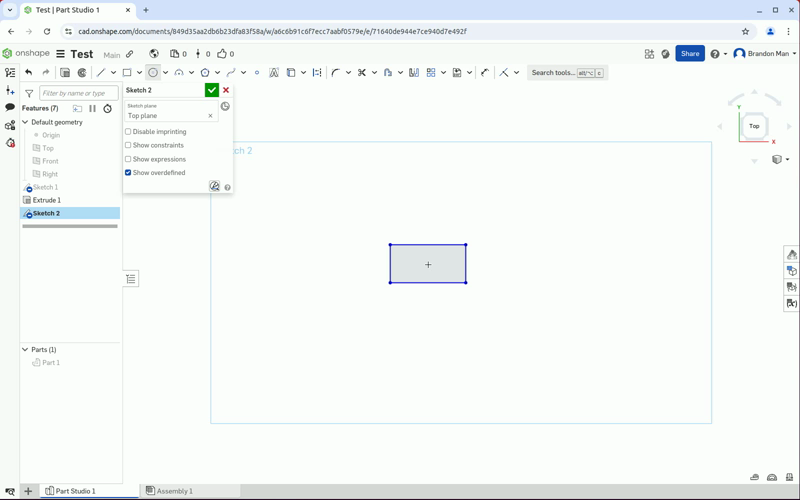
mouse_move(437, 264)
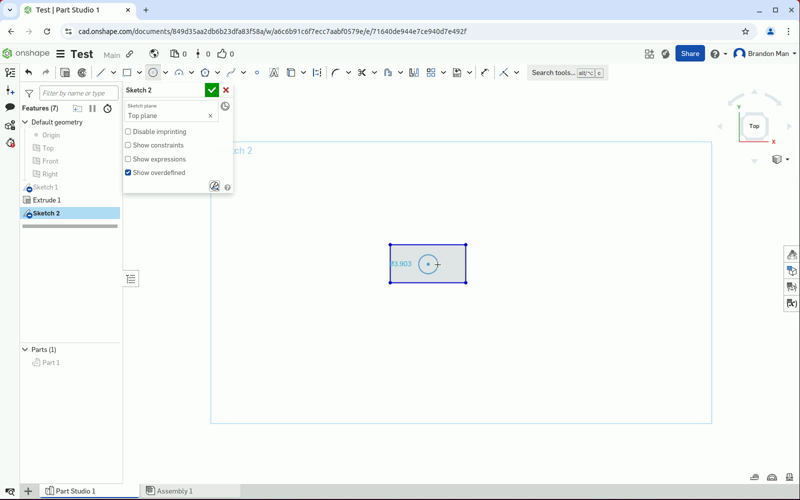
click(437, 264)
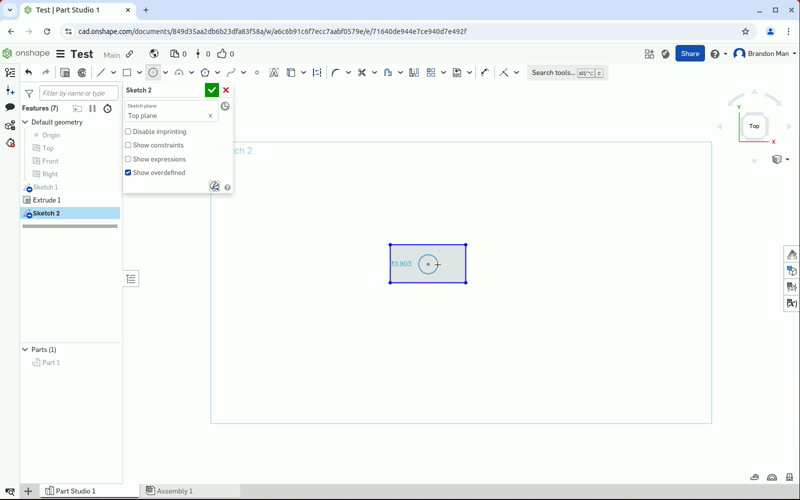
key(esc)
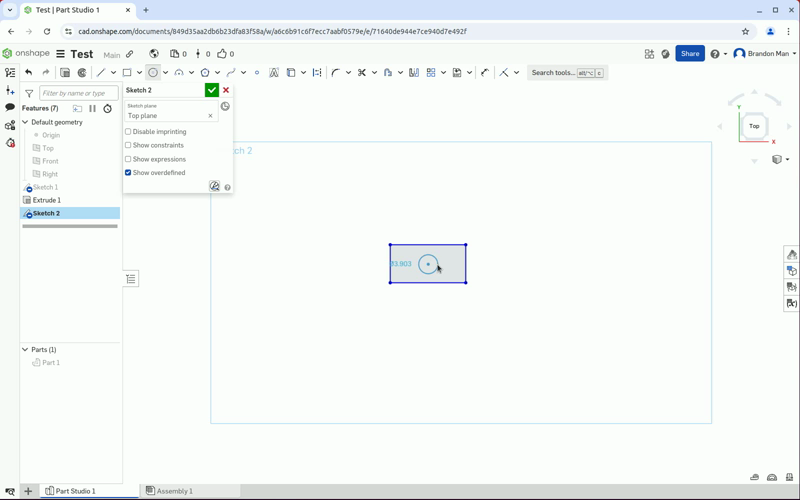
mouse_move(446, 275)
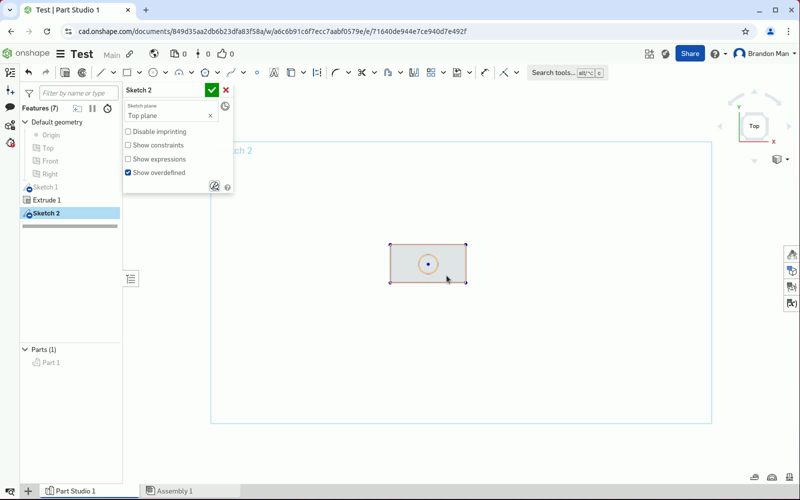
click(446, 275)
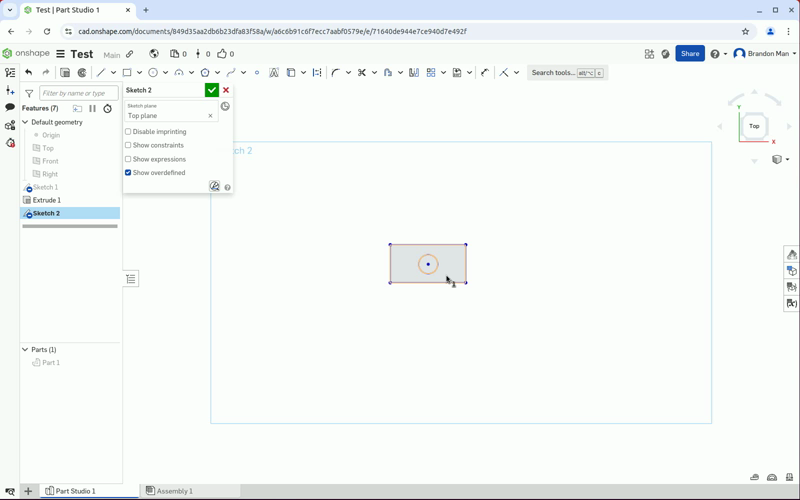
mouse_move(73, 352)
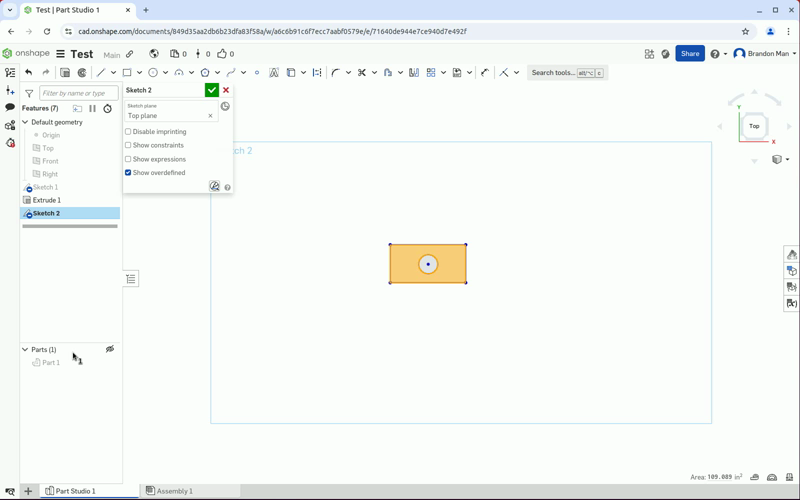
key(shift+y)
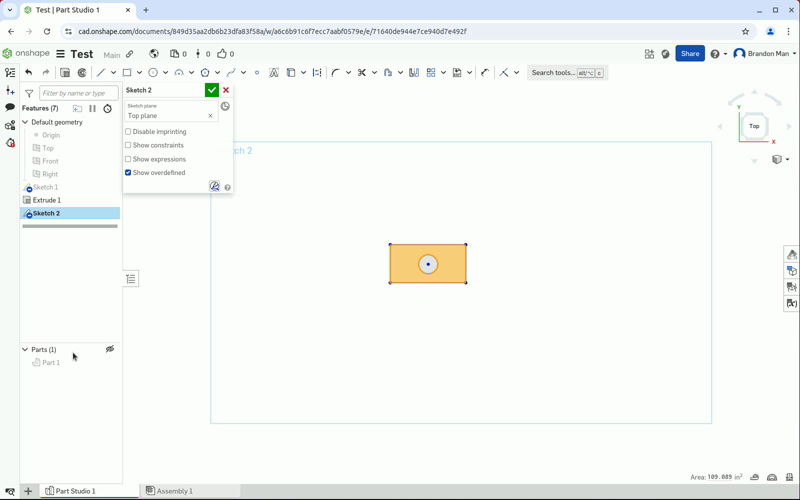
key(shift+e)
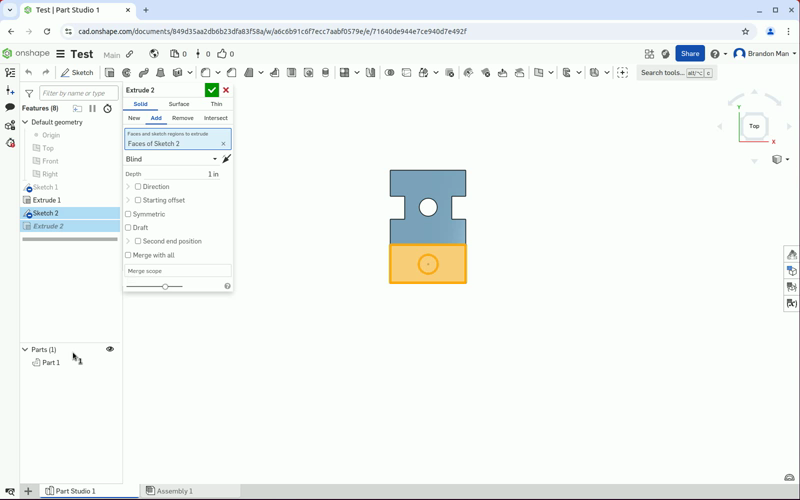
mouse_move(143, 106)
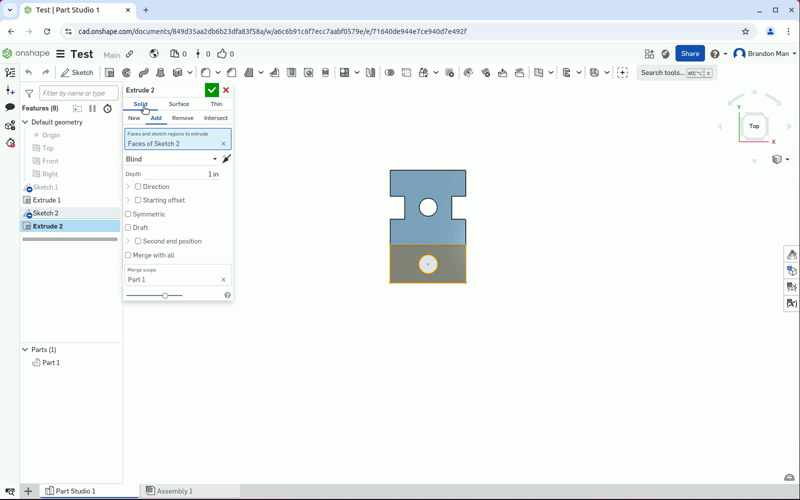
click(143, 106)
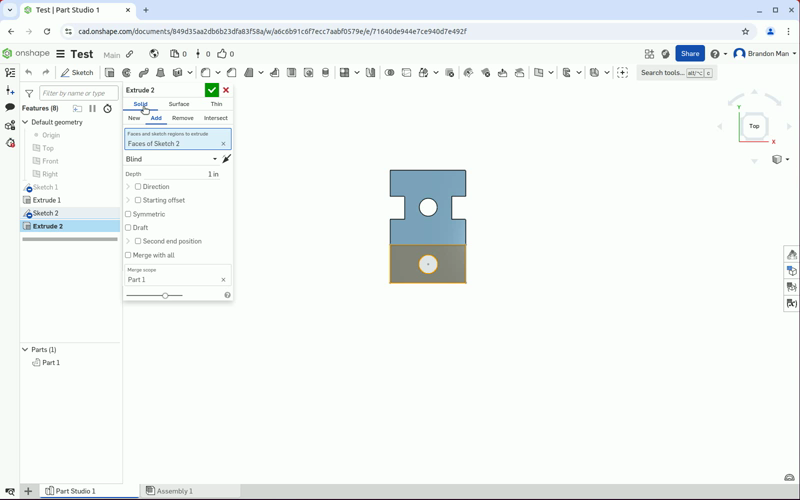
mouse_move(137, 120)
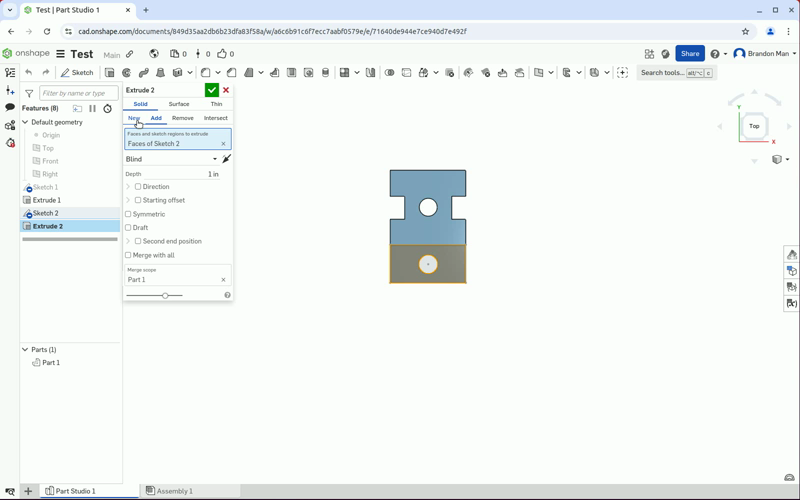
click(137, 120)
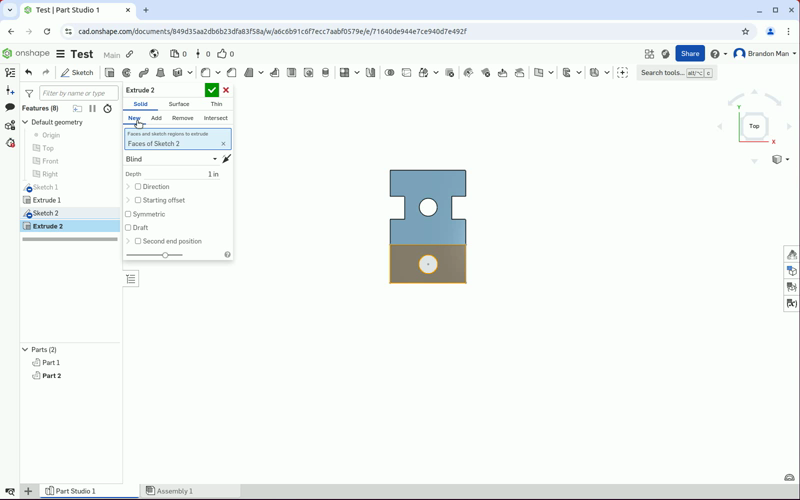
key(tab, 4)
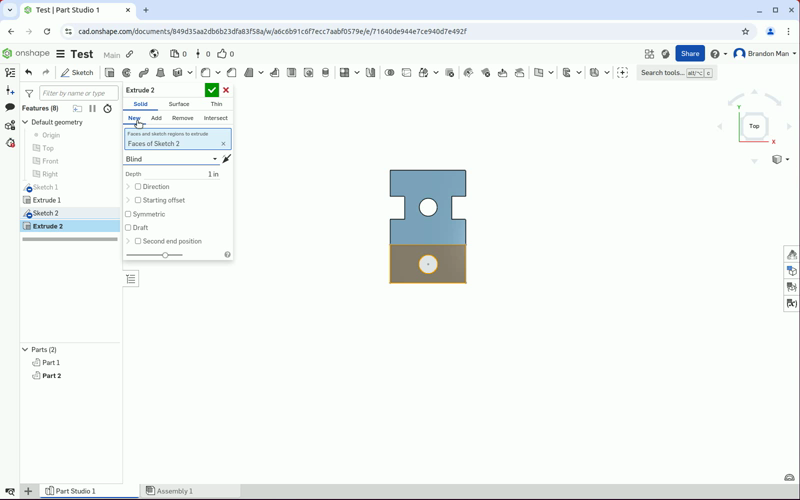
text(3.851)
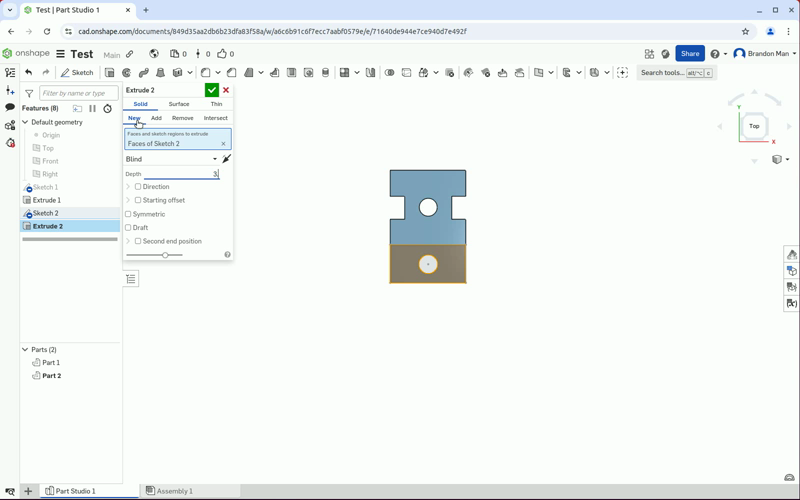
key(enter)
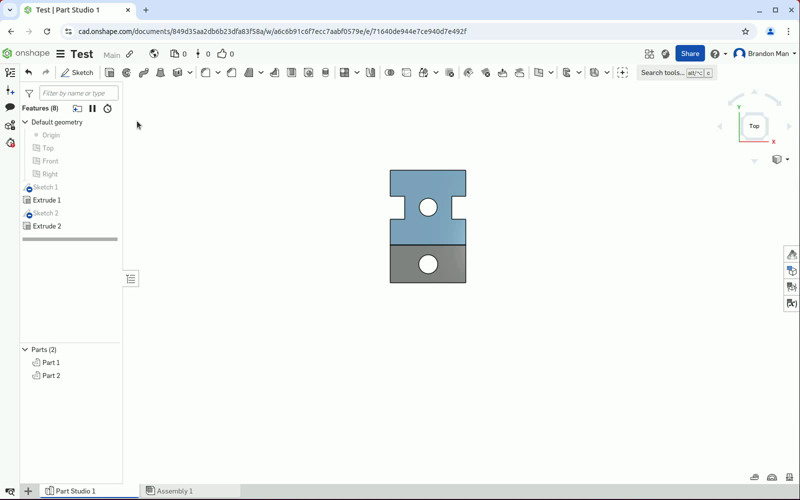
key(shift+h)
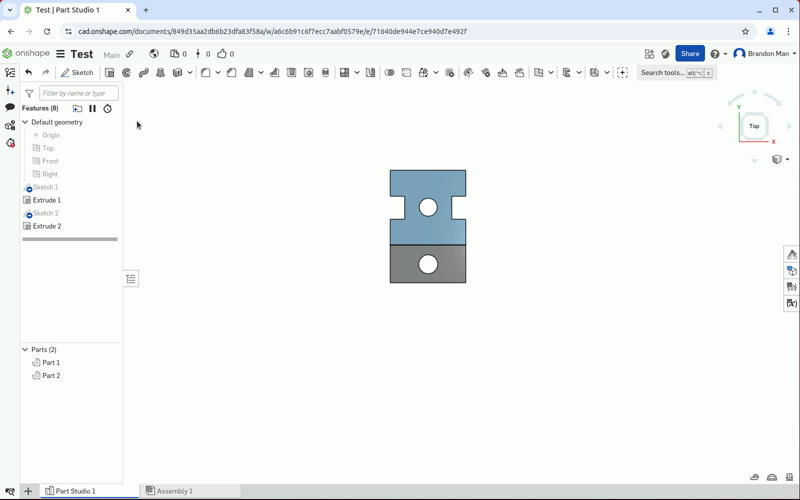
key(shift+h)
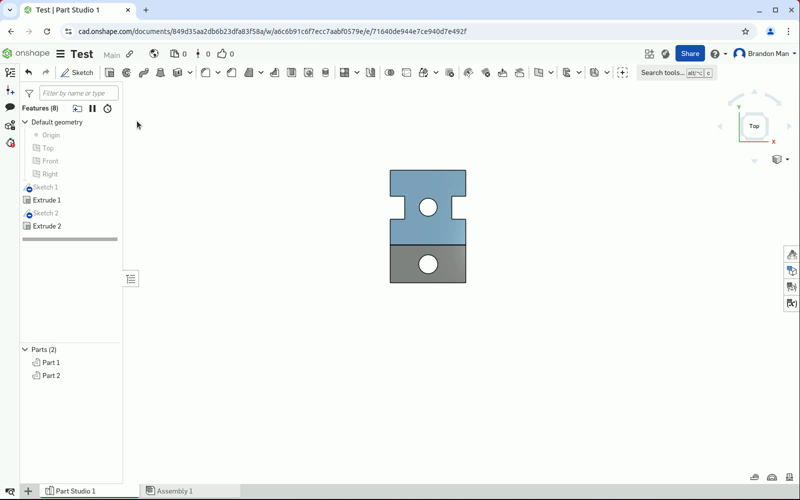
mouse_move(73, 189)
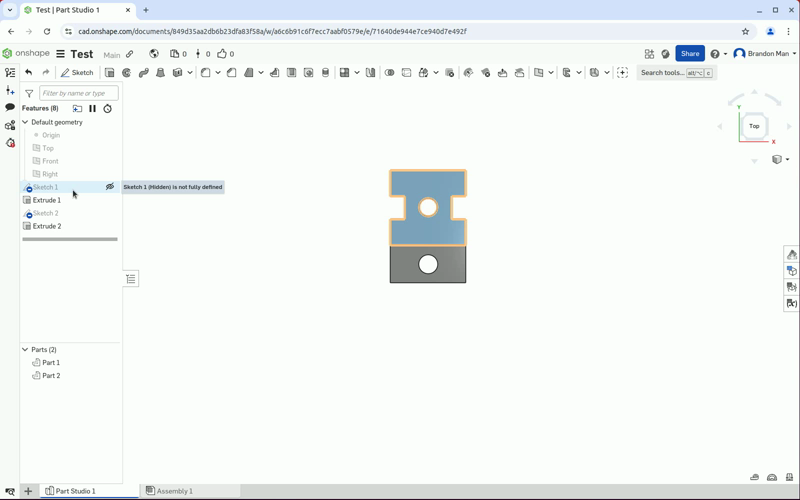
click(73, 189)
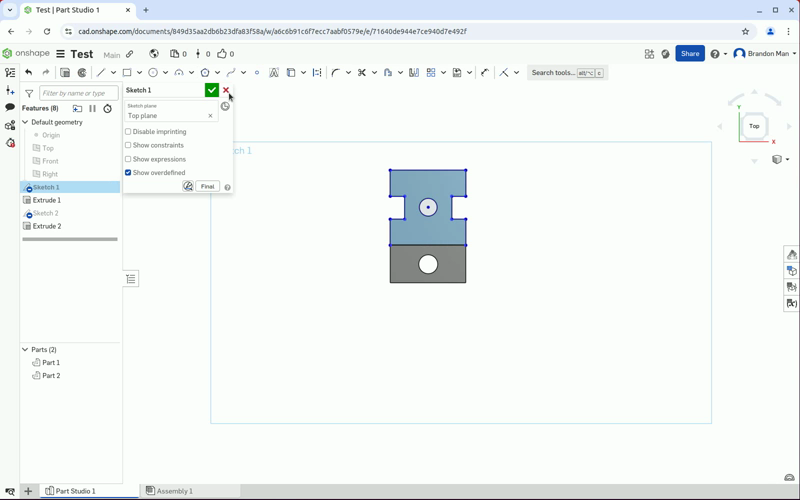
mouse_move(229, 92)
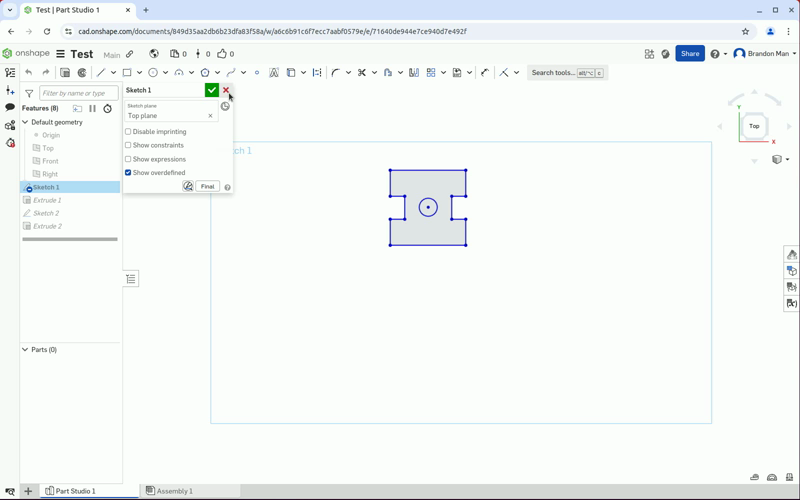
click(229, 92)
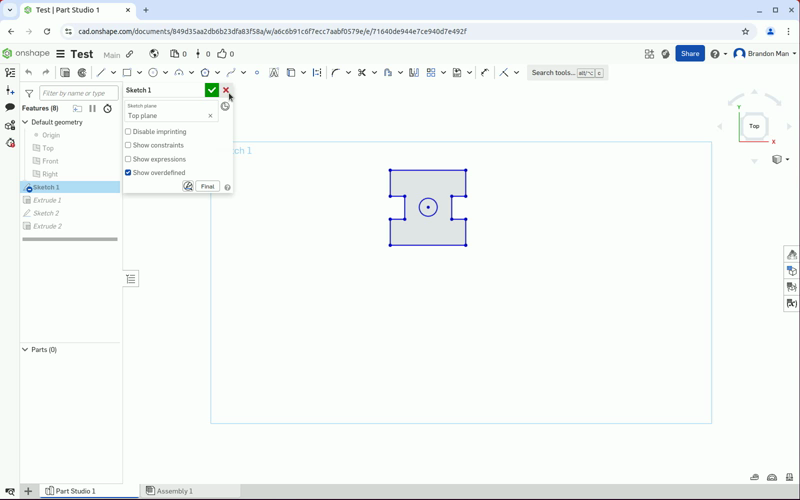
key(shift+s)
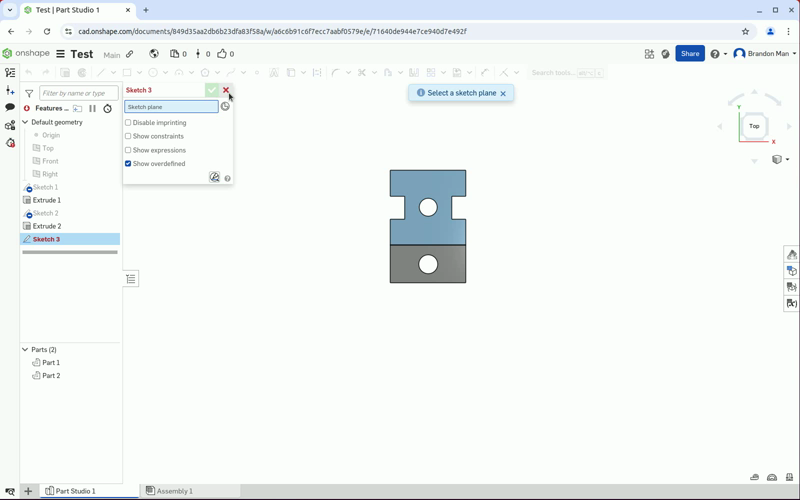
mouse_move(73, 150)
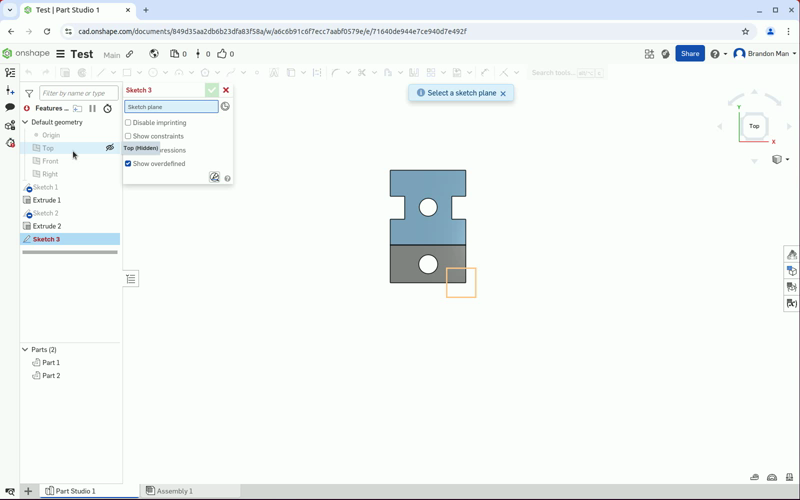
click(73, 150)
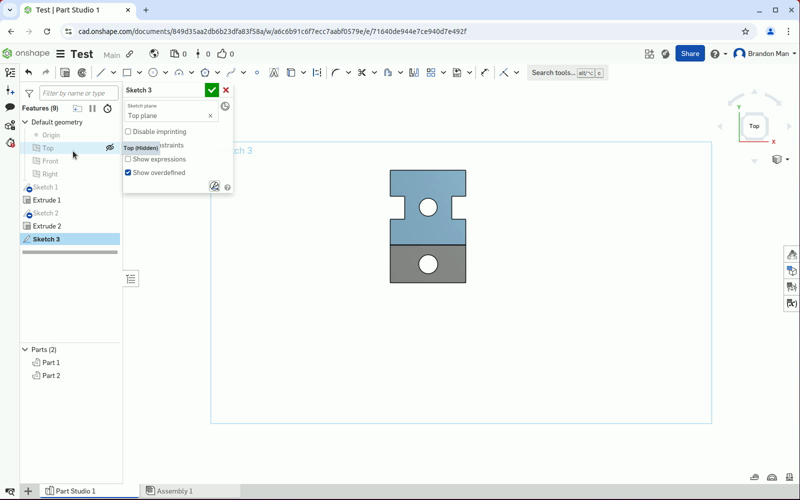
mouse_move(73, 352)
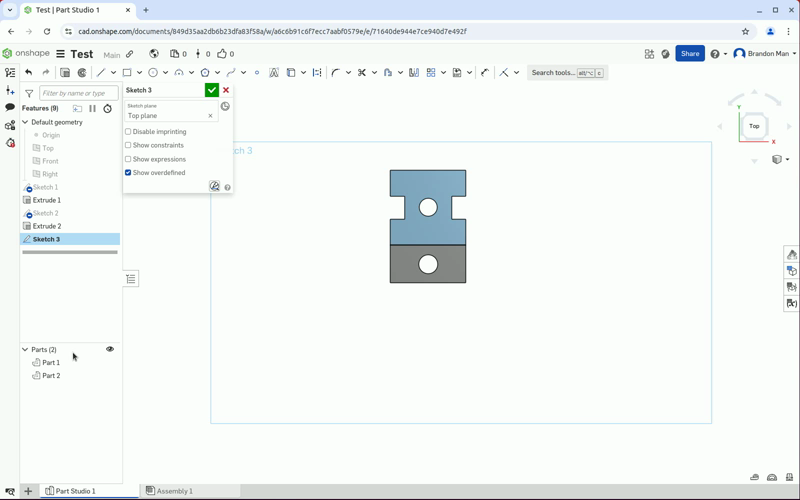
key(y)
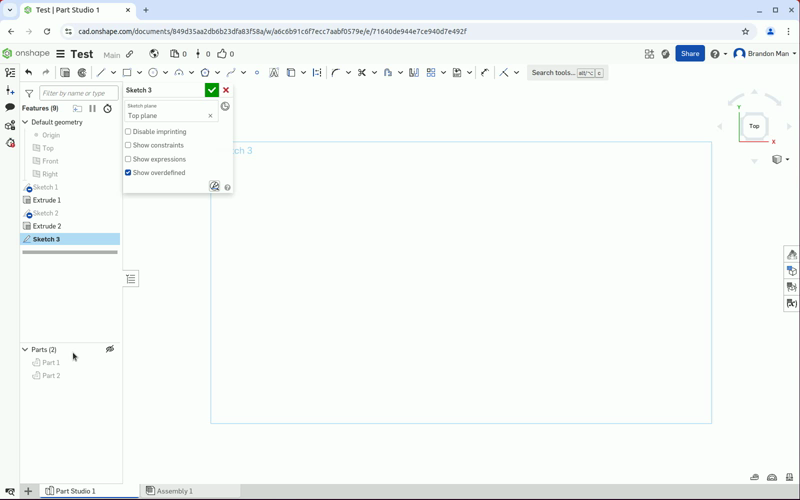
key(l)
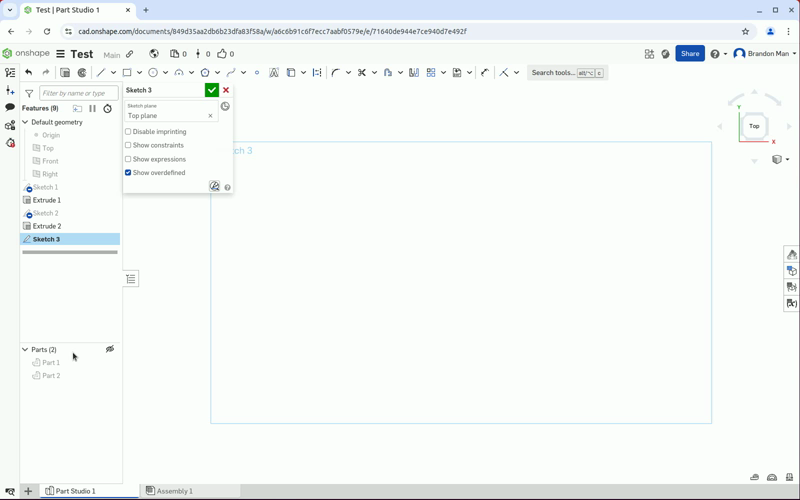
key_down(shift)
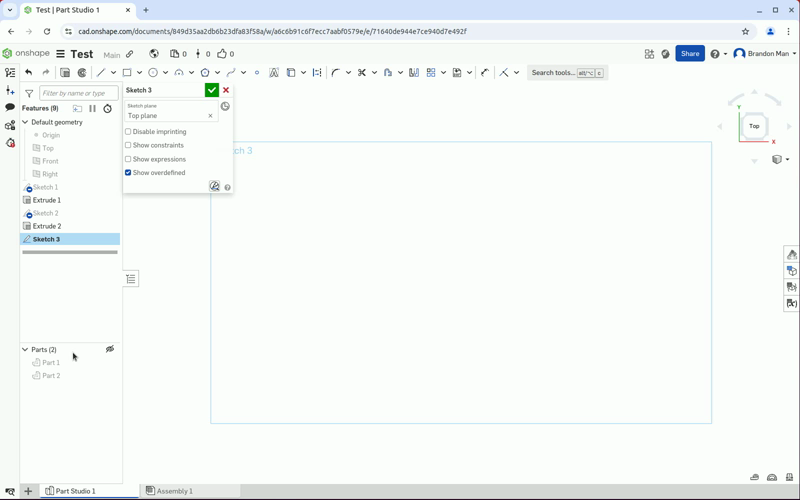
mouse_move(390, 218)
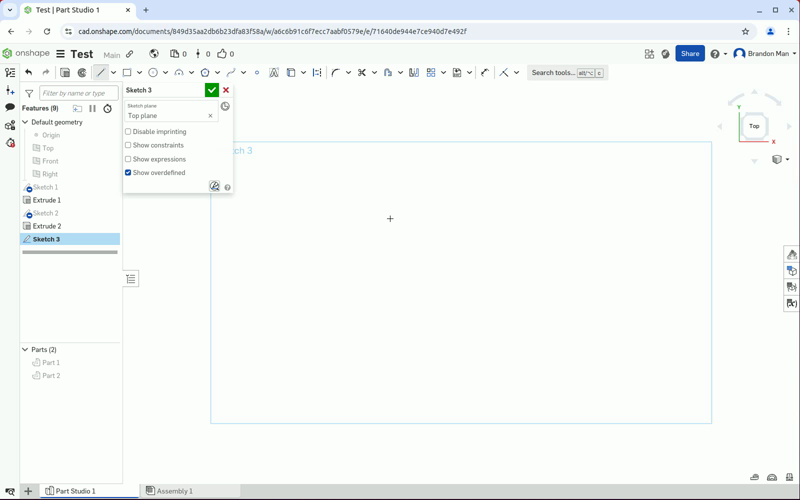
click(390, 218)
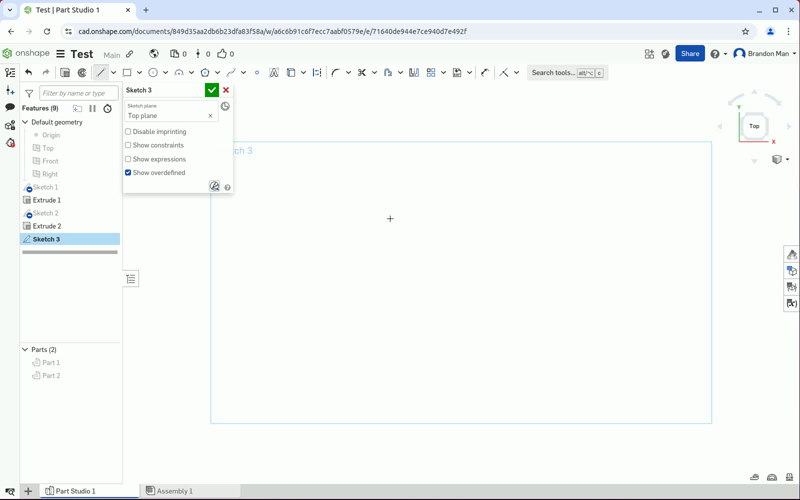
key_up(shift)
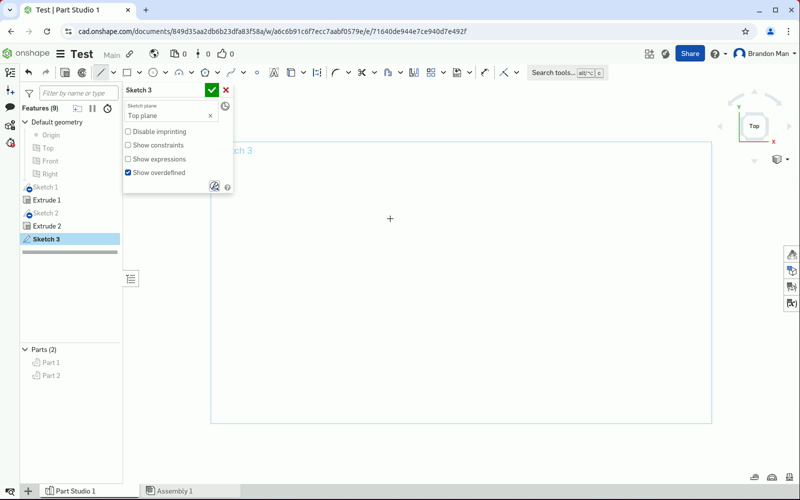
key_down(shift)
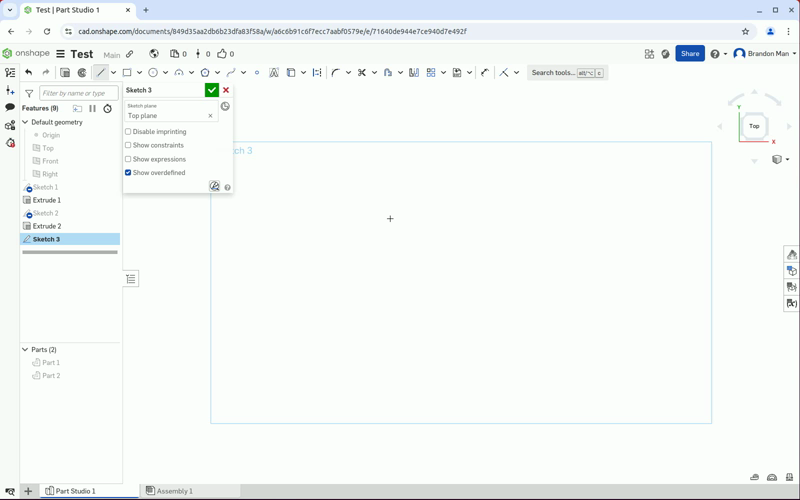
mouse_move(420, 218)
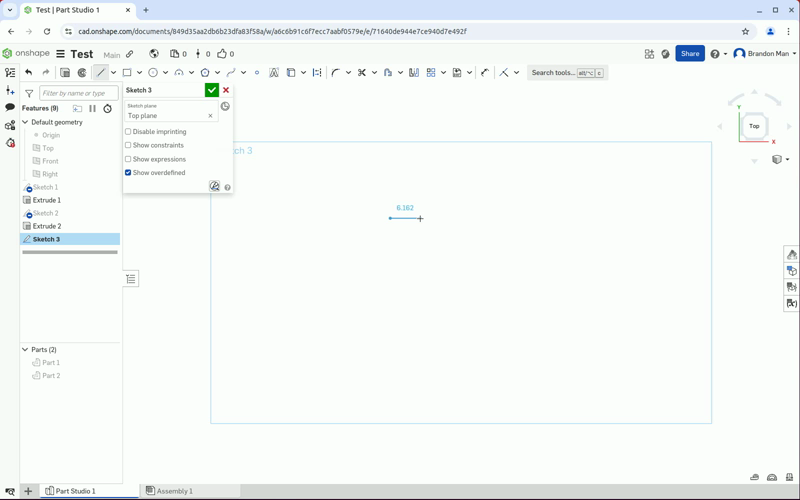
mouse_move(404, 218)
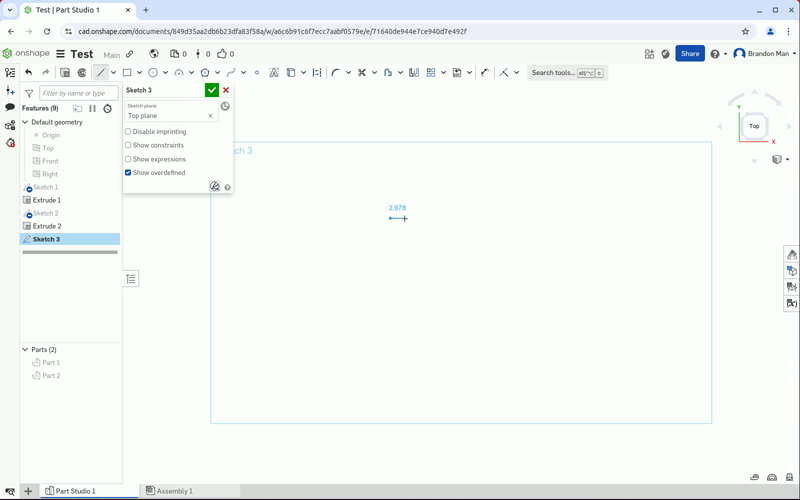
click(404, 218)
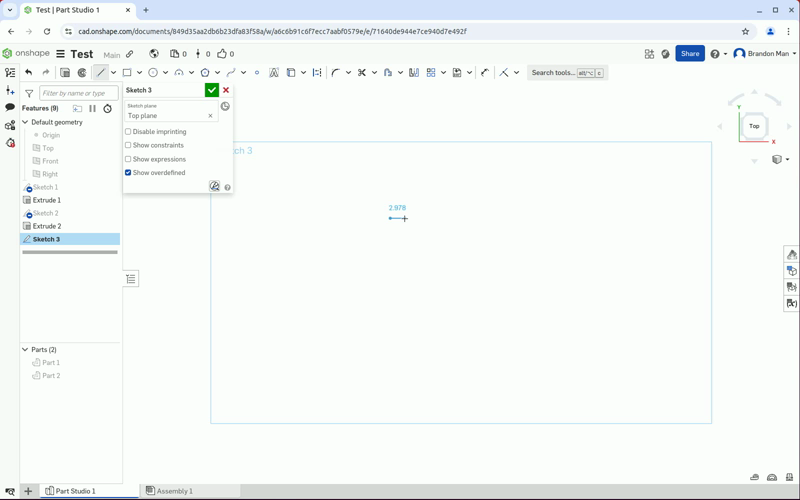
key_up(shift)
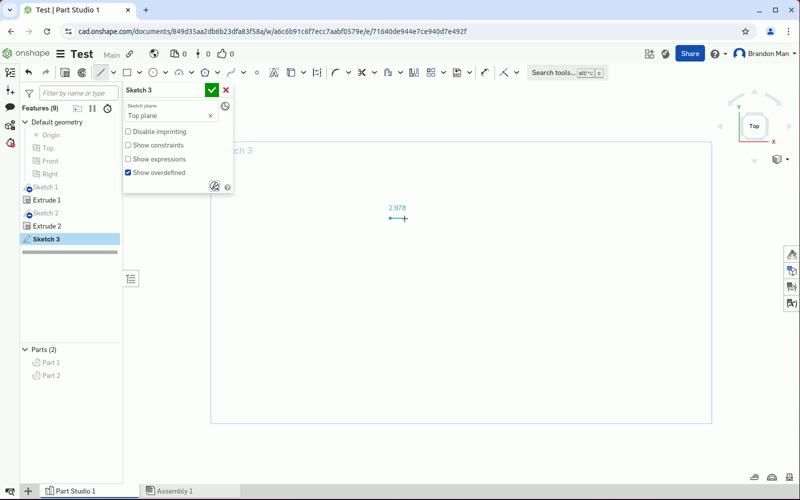
key_down(shift)
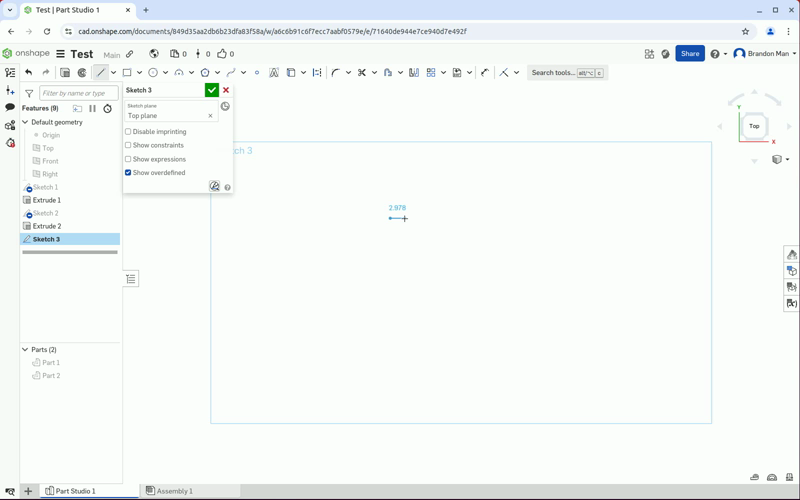
mouse_move(434, 218)
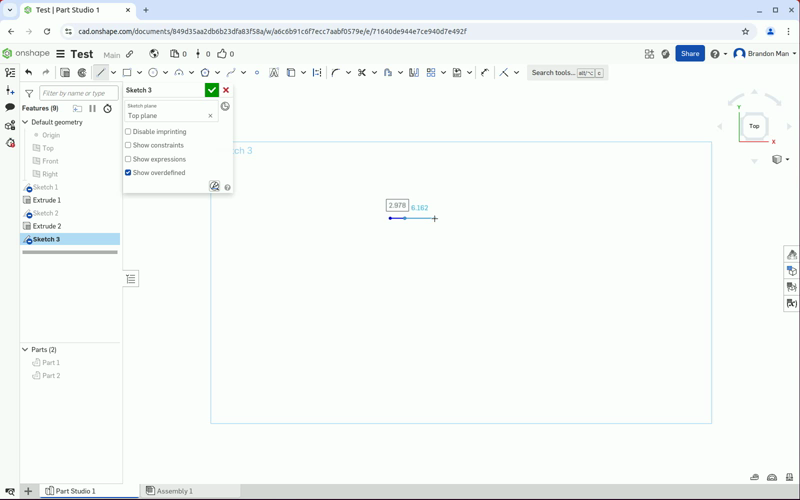
mouse_move(404, 195)
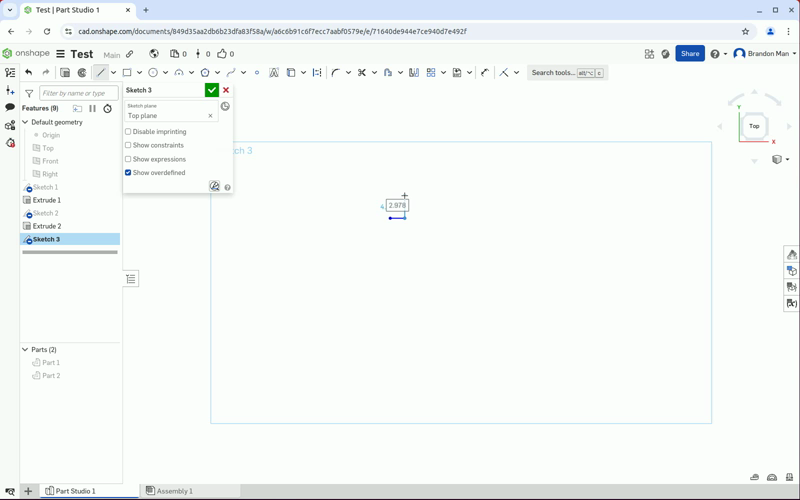
click(404, 195)
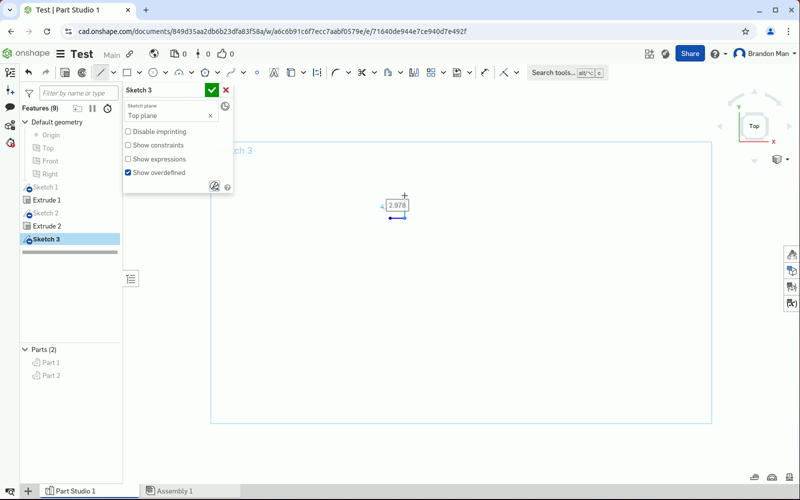
key_up(shift)
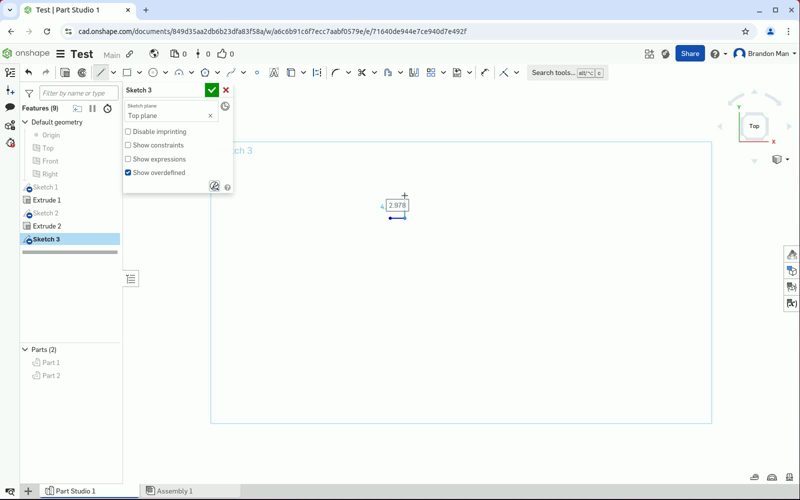
key_down(shift)
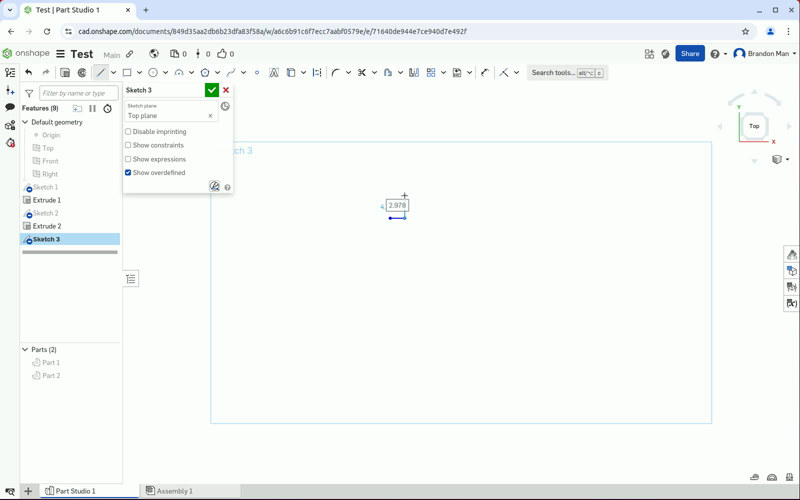
mouse_move(434, 195)
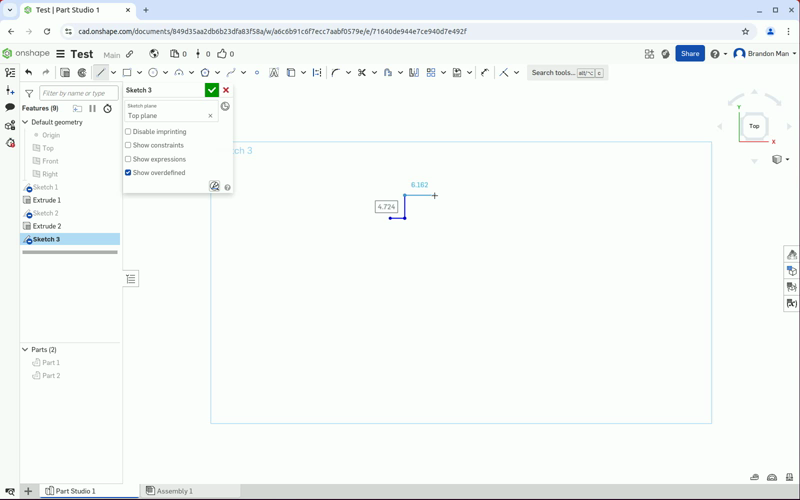
mouse_move(390, 195)
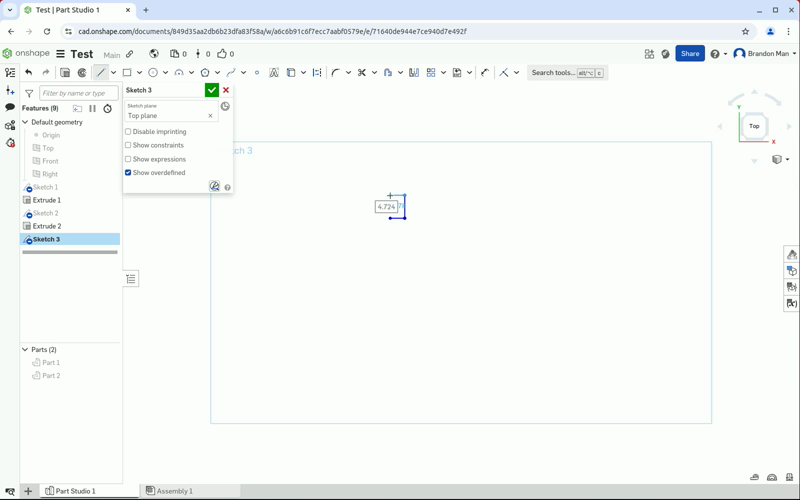
click(390, 195)
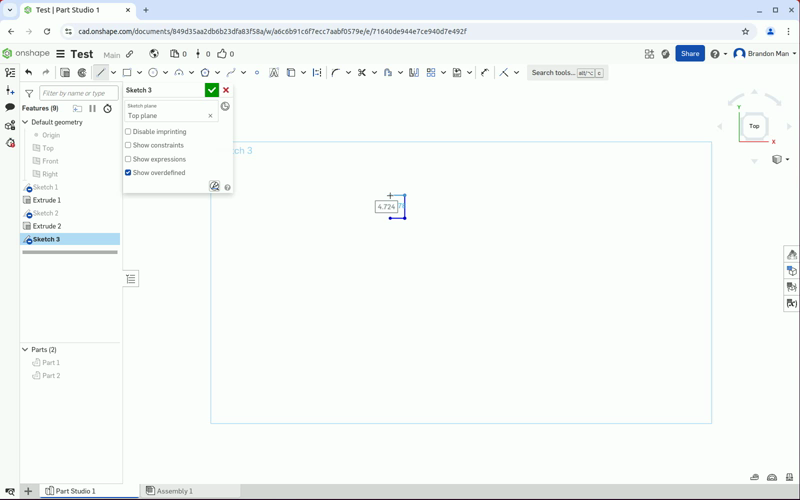
key_up(shift)
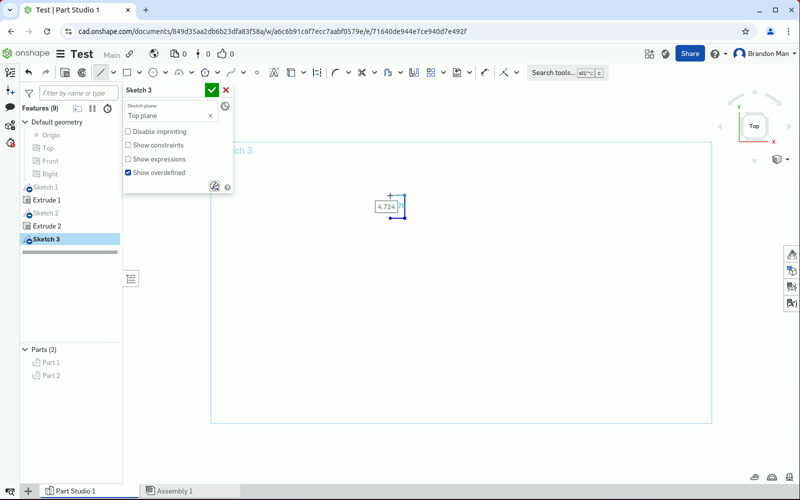
mouse_move(420, 195)
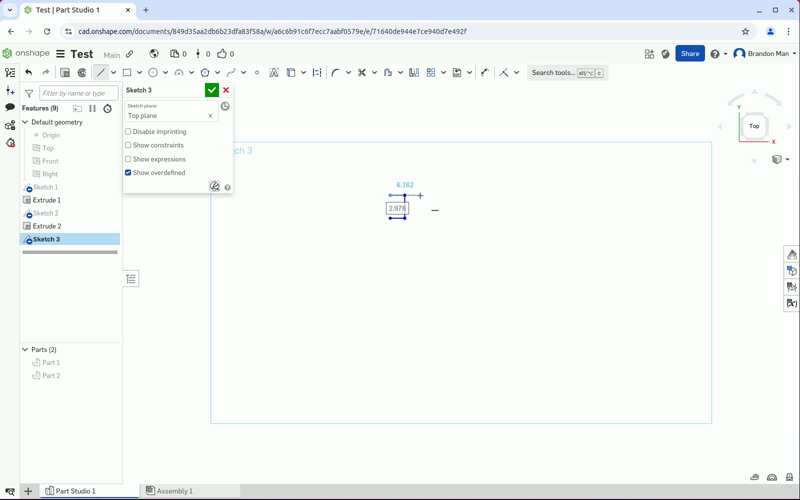
key_down(shift)
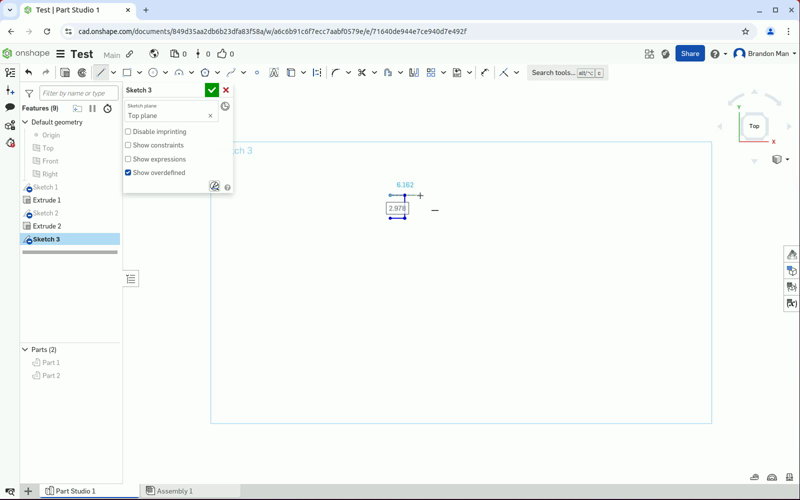
mouse_move(390, 218)
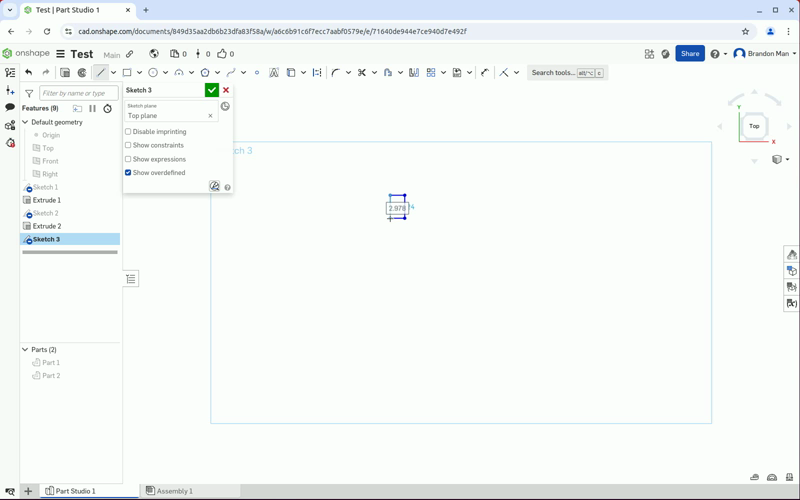
key_up(shift)
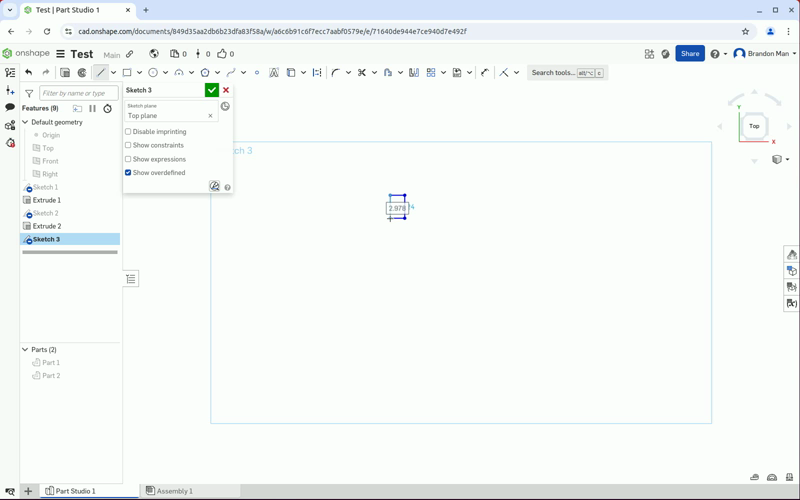
click(390, 218)
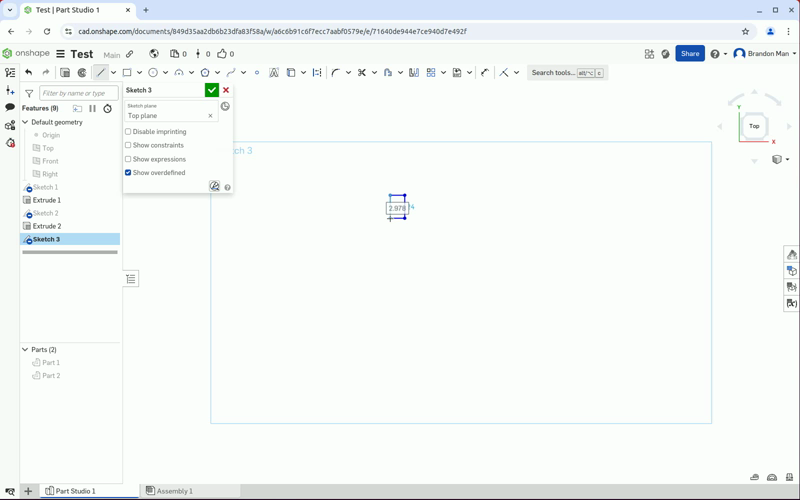
key(esc)
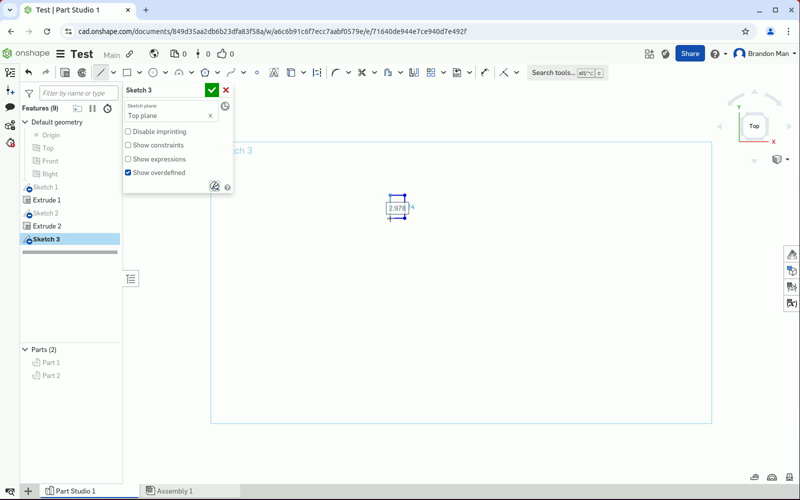
mouse_move(404, 205)
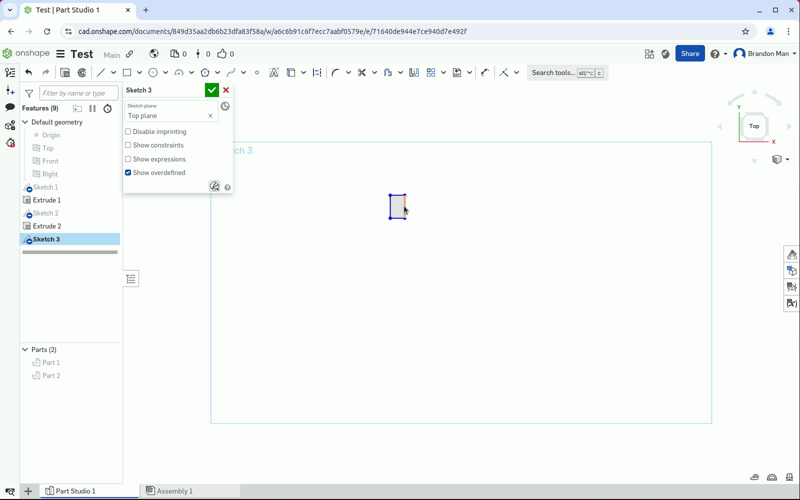
scroll(6)
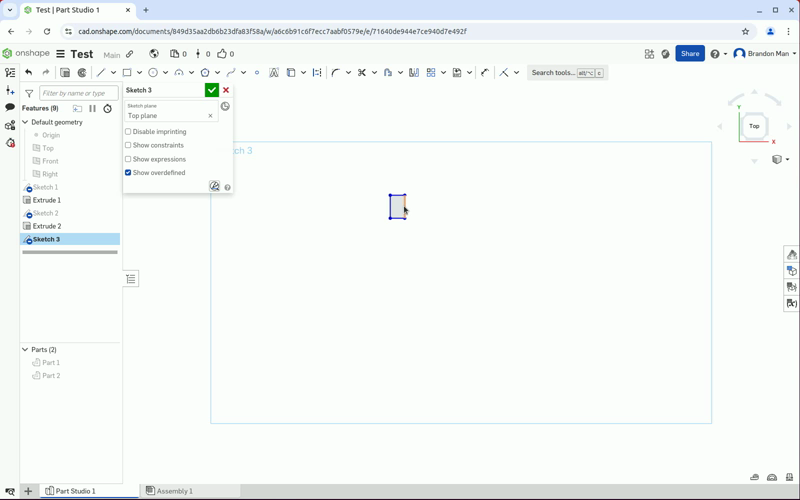
scroll(6)
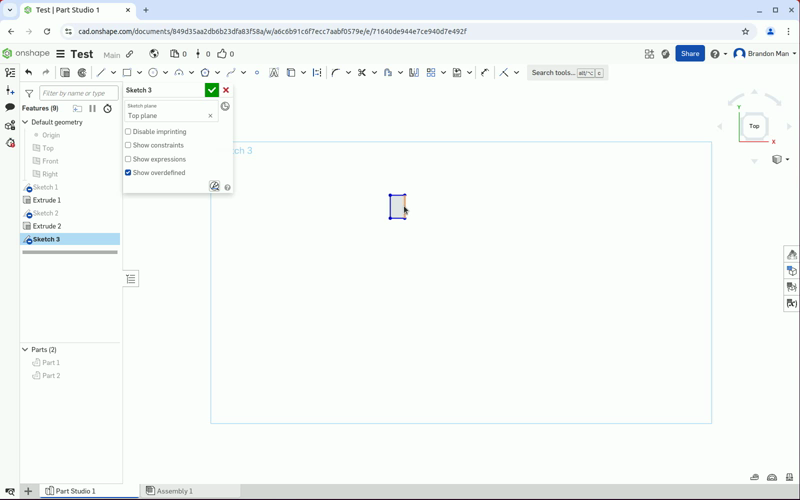
scroll(6)
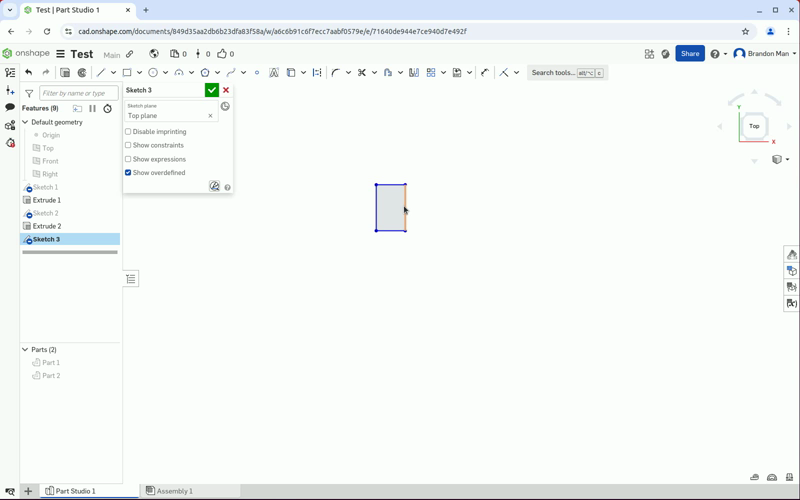
scroll(6)
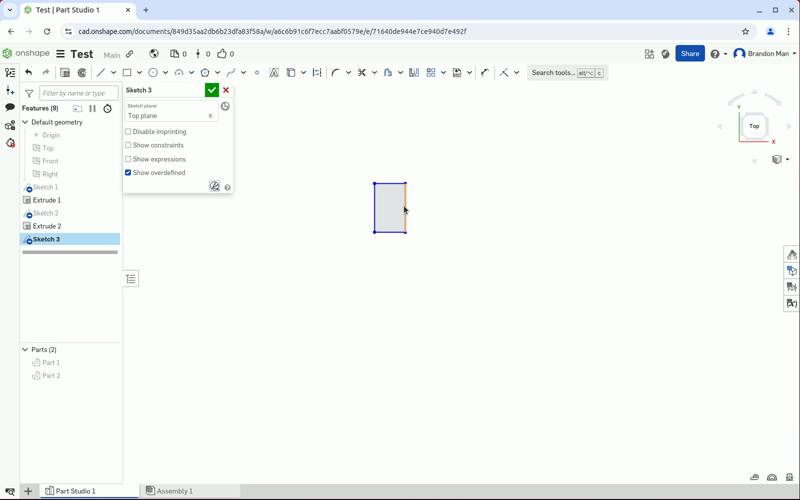
scroll(6)
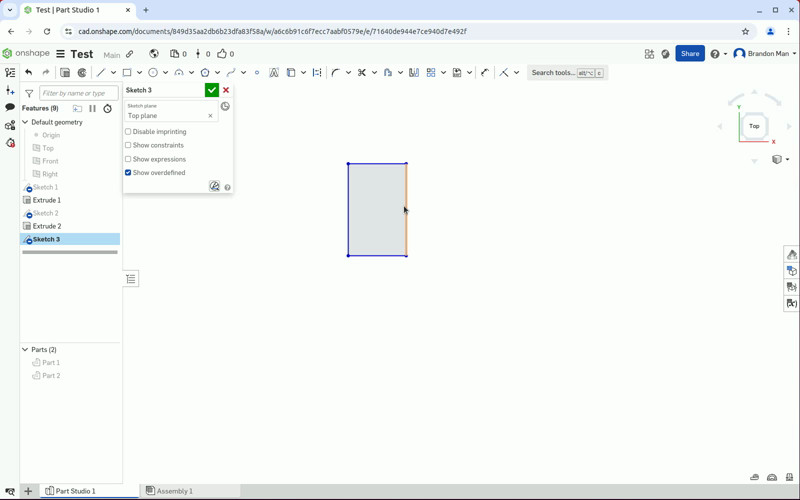
scroll(6)
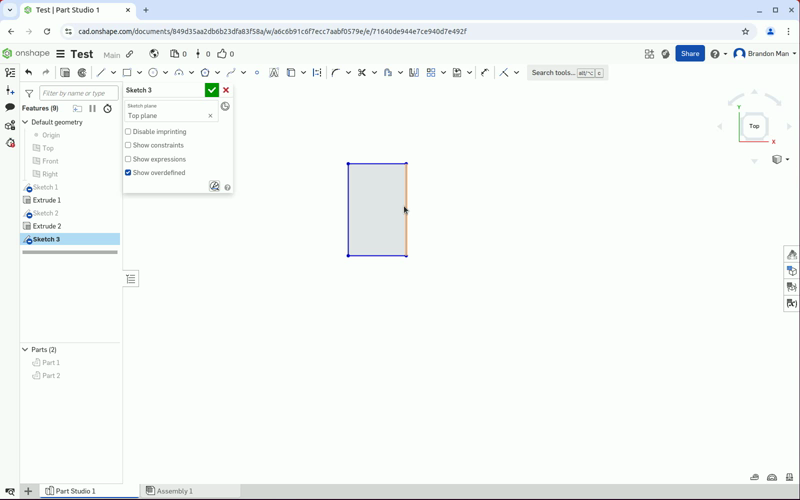
scroll(6)
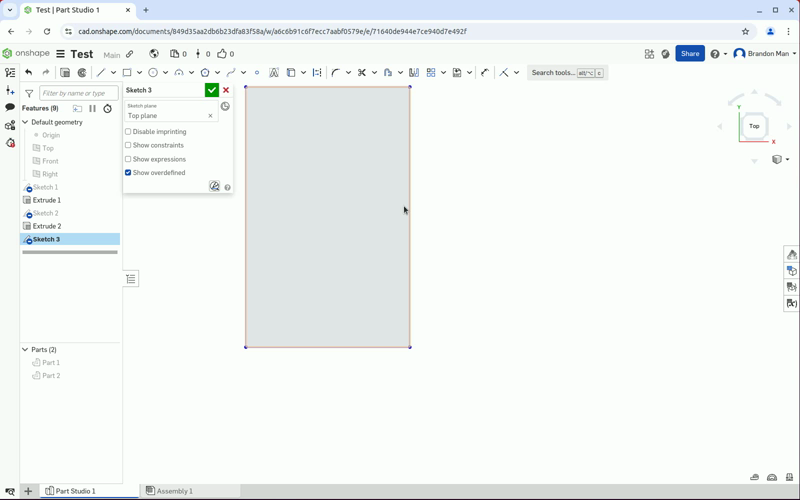
click(404, 205)
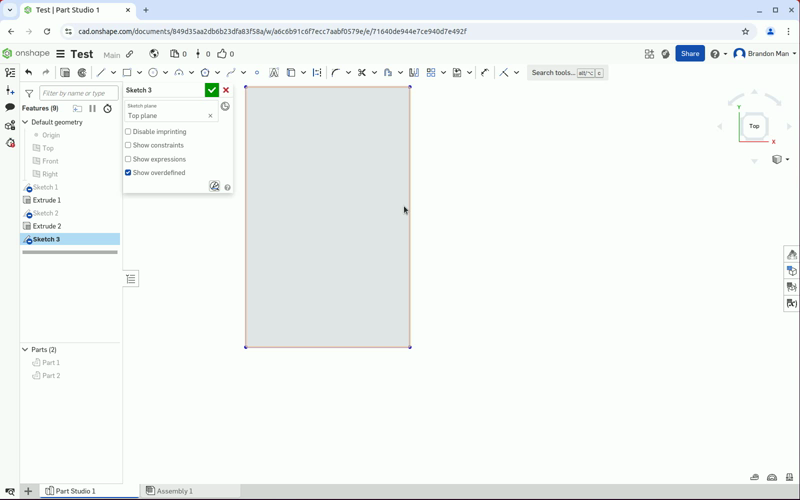
scroll(-6)
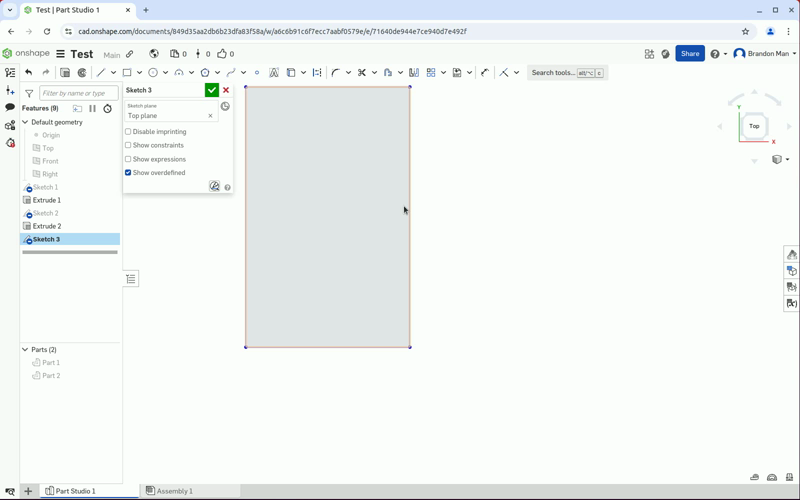
scroll(-6)
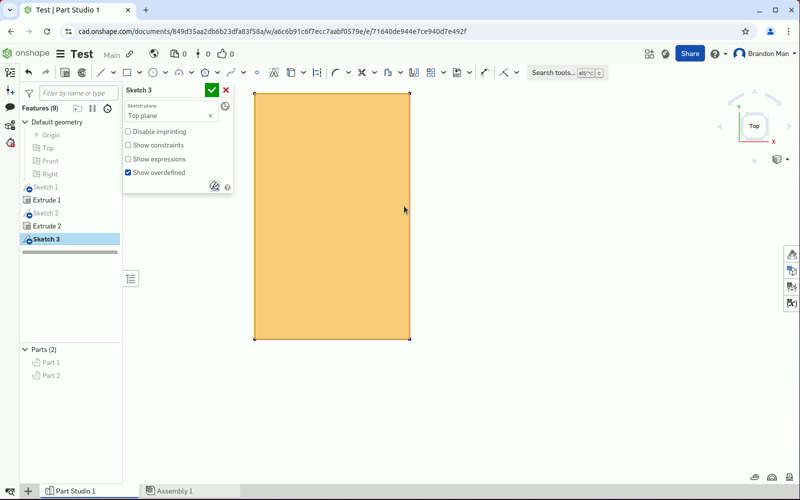
scroll(-6)
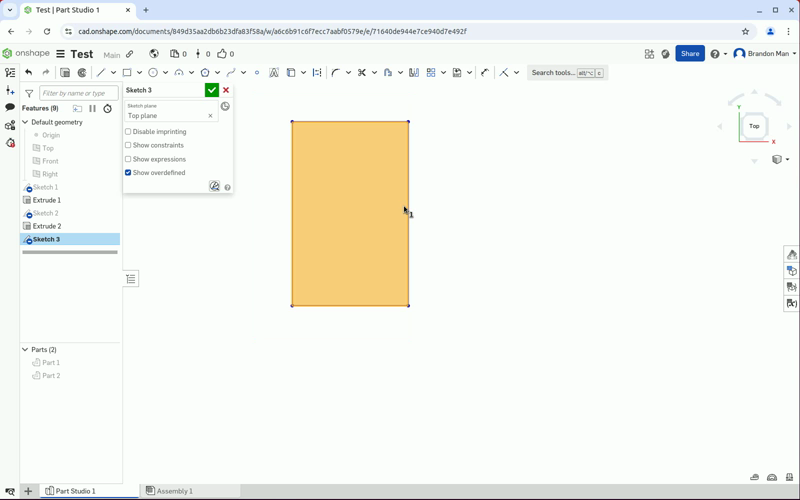
scroll(-6)
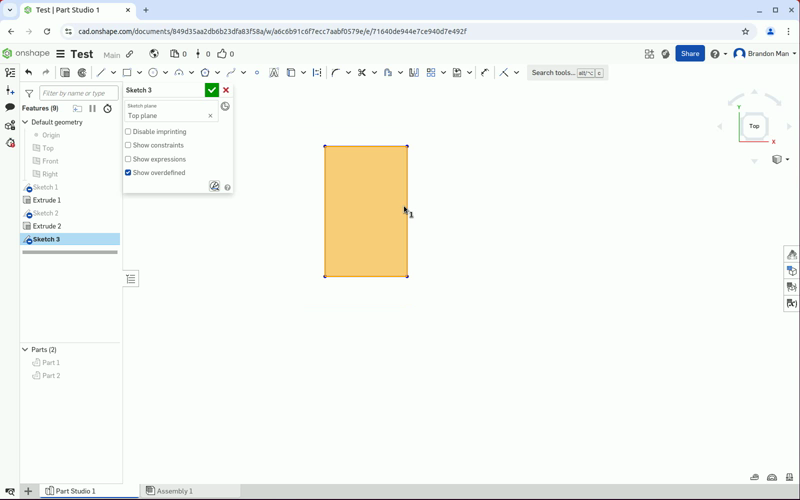
scroll(-6)
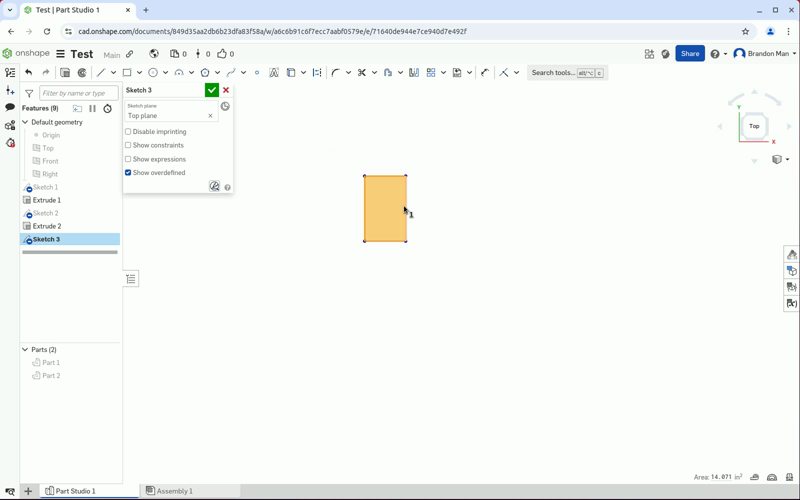
scroll(-6)
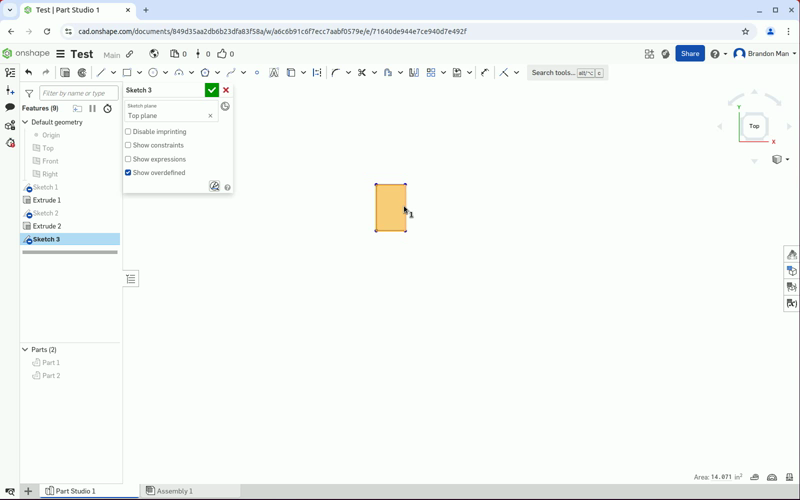
scroll(-6)
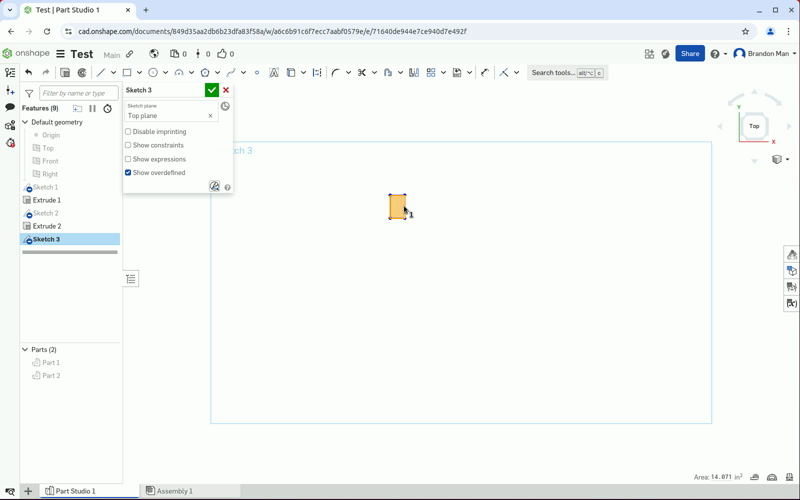
mouse_move(73, 352)
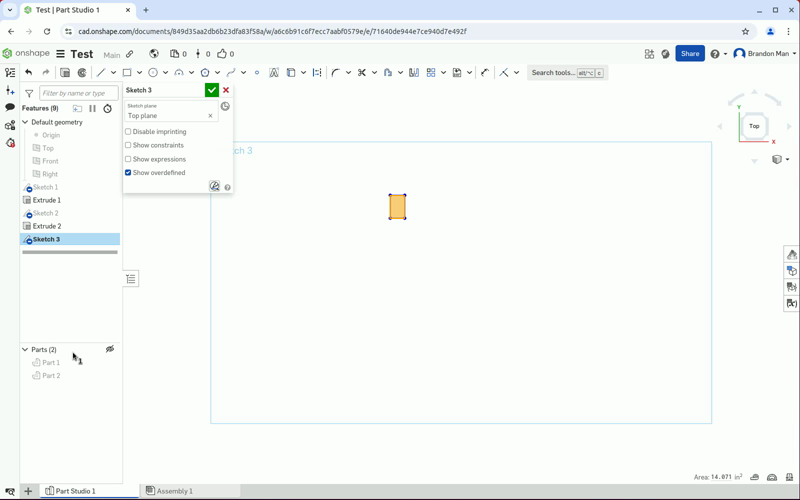
key(shift+y)
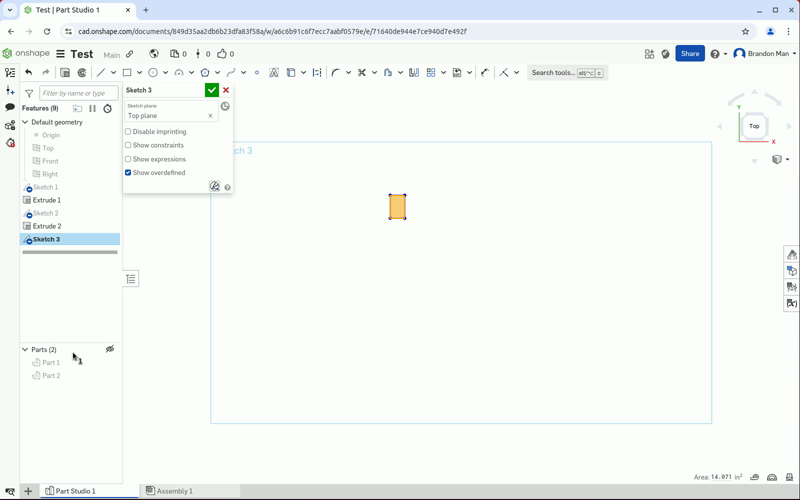
key(shift+e)
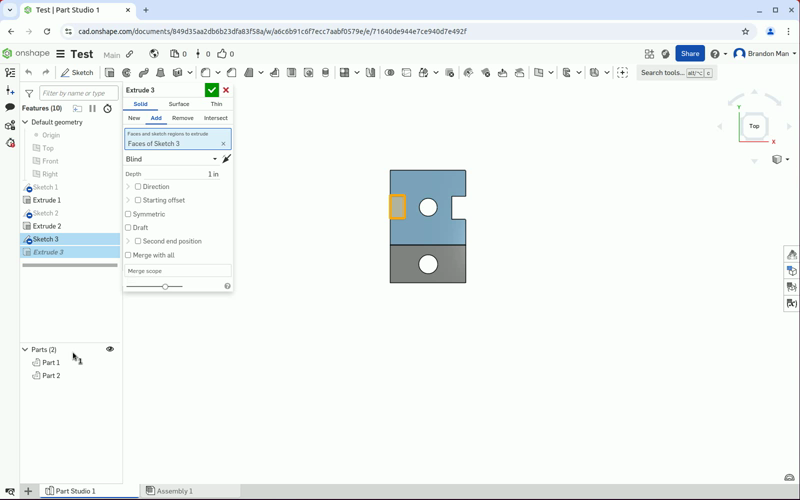
mouse_move(143, 106)
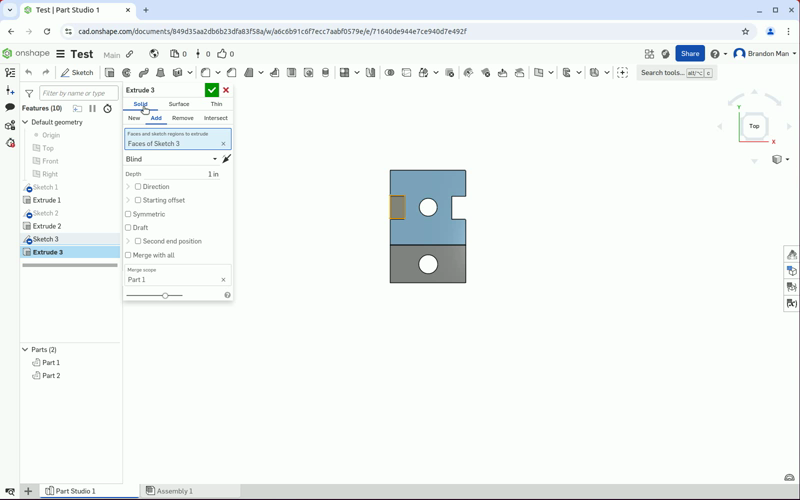
click(143, 106)
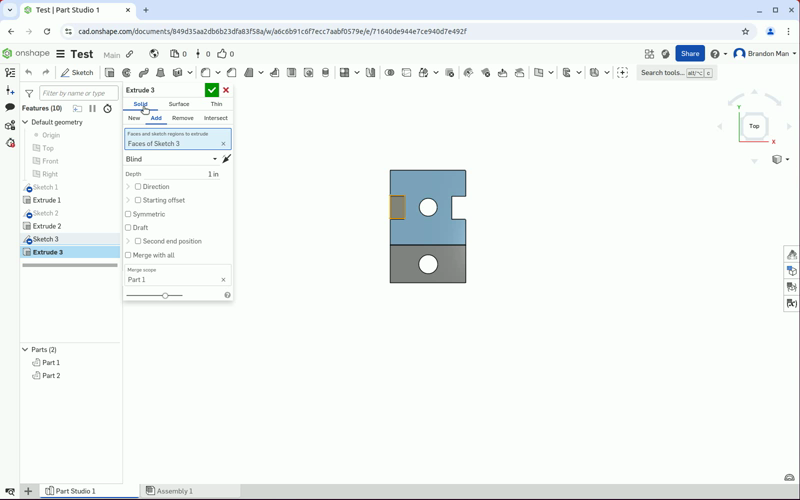
mouse_move(137, 120)
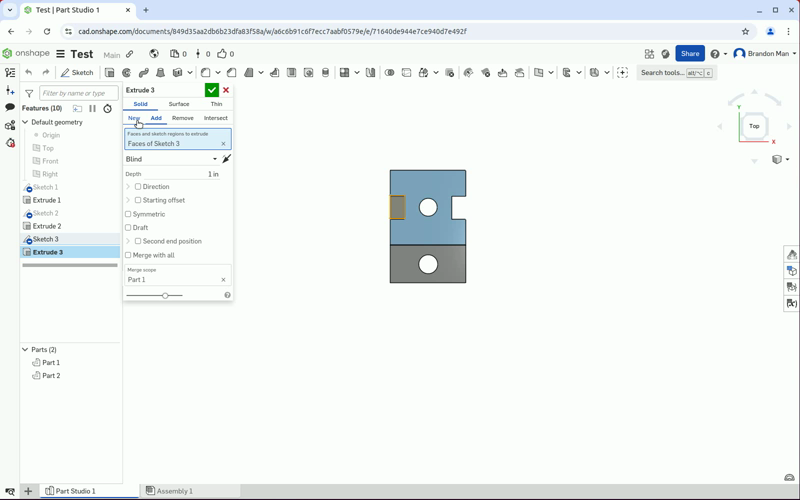
click(137, 120)
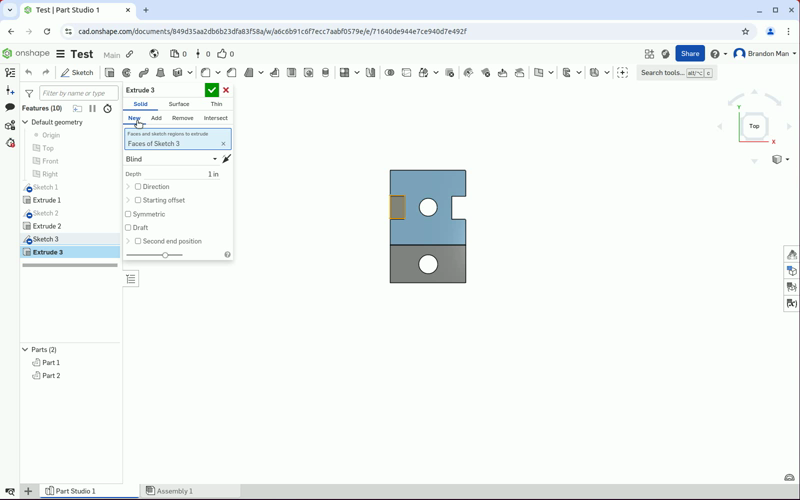
key(tab, 4)
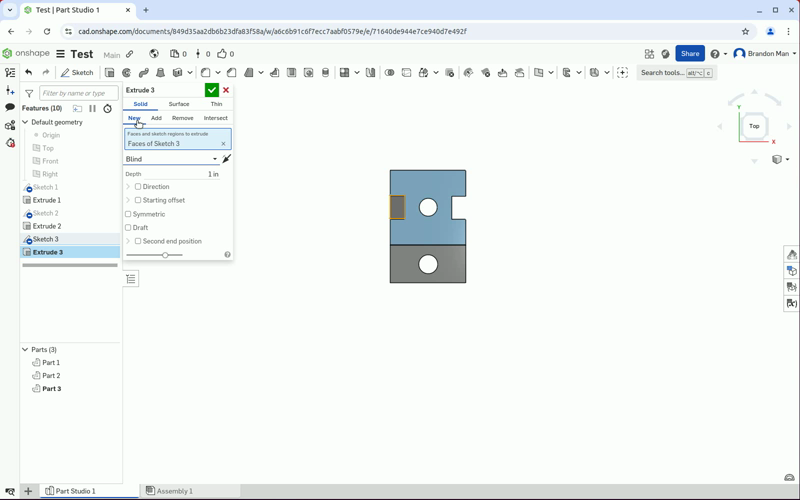
text(7.703)
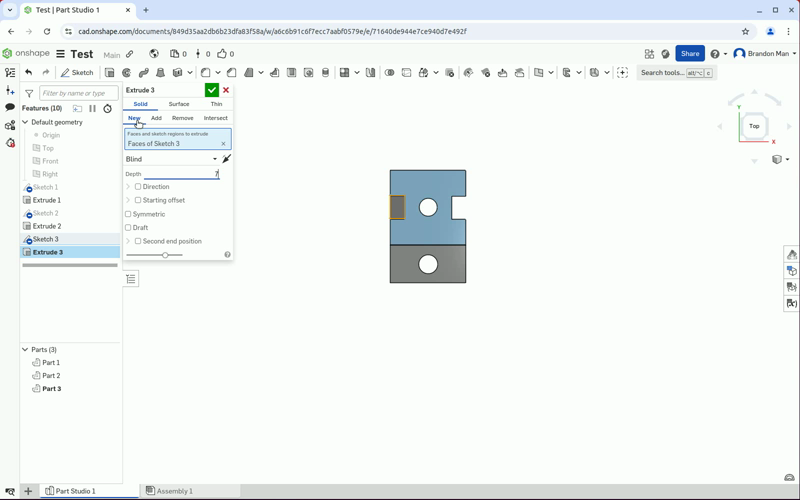
key(enter)
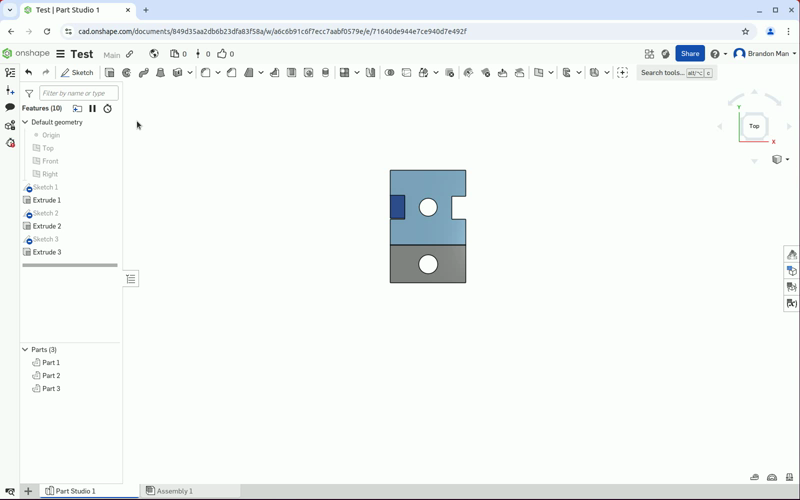
key(shift+h)
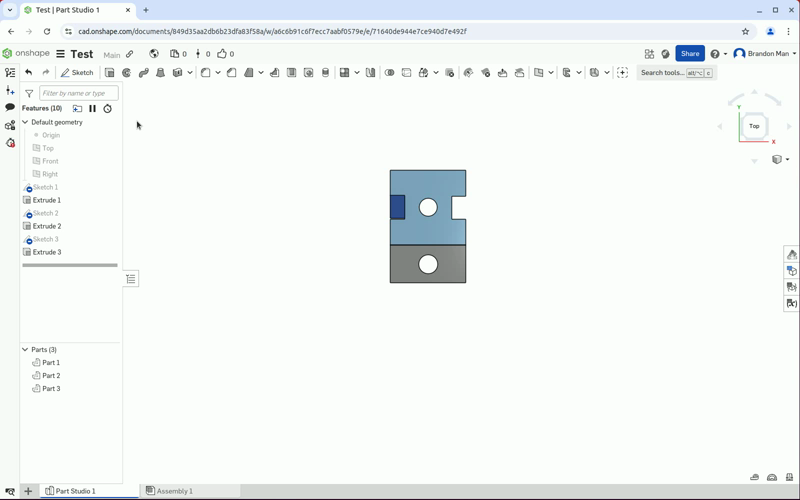
key(shift+h)
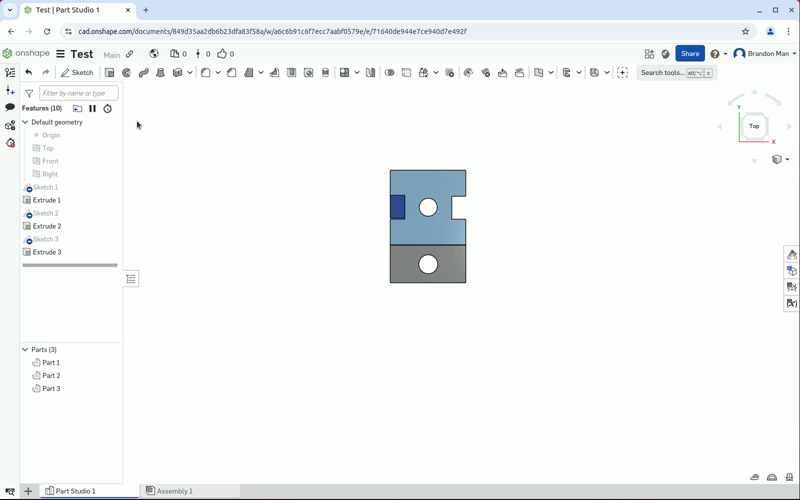
mouse_move(73, 189)
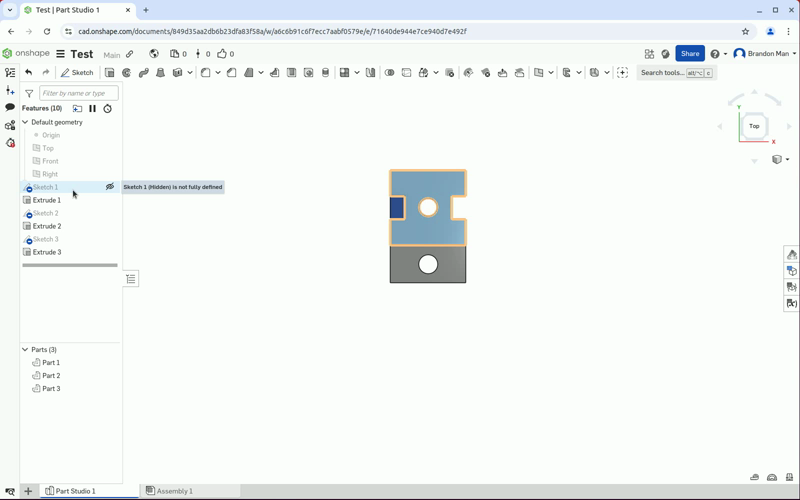
click(73, 189)
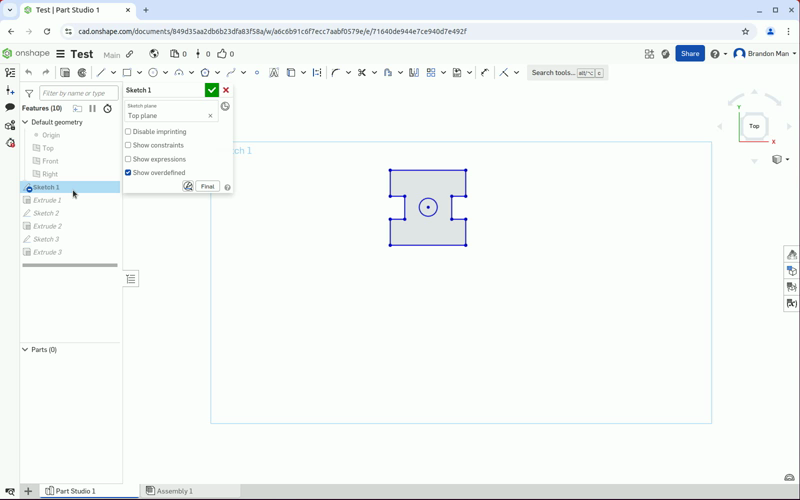
mouse_move(229, 92)
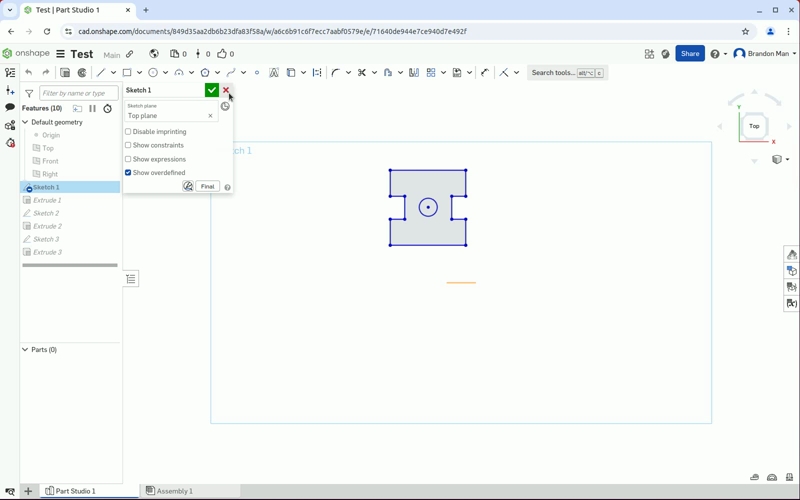
click(229, 92)
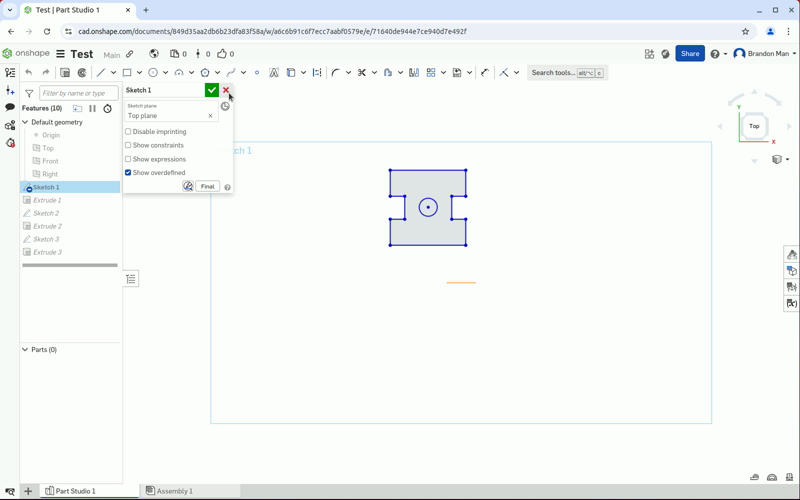
key(shift+s)
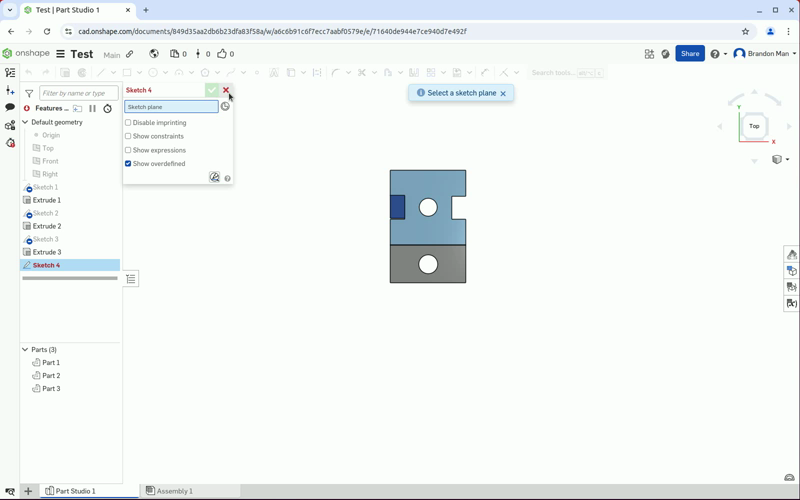
mouse_move(73, 150)
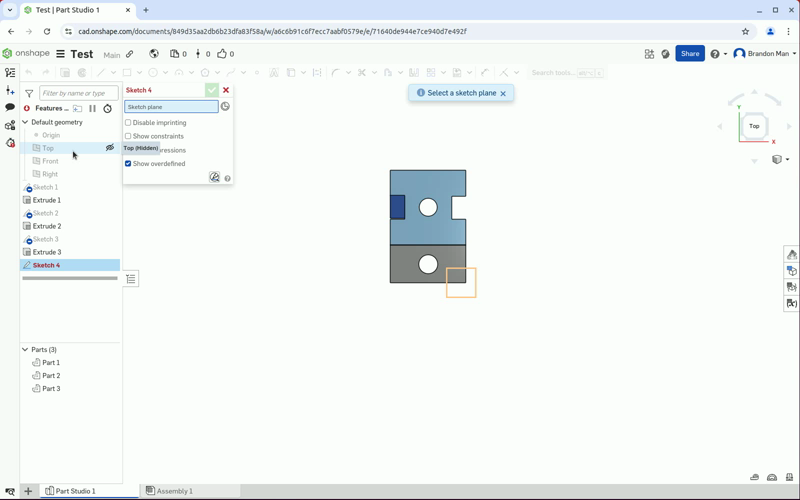
click(73, 150)
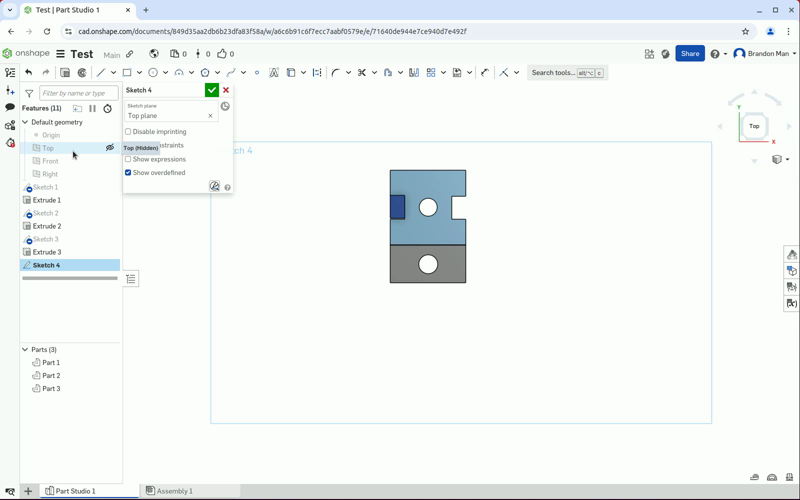
mouse_move(73, 352)
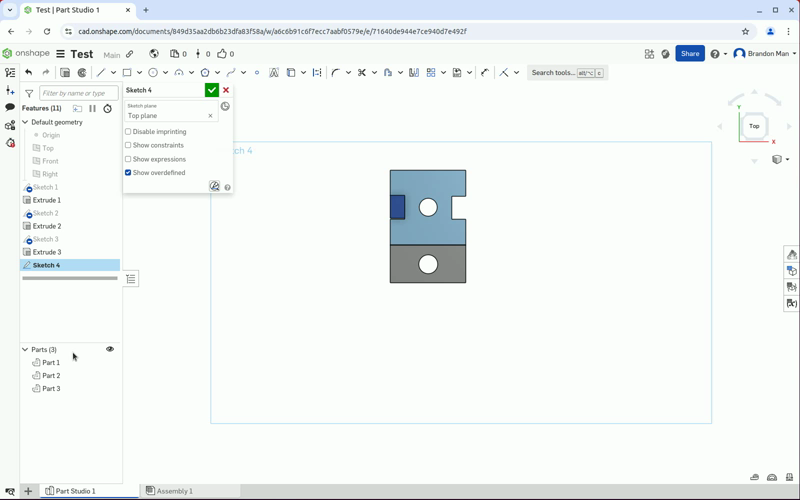
key(y)
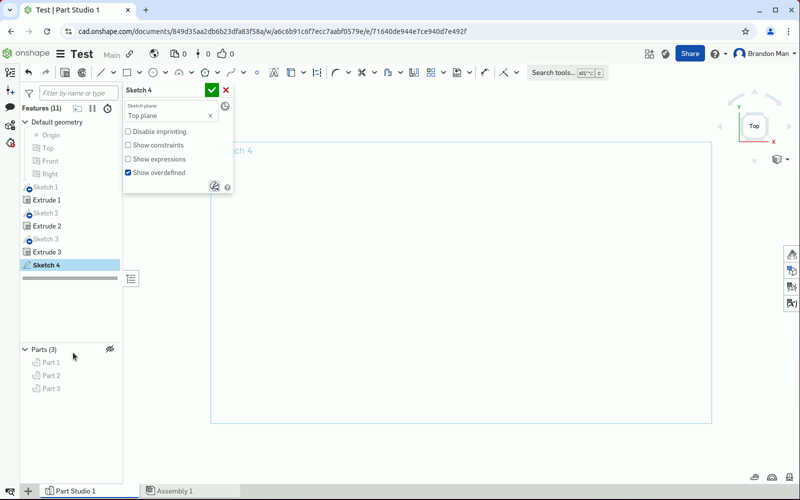
key(l)
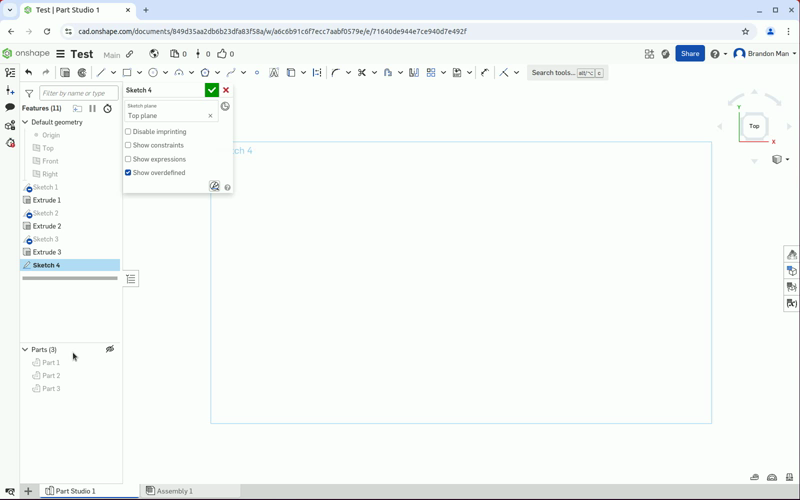
key_down(shift)
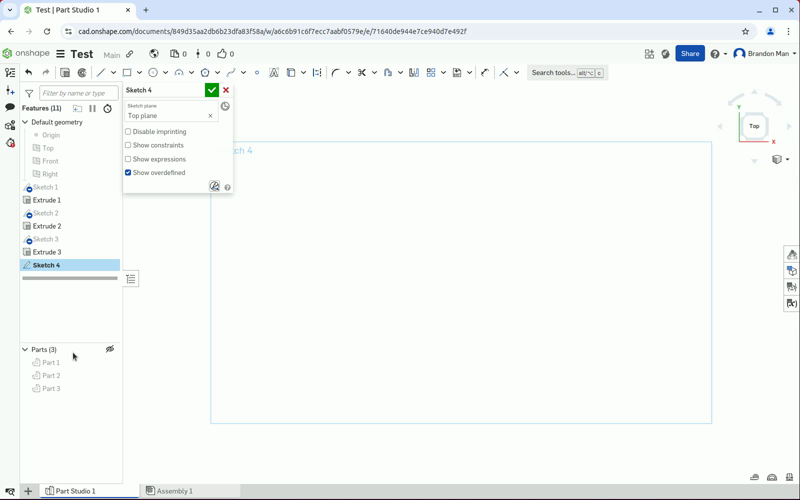
mouse_move(451, 218)
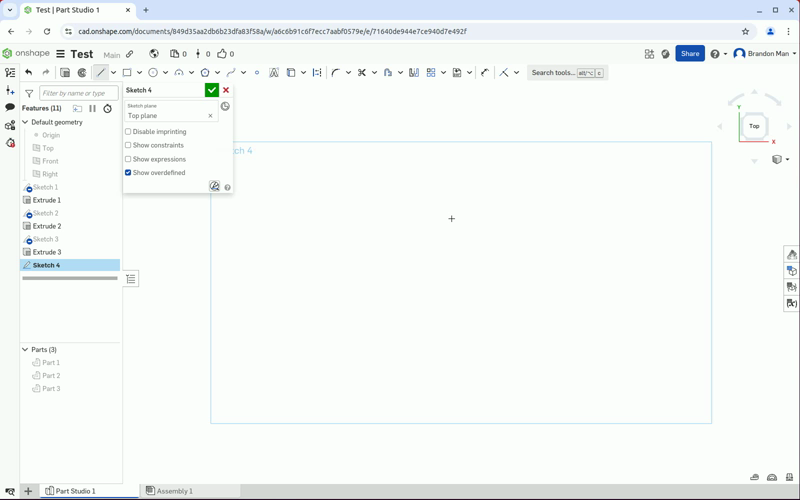
click(451, 218)
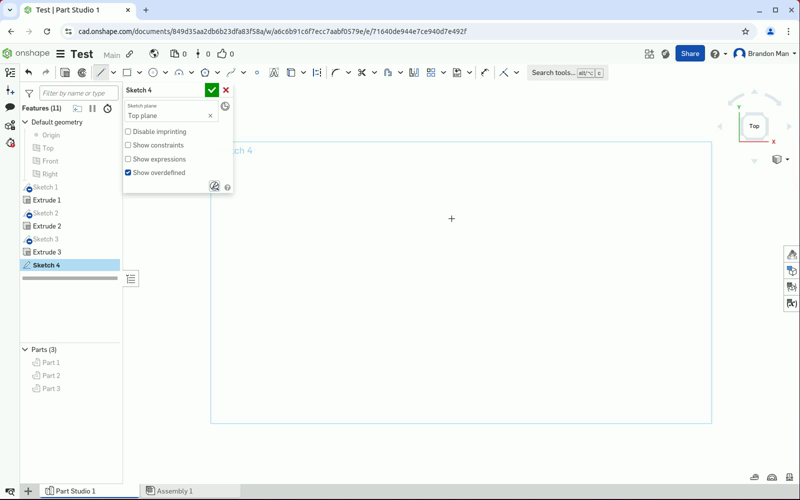
key_up(shift)
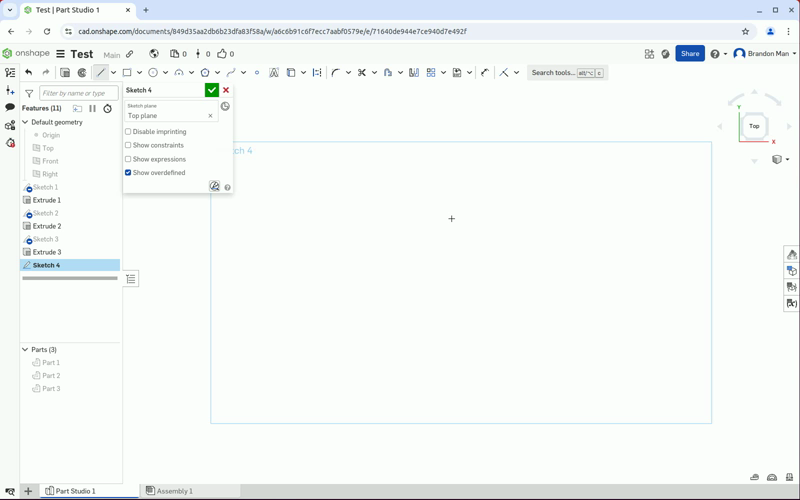
key_down(shift)
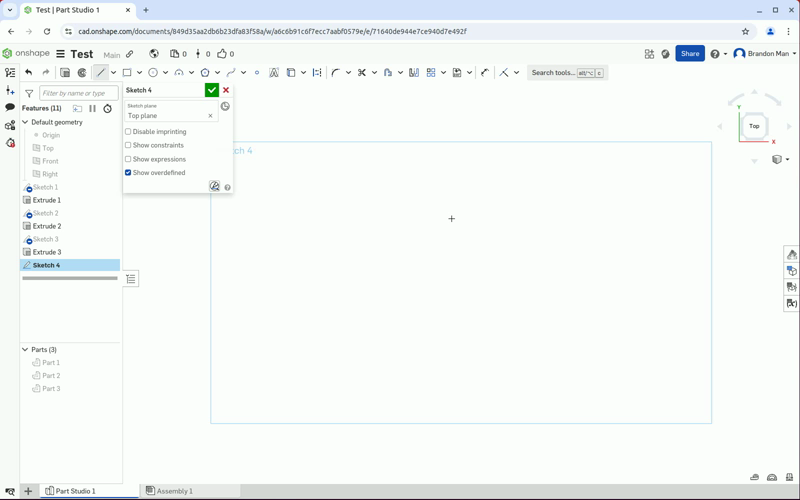
mouse_move(481, 218)
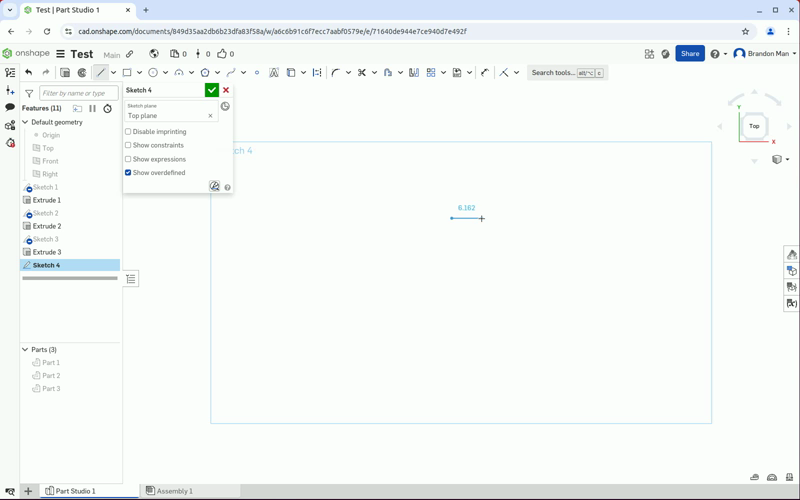
mouse_move(466, 218)
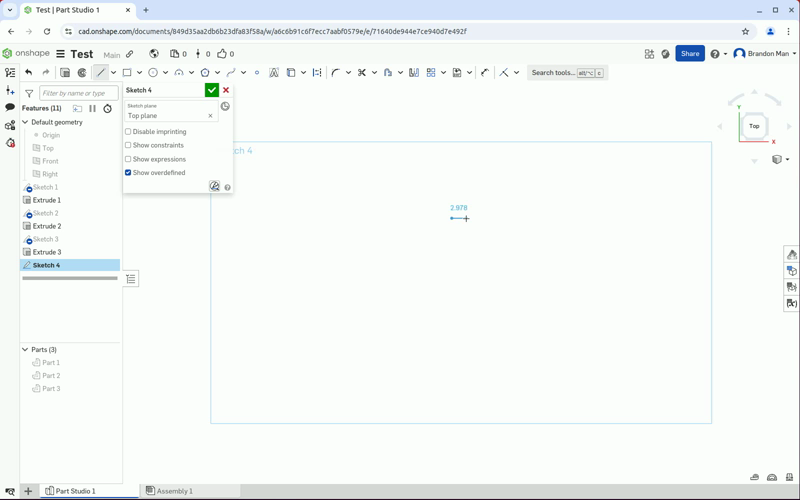
click(466, 218)
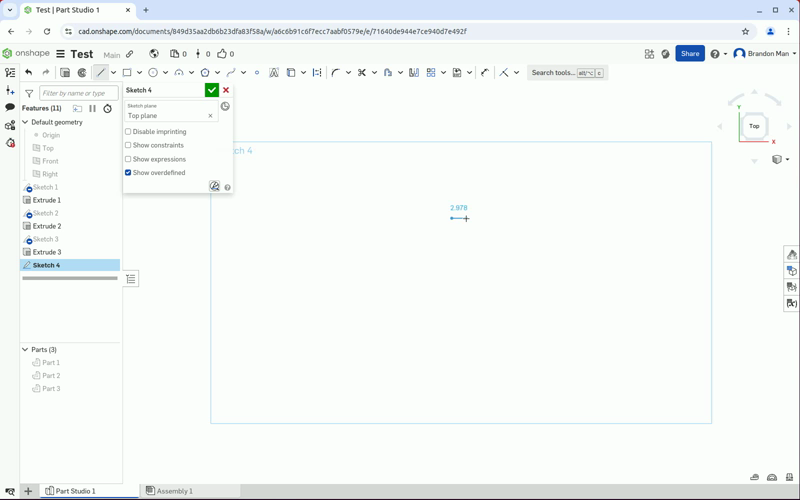
key_up(shift)
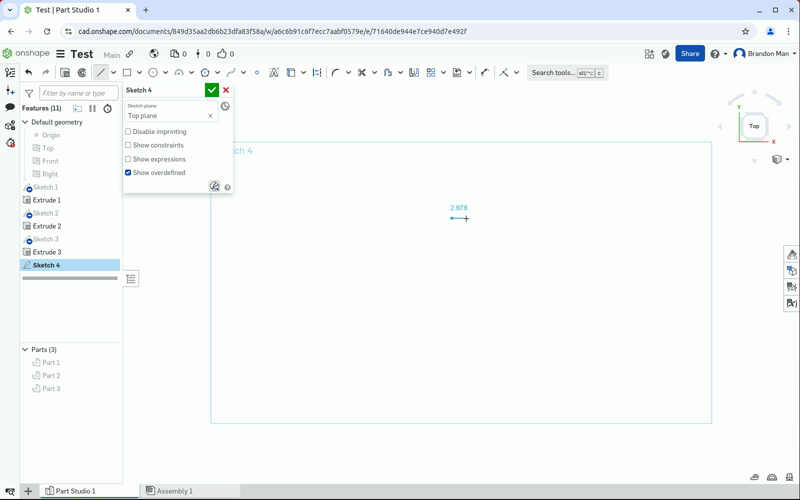
key_down(shift)
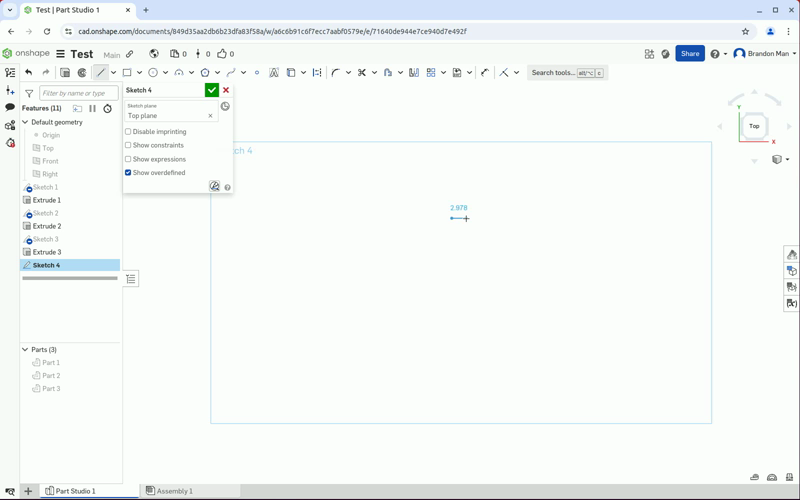
mouse_move(496, 218)
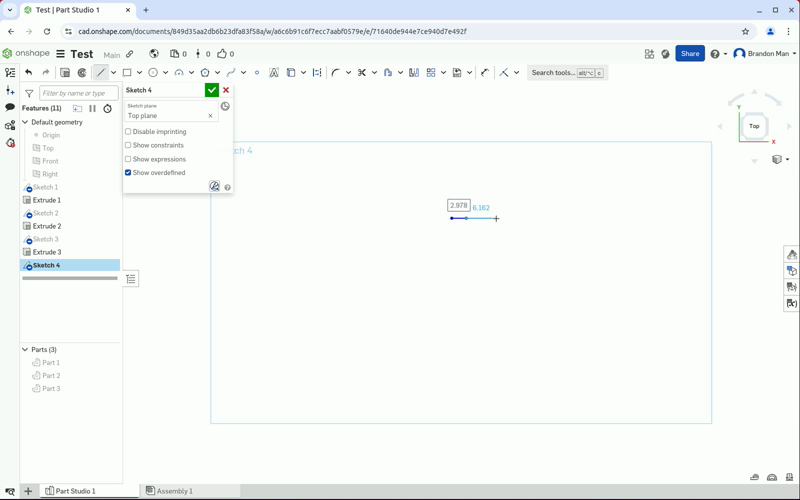
mouse_move(466, 195)
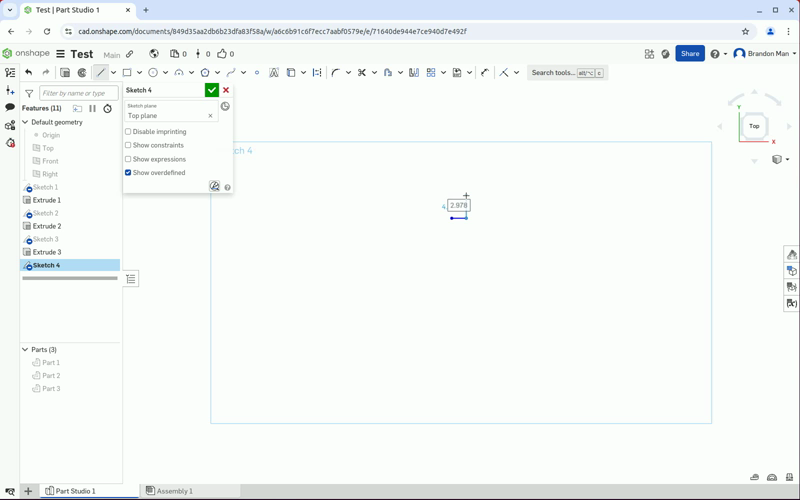
click(466, 195)
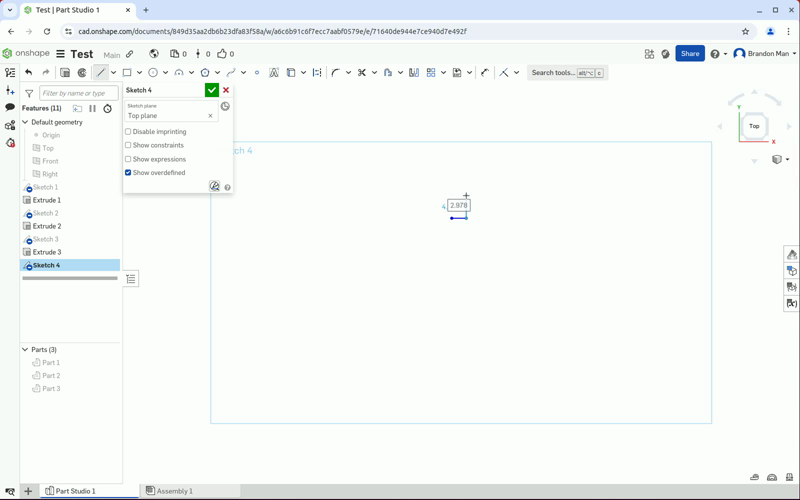
key_up(shift)
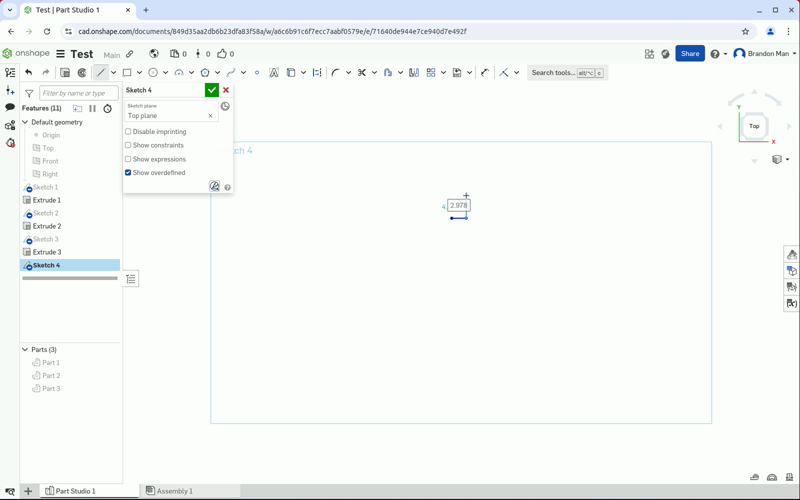
key_down(shift)
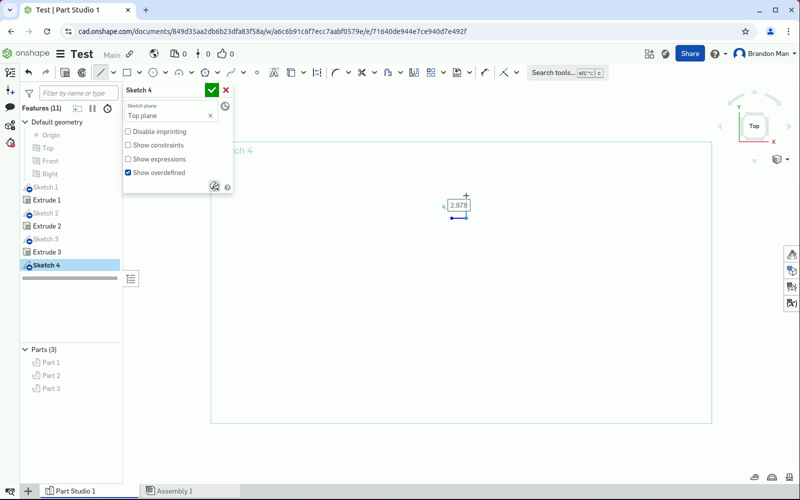
mouse_move(496, 195)
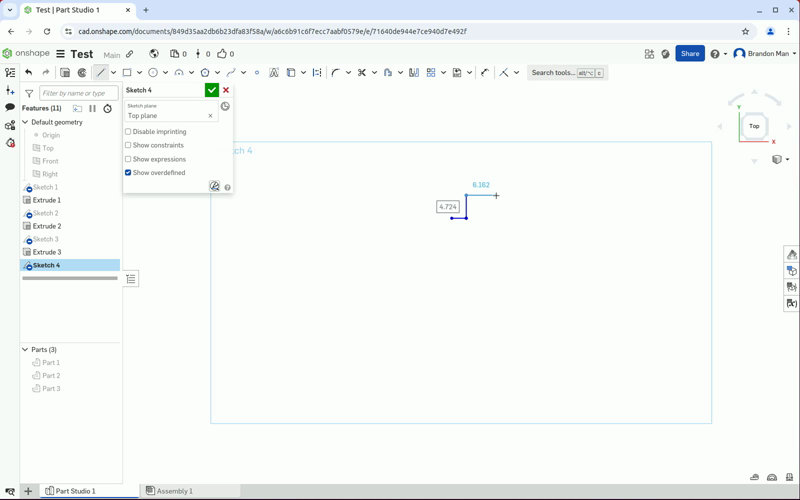
mouse_move(451, 195)
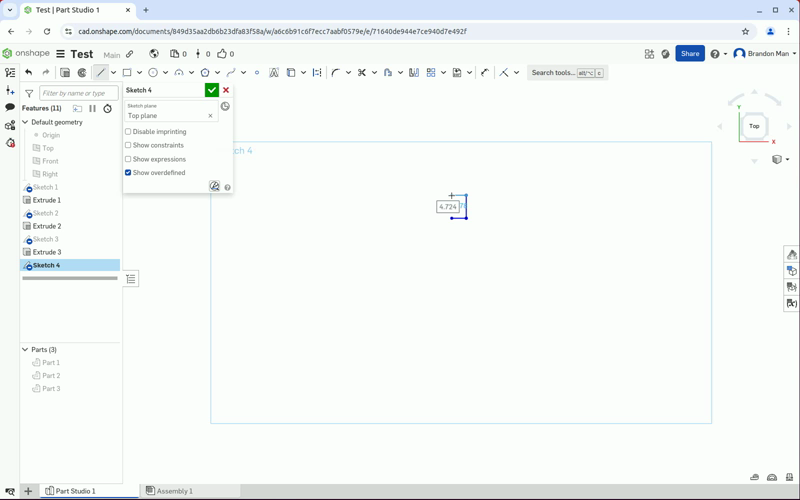
click(451, 195)
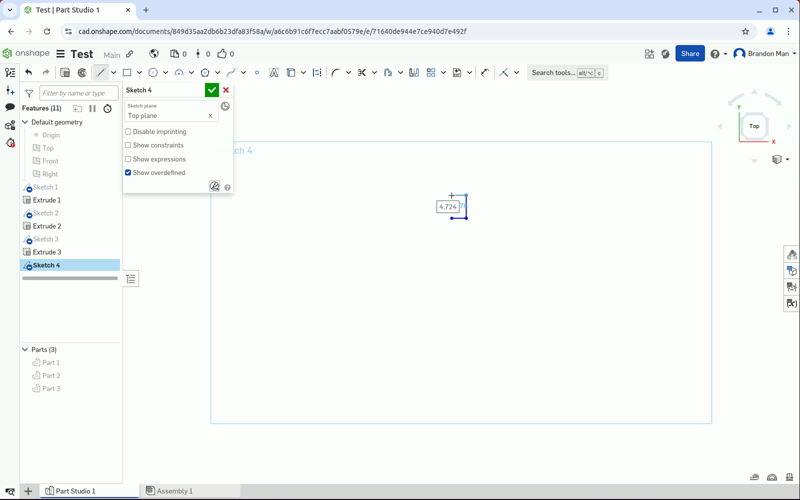
key_up(shift)
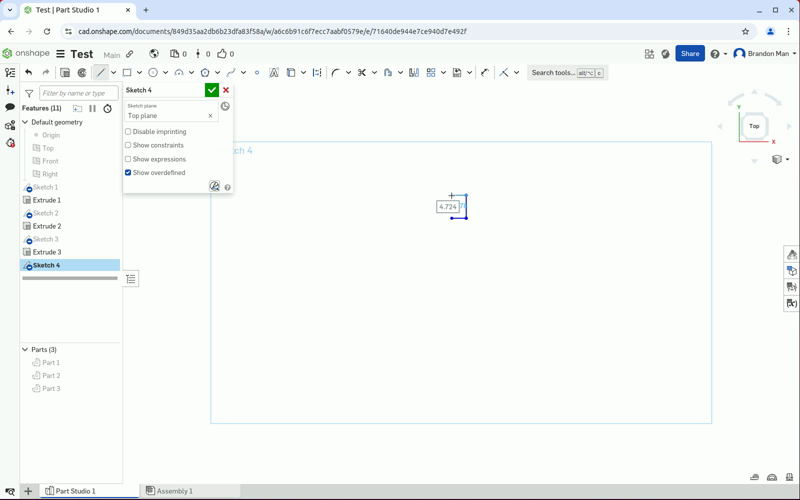
mouse_move(481, 195)
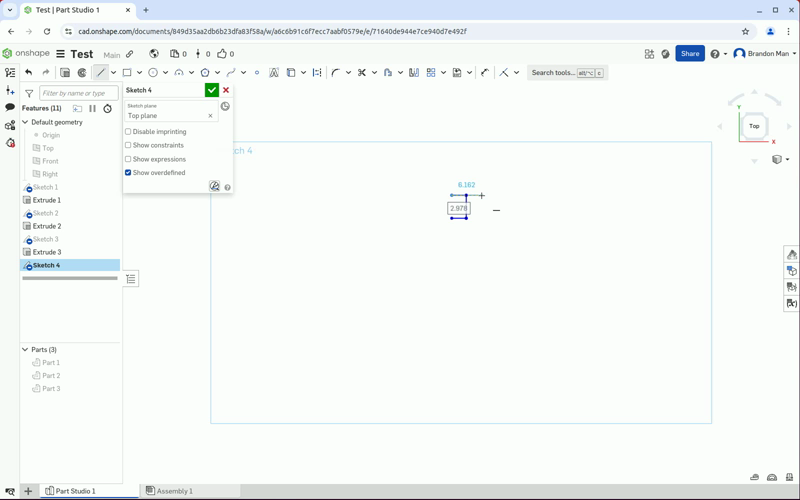
key_down(shift)
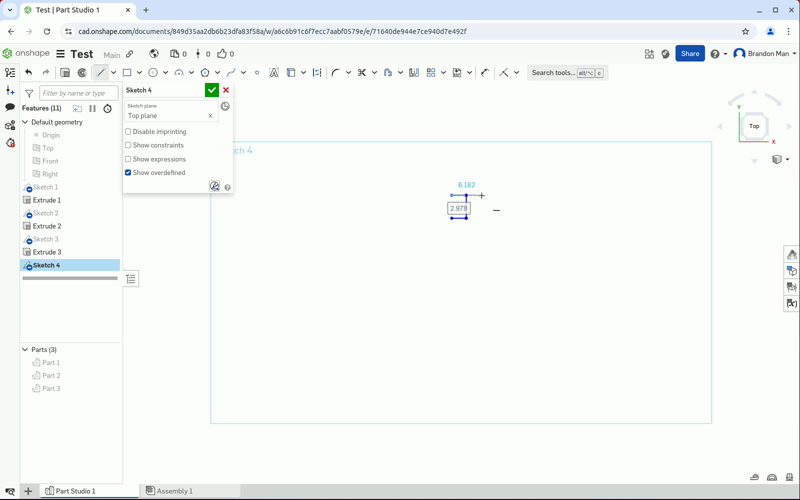
mouse_move(451, 218)
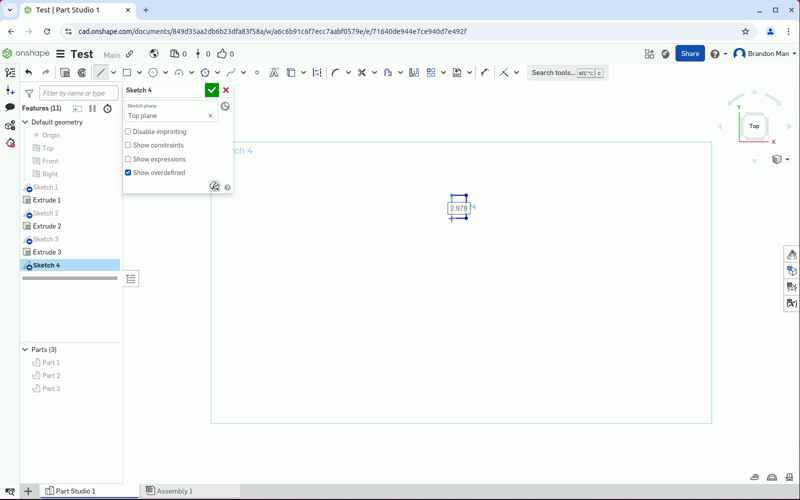
key_up(shift)
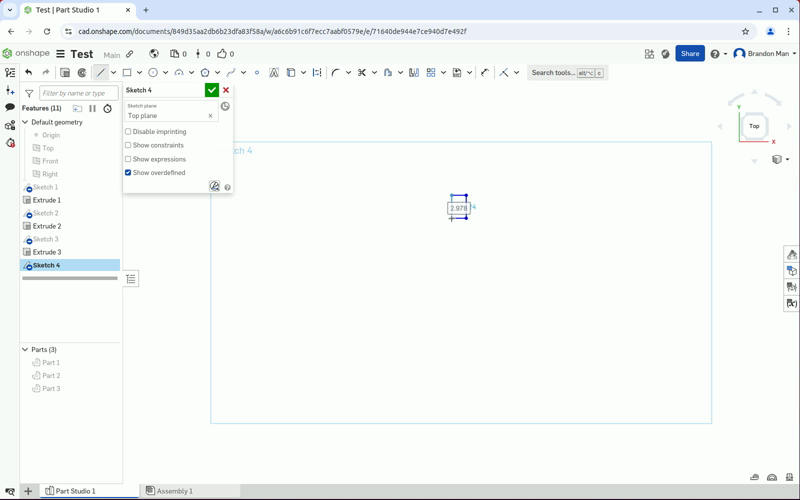
click(451, 218)
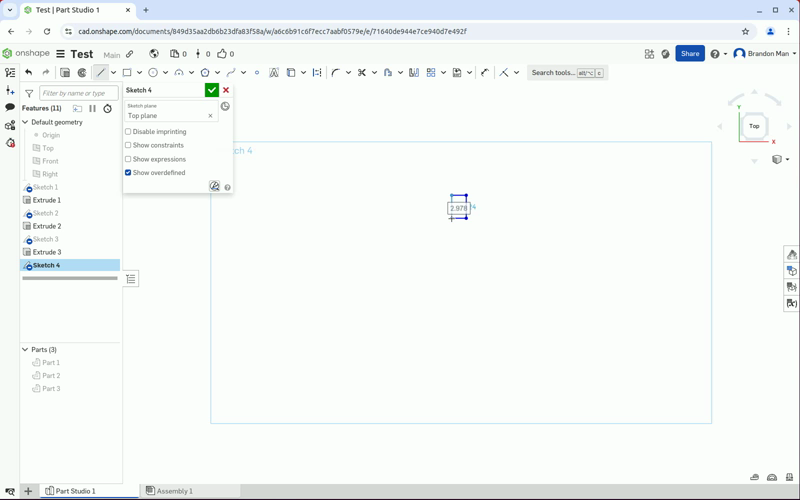
key(esc)
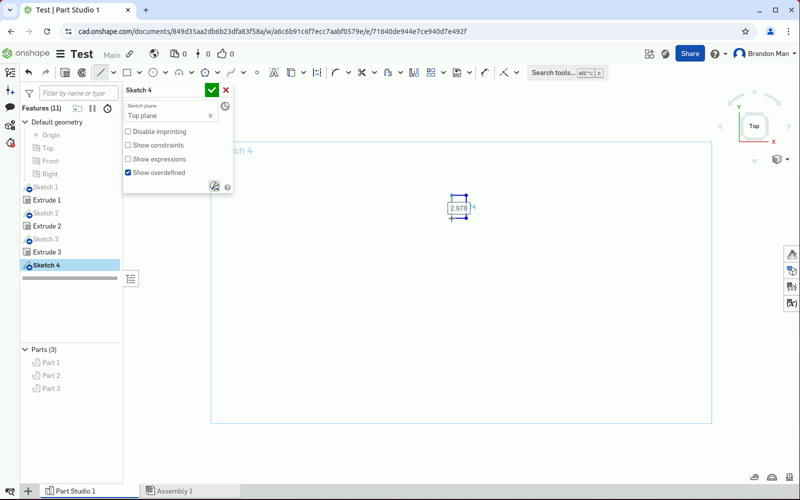
mouse_move(457, 209)
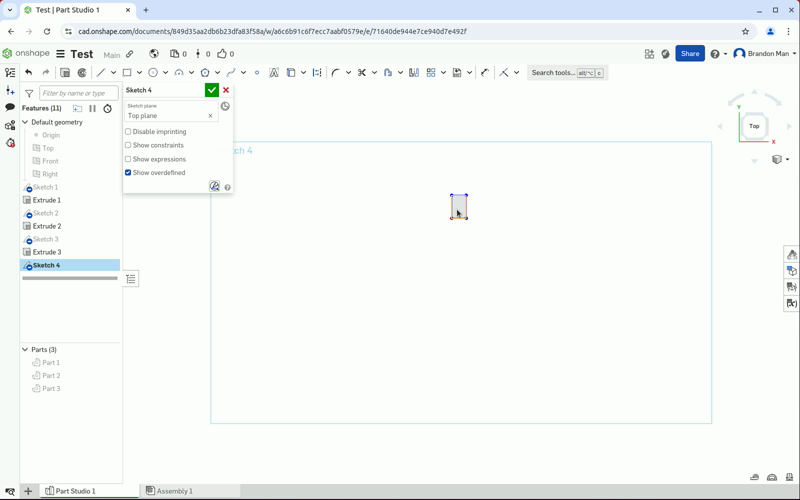
scroll(6)
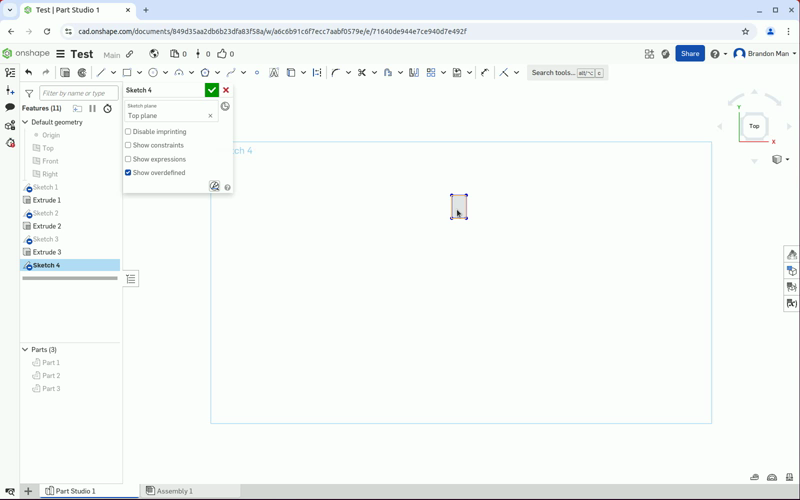
scroll(6)
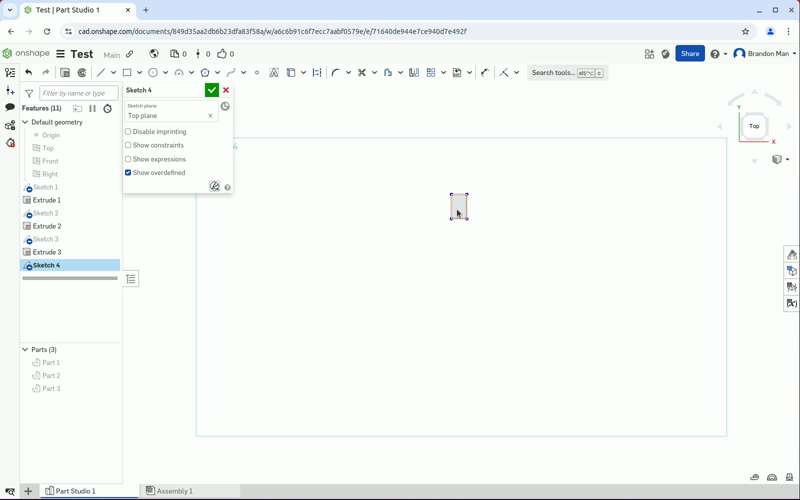
scroll(6)
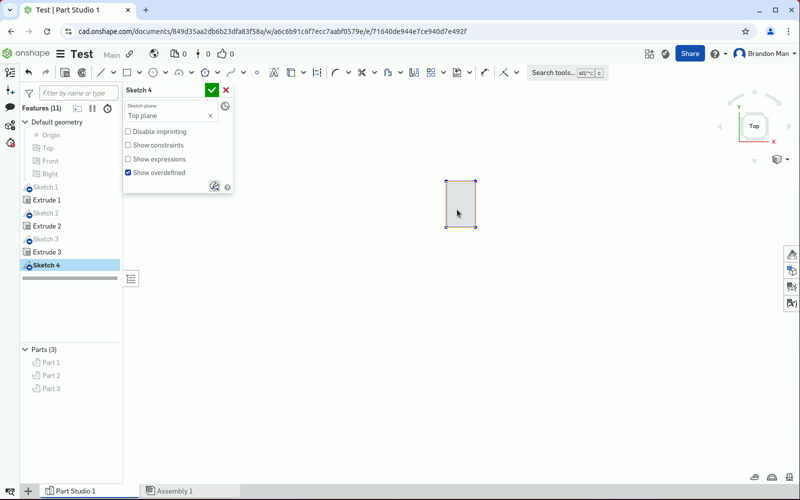
scroll(6)
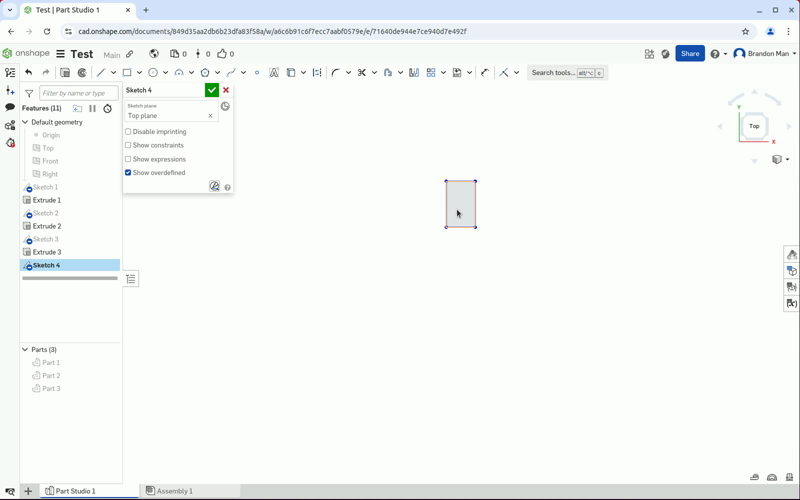
scroll(6)
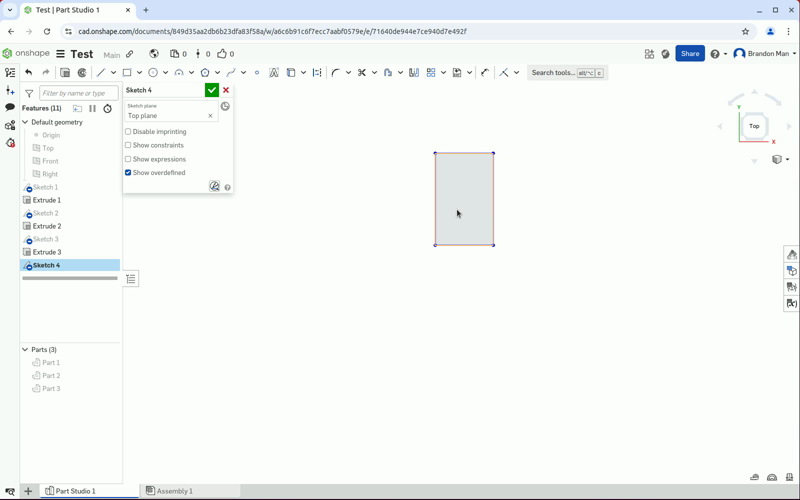
scroll(6)
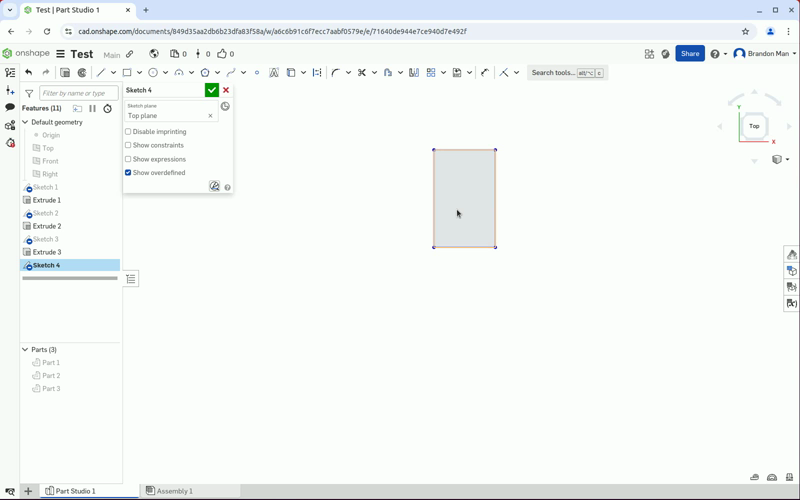
scroll(6)
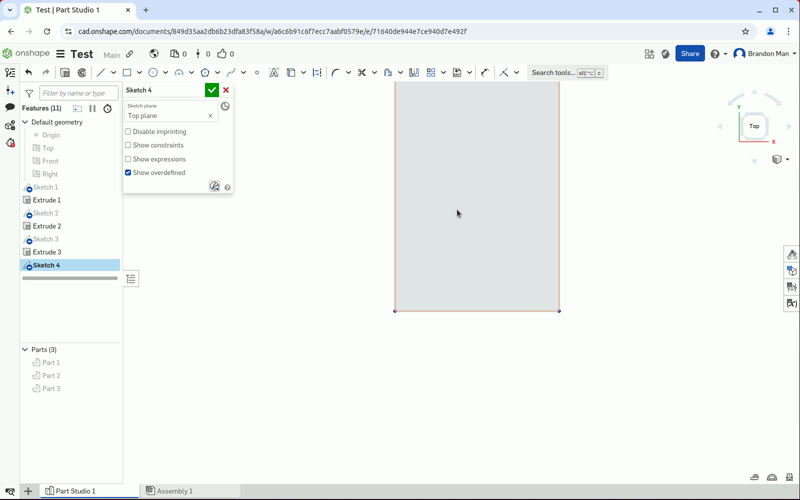
click(457, 209)
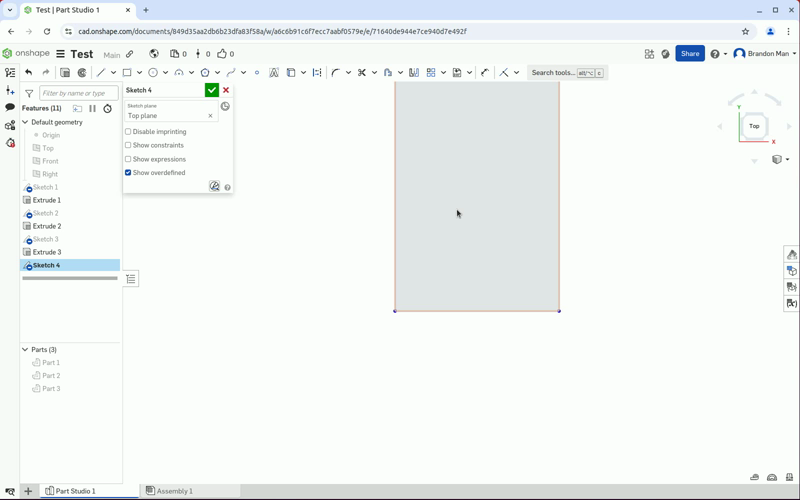
scroll(-6)
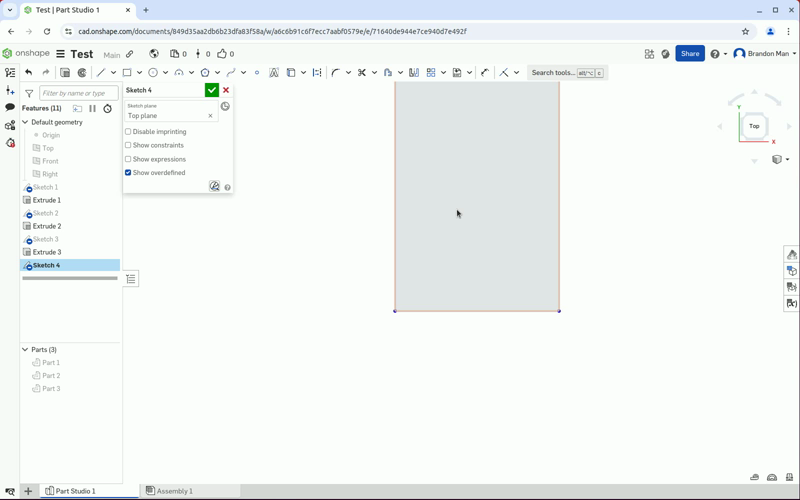
scroll(-6)
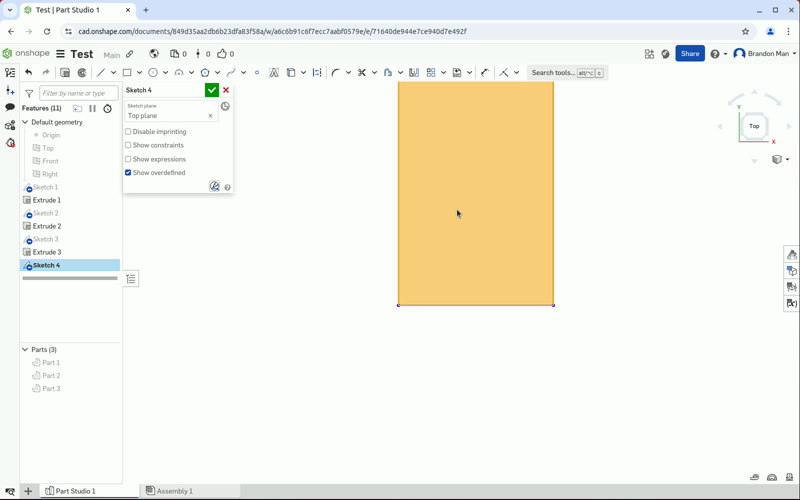
scroll(-6)
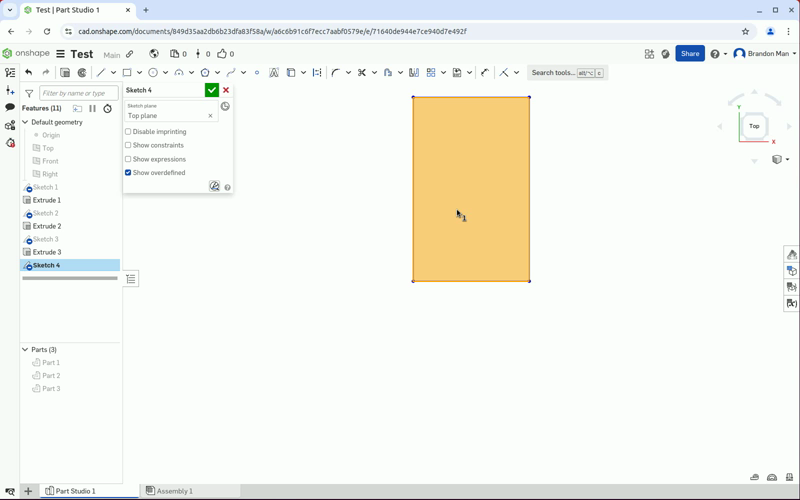
scroll(-6)
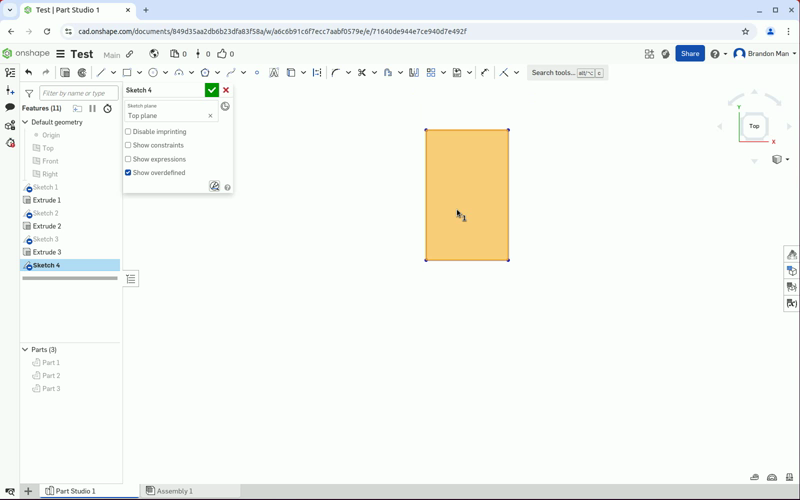
scroll(-6)
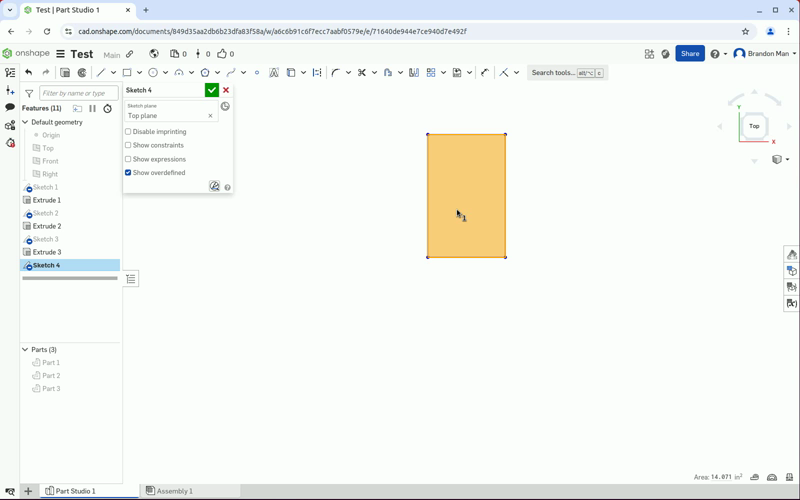
scroll(-6)
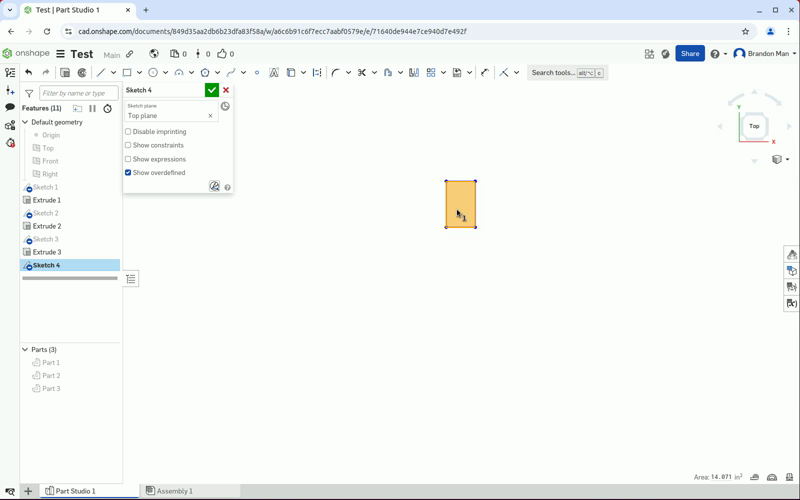
scroll(-6)
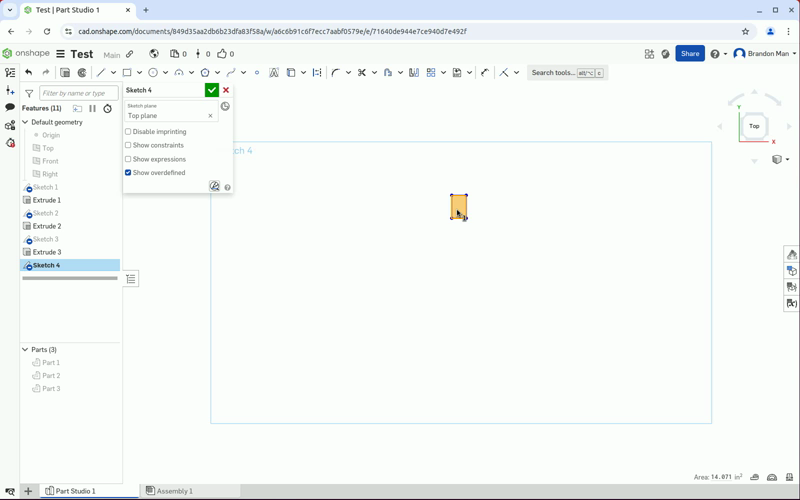
mouse_move(73, 352)
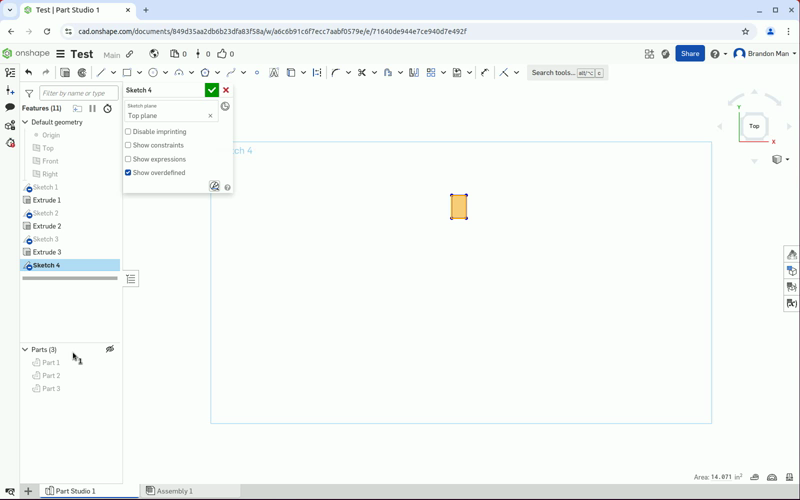
key(shift+y)
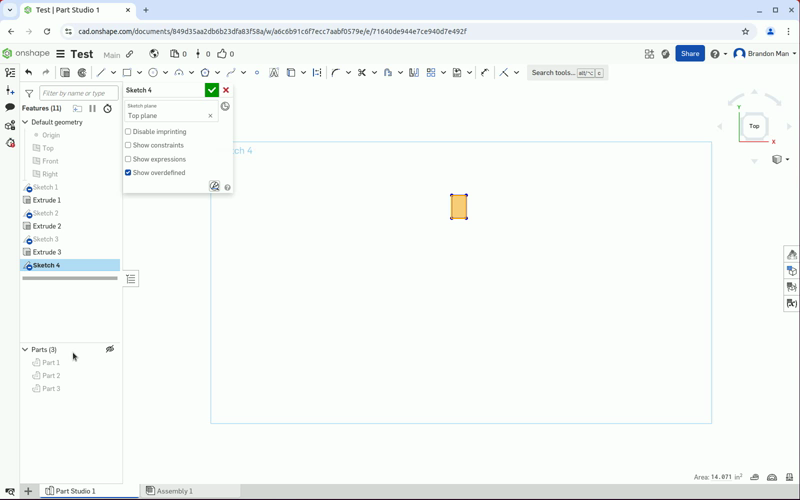
key(shift+e)
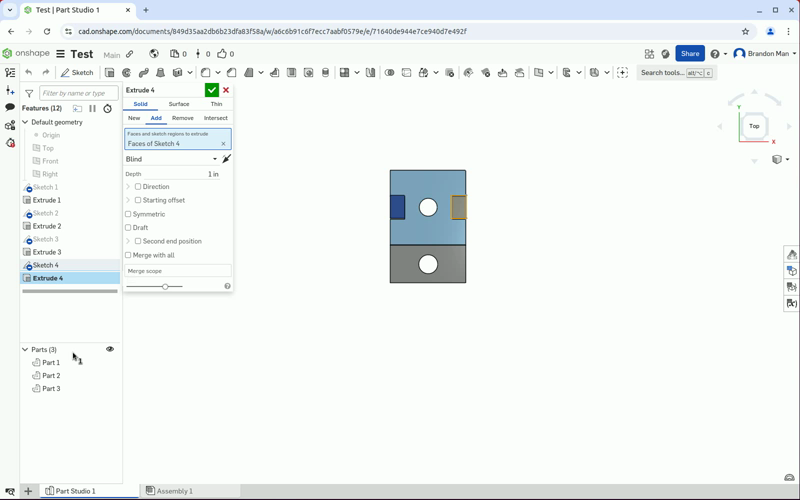
mouse_move(143, 106)
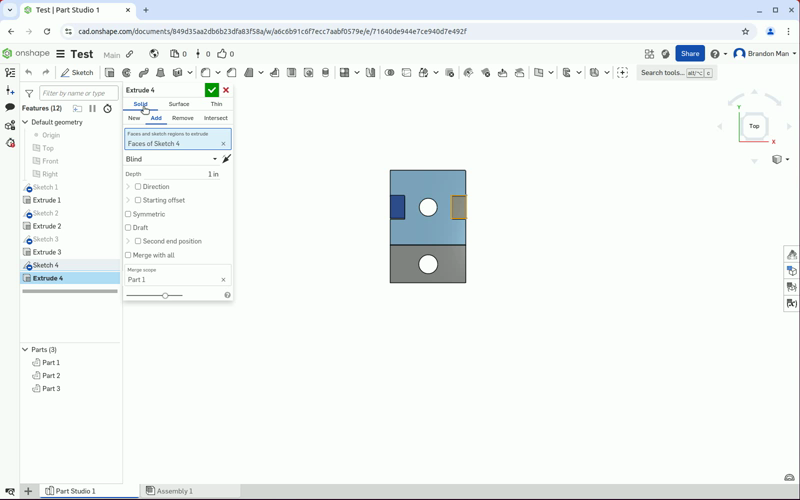
click(143, 106)
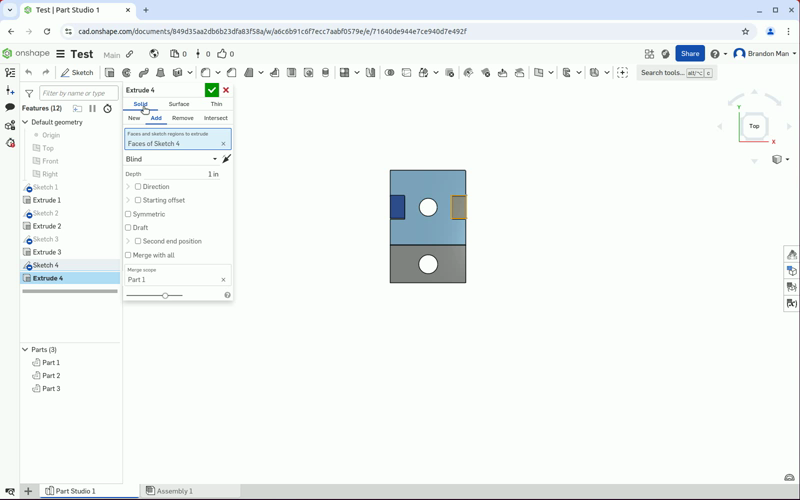
mouse_move(137, 120)
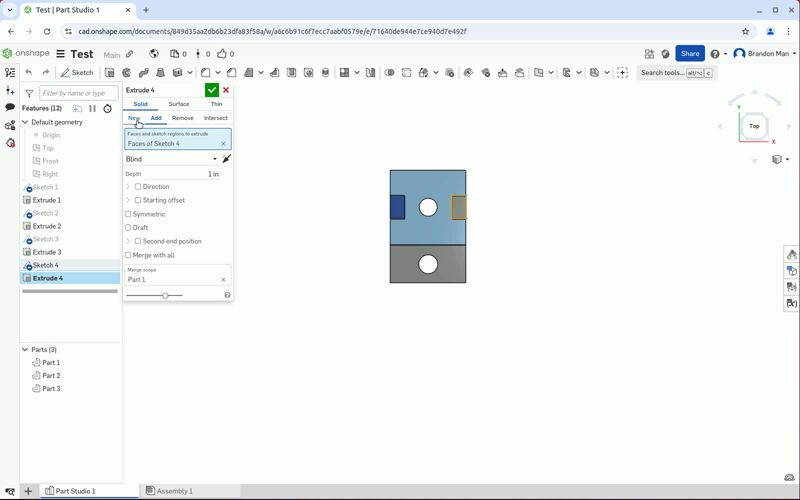
click(137, 120)
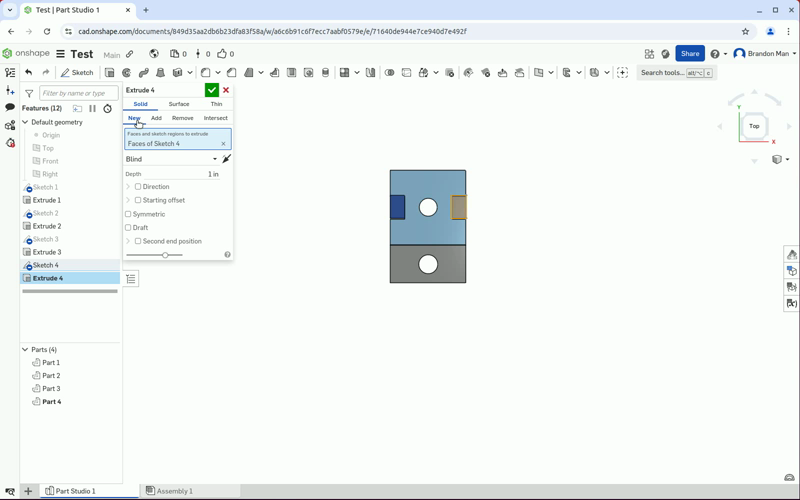
key(tab, 4)
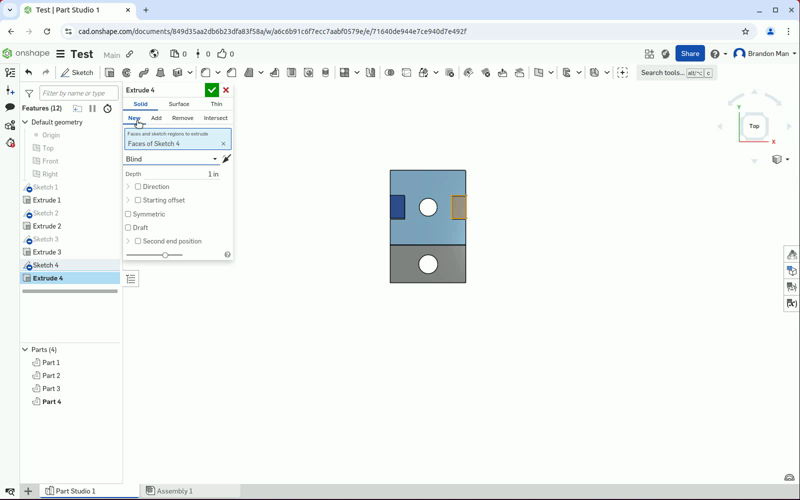
text(7.703)
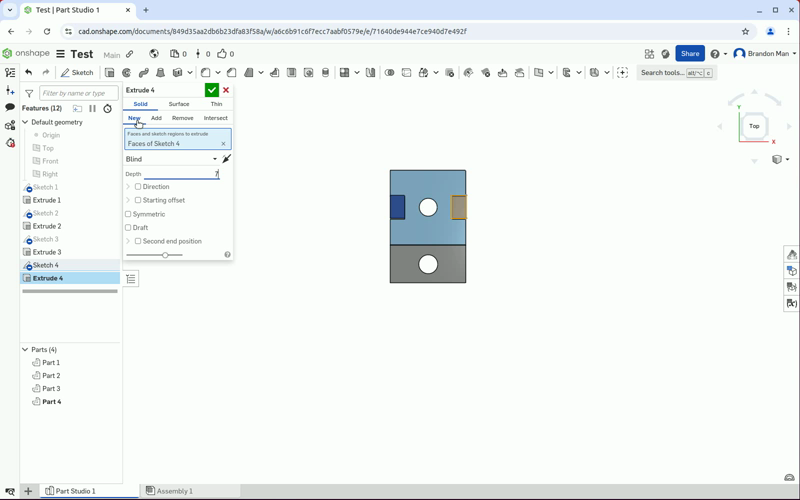
key(enter)
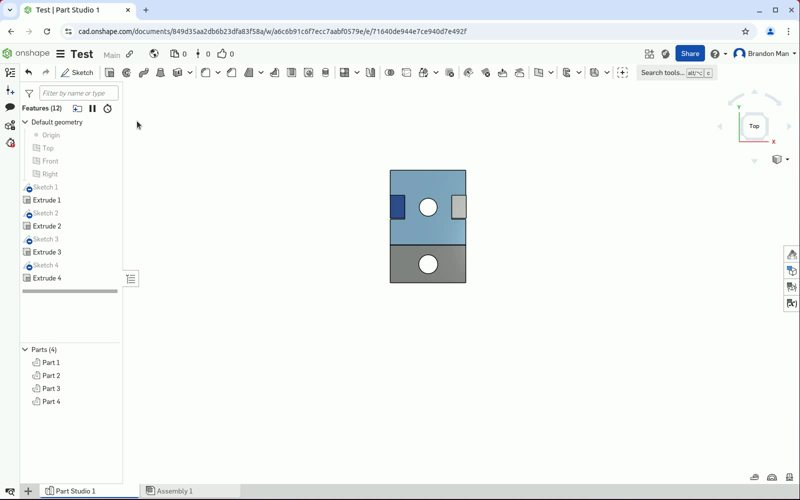
key(shift+h)
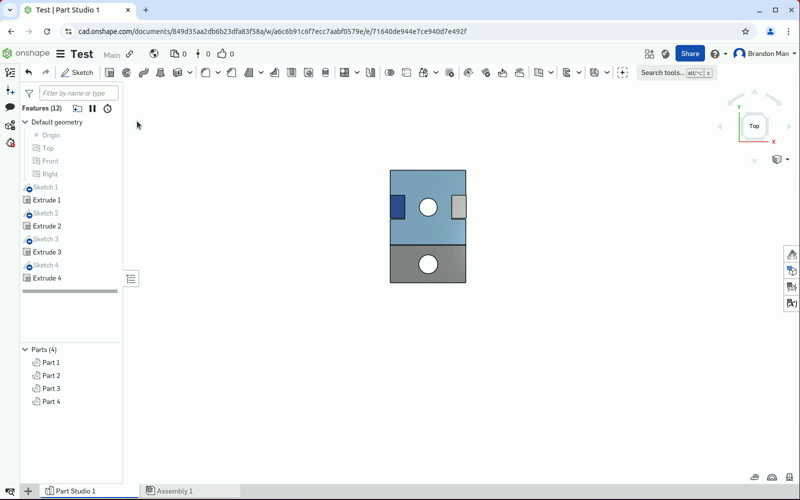
key(shift+h)
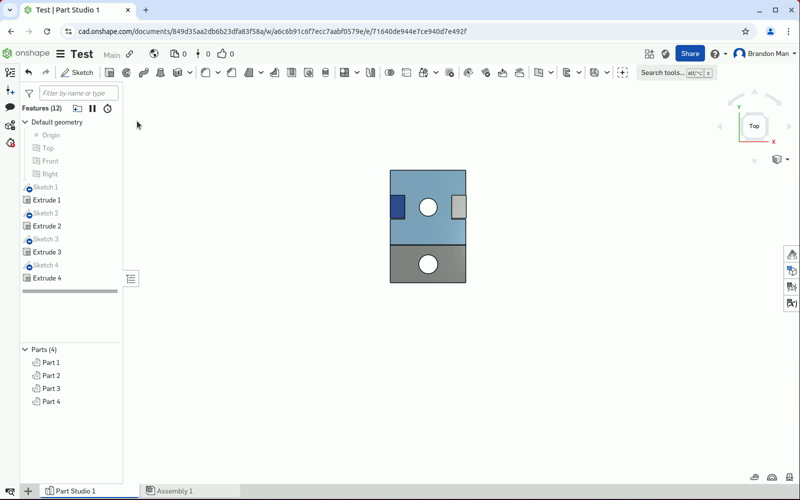
key(shift+7)
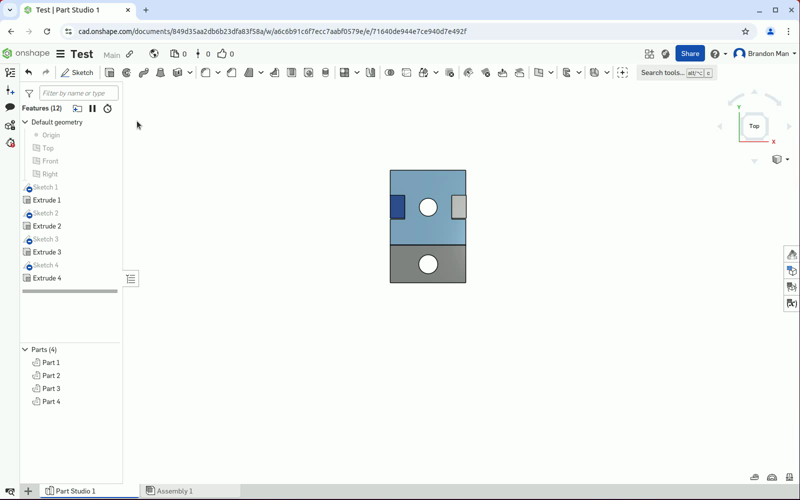
key(up, 3)
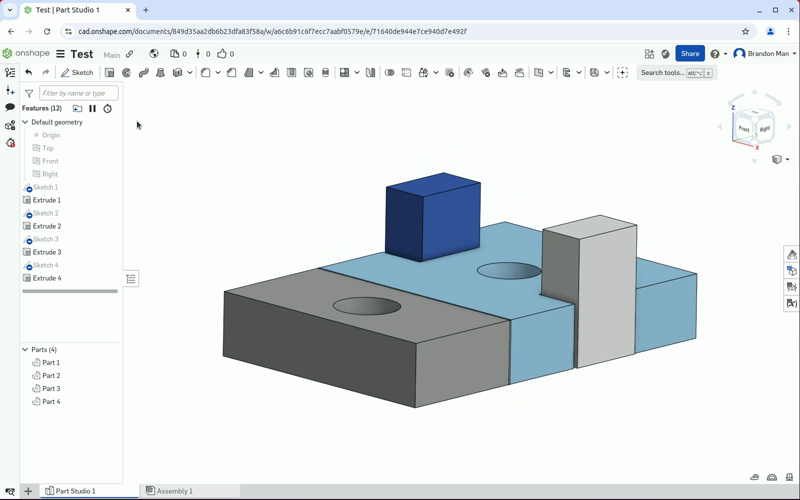
key(left, 3)
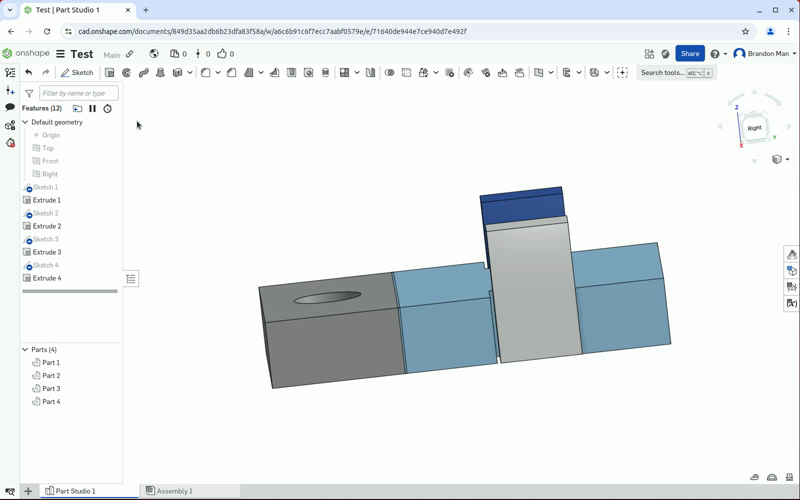
key(right, 3)
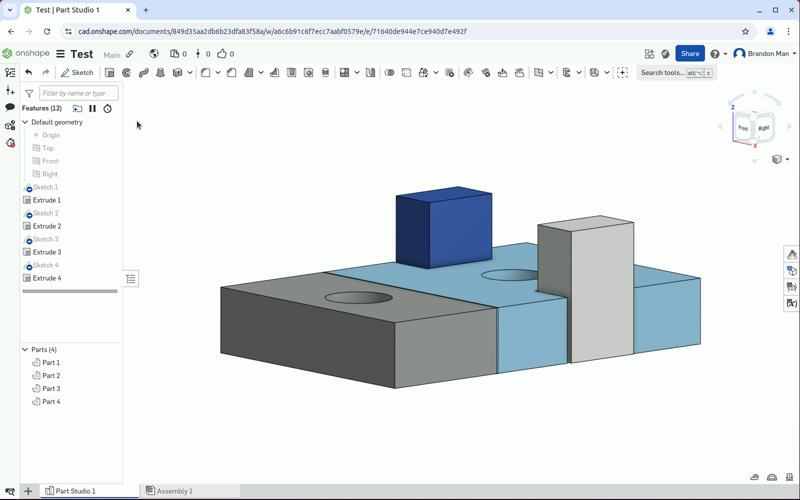
key(down, 3)
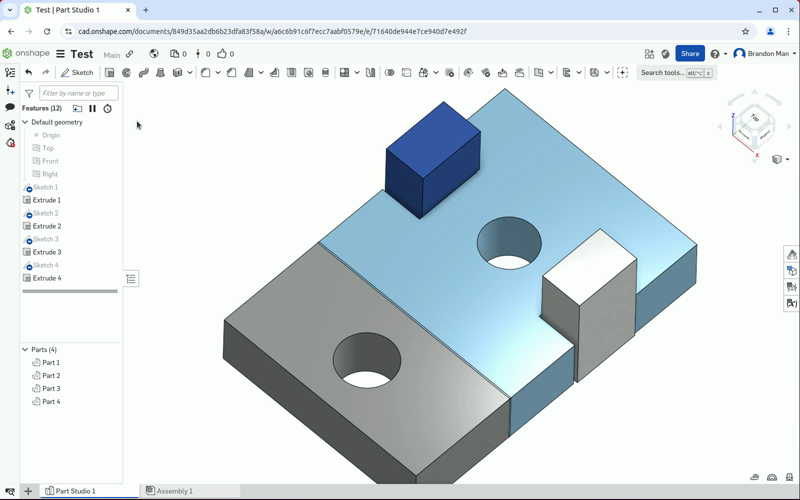
mouse_move(73, 189)
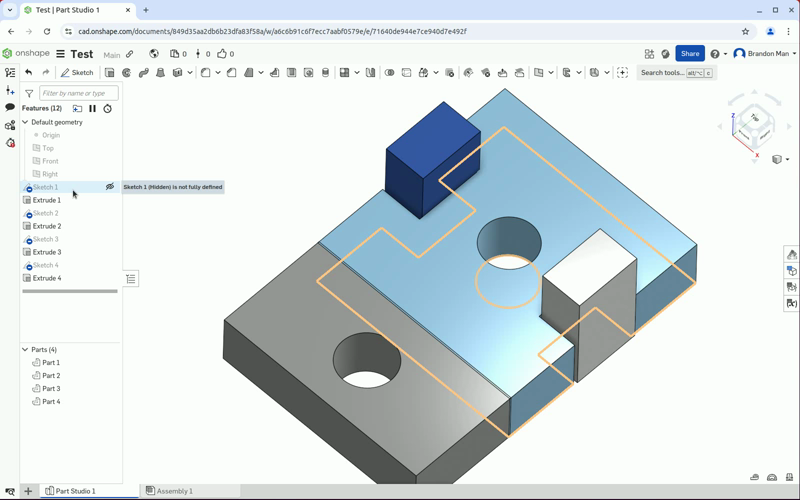
click(73, 189)